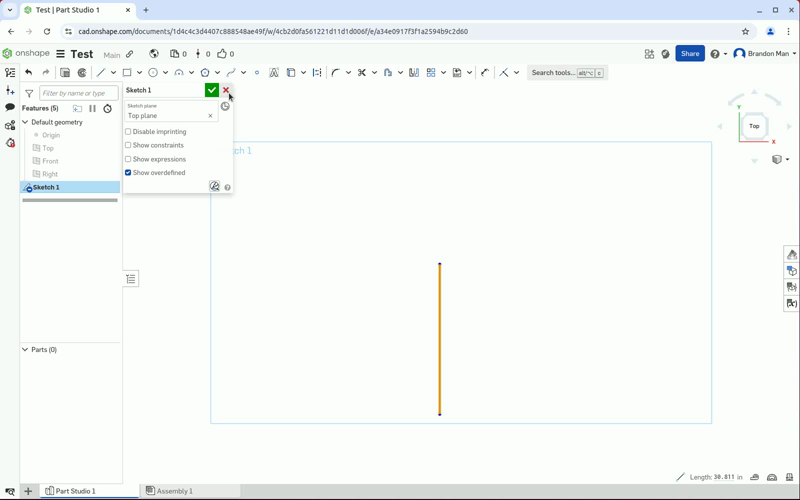
key(shift+h)
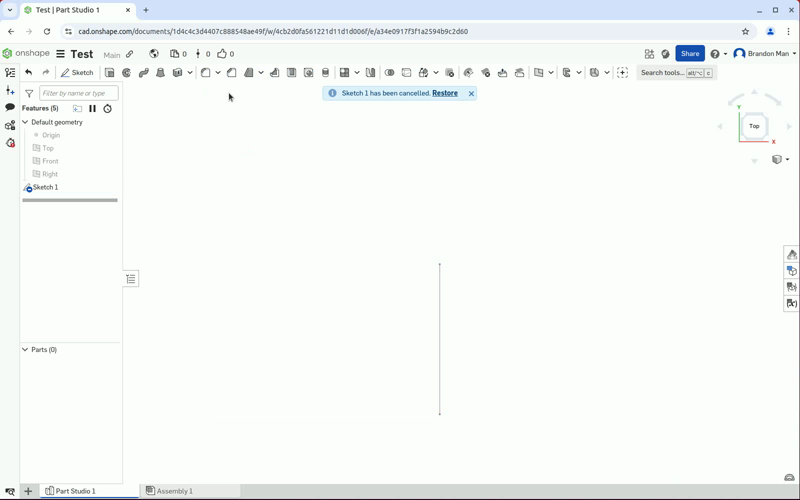
key(shift+s)
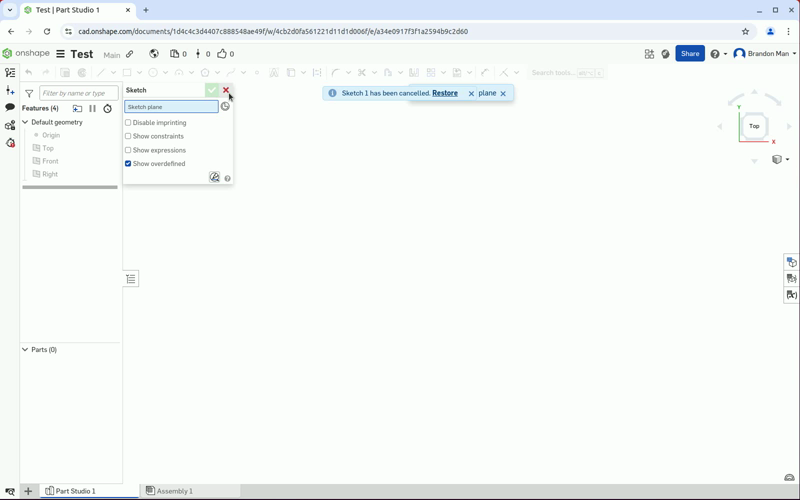
mouse_move(73, 150)
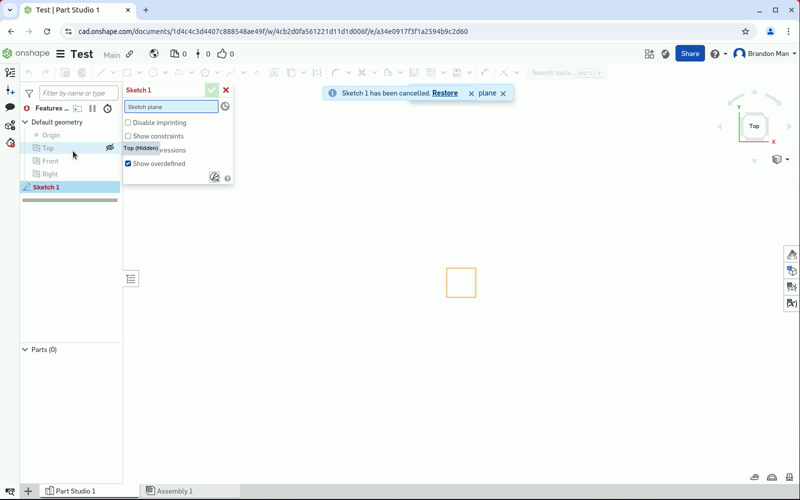
click(73, 150)
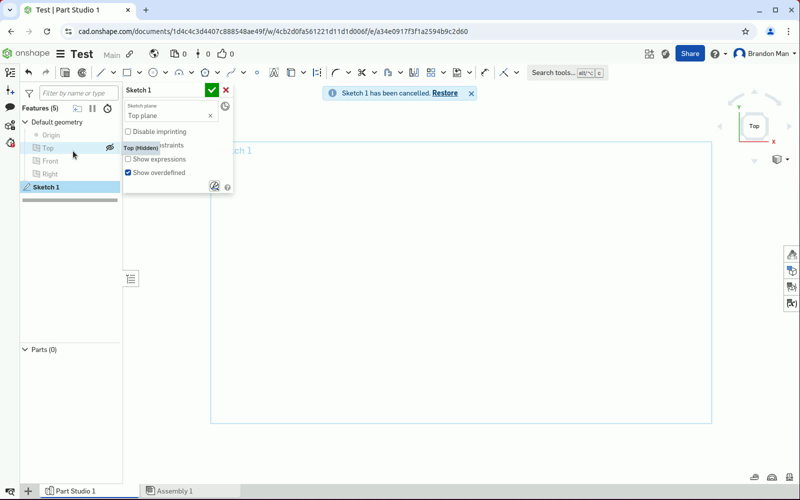
mouse_move(73, 352)
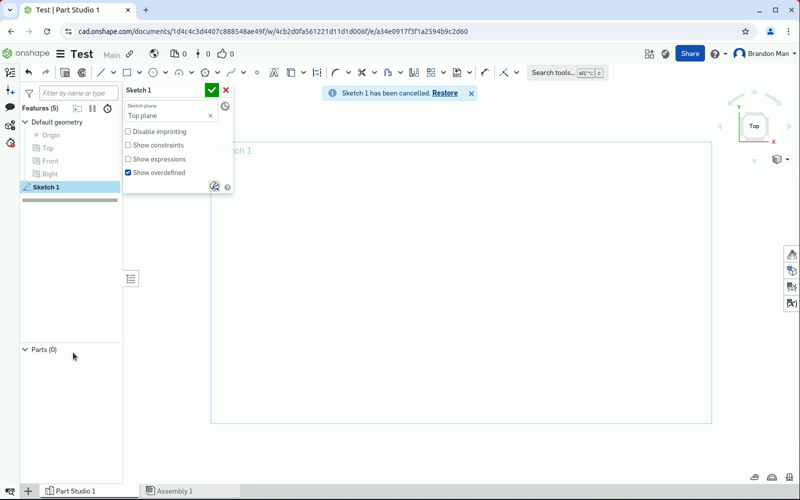
key(y)
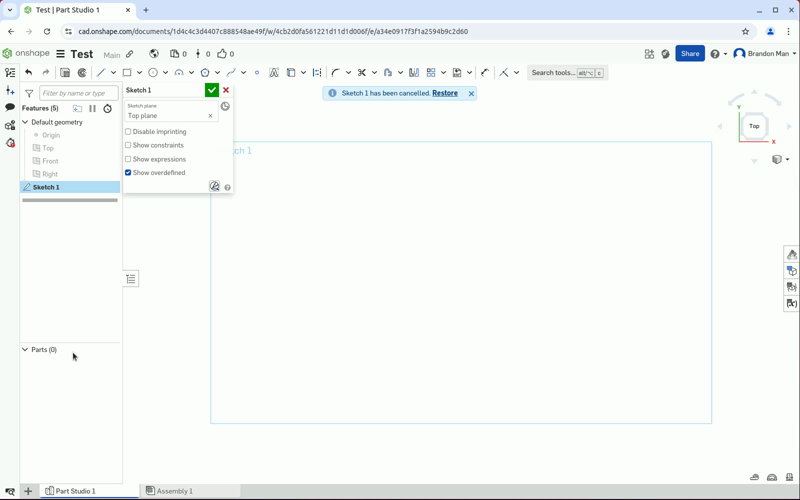
key(l)
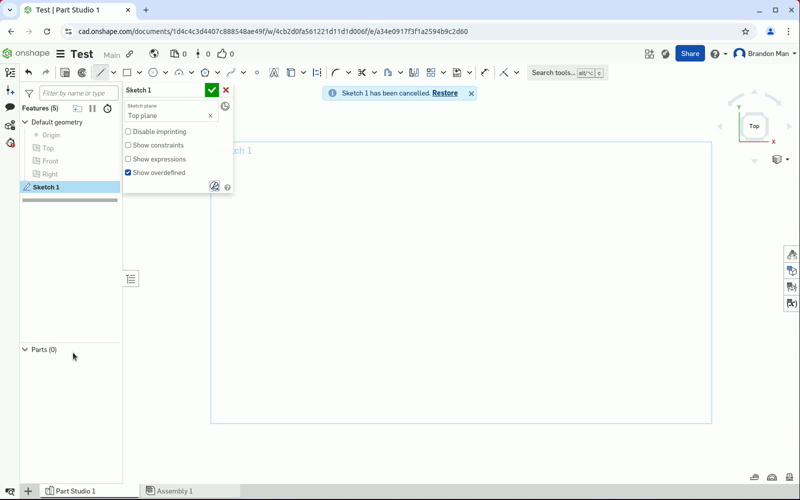
key_down(shift)
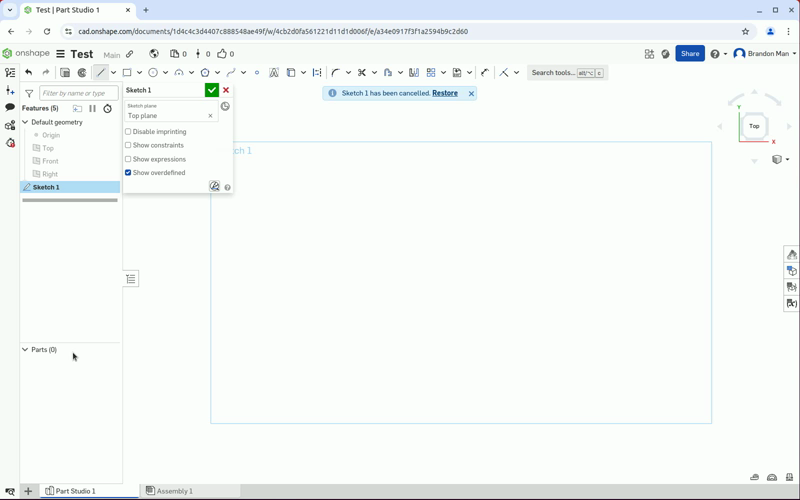
mouse_move(460, 282)
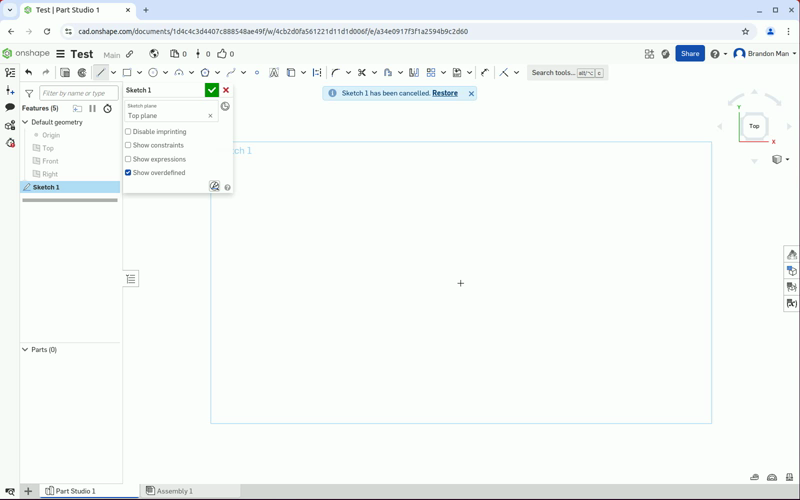
click(460, 282)
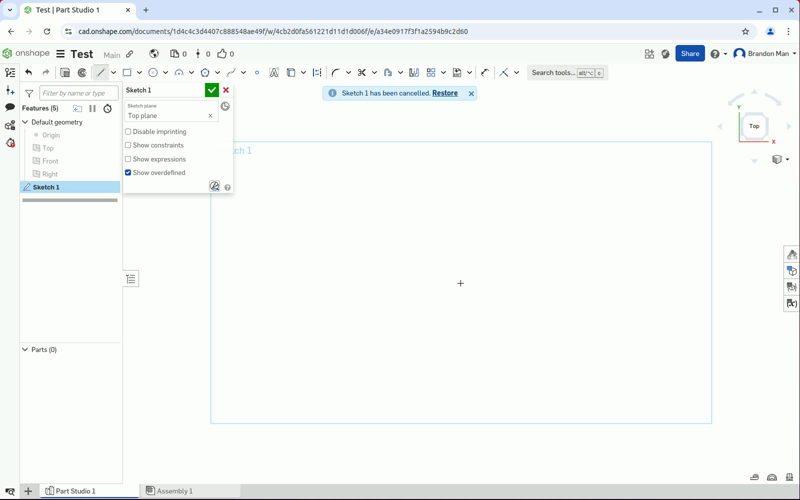
key_up(shift)
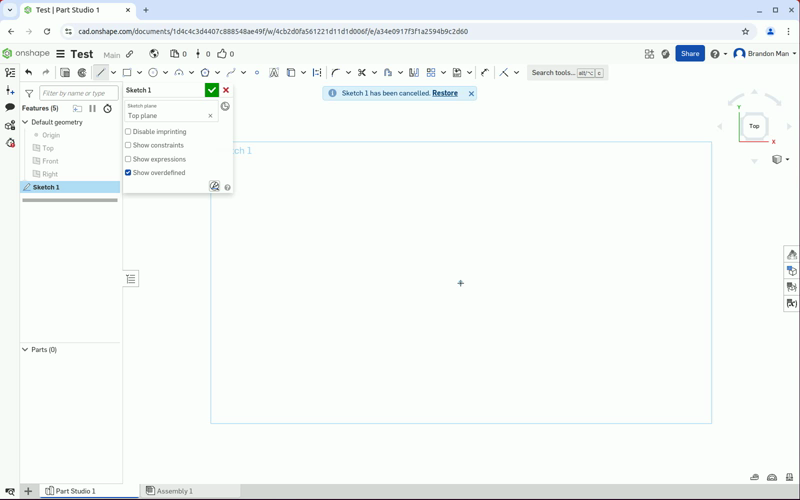
key_down(shift)
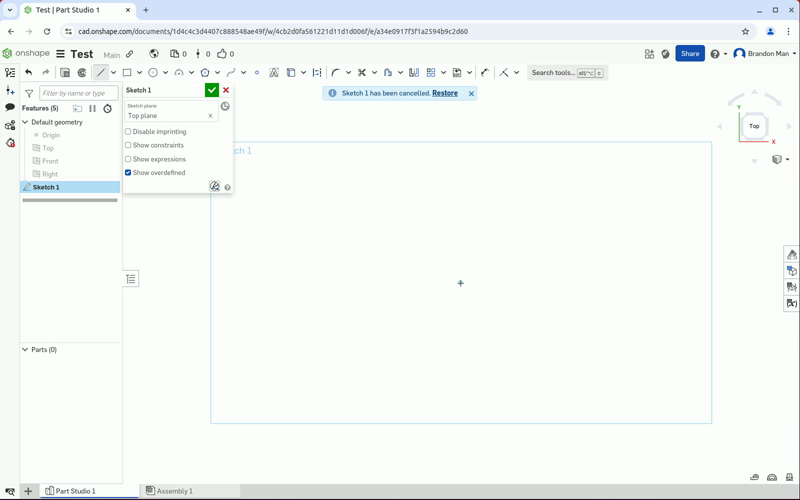
mouse_move(573, 282)
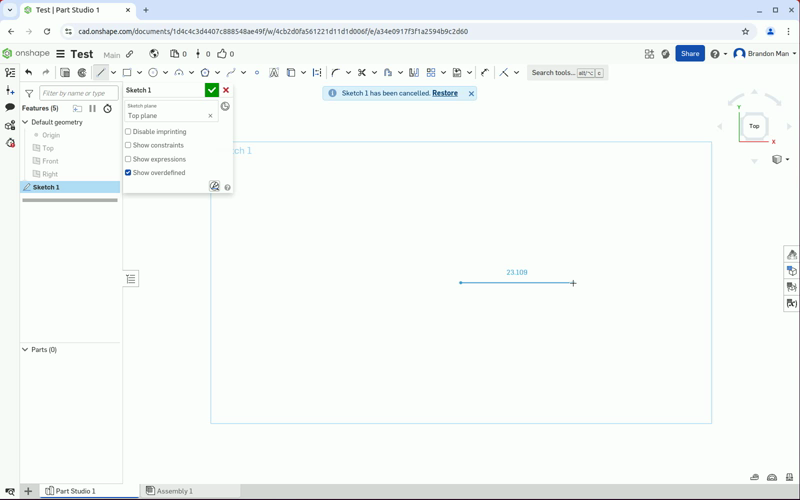
click(573, 282)
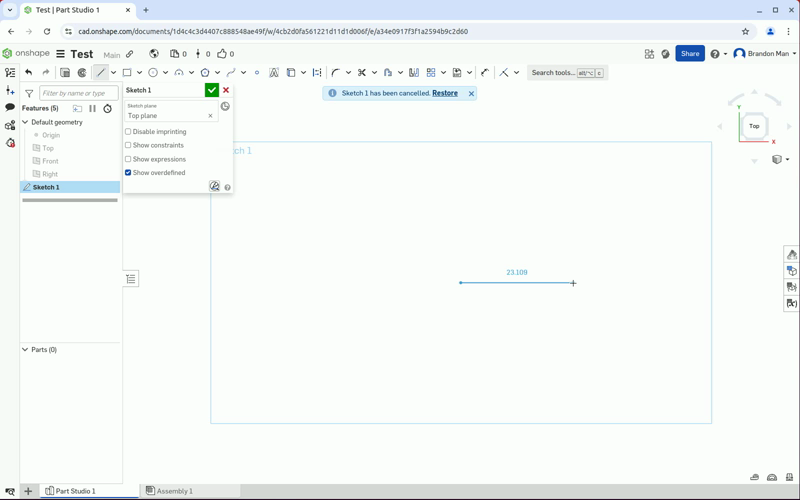
key_up(shift)
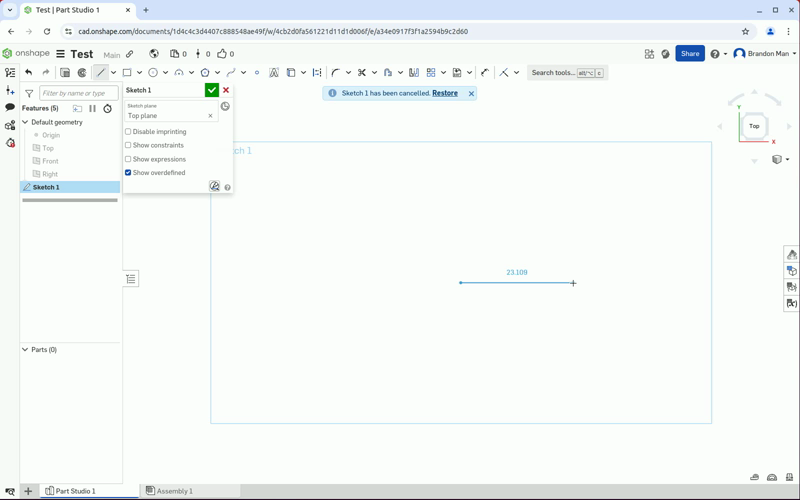
key_down(shift)
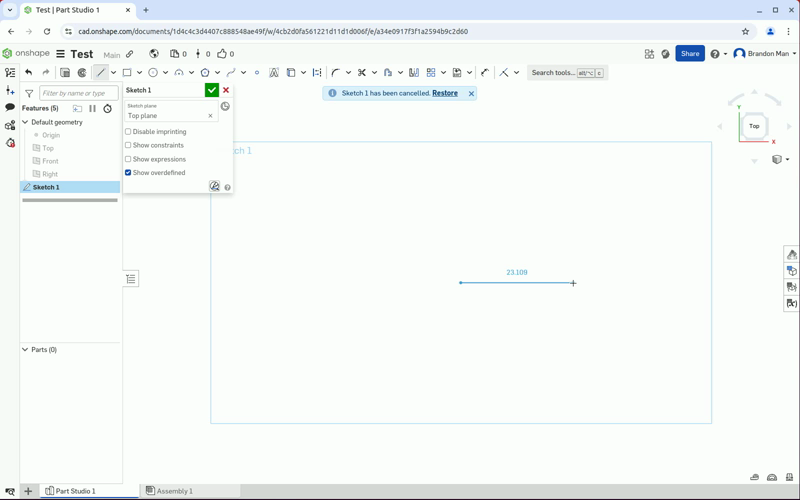
mouse_move(589, 282)
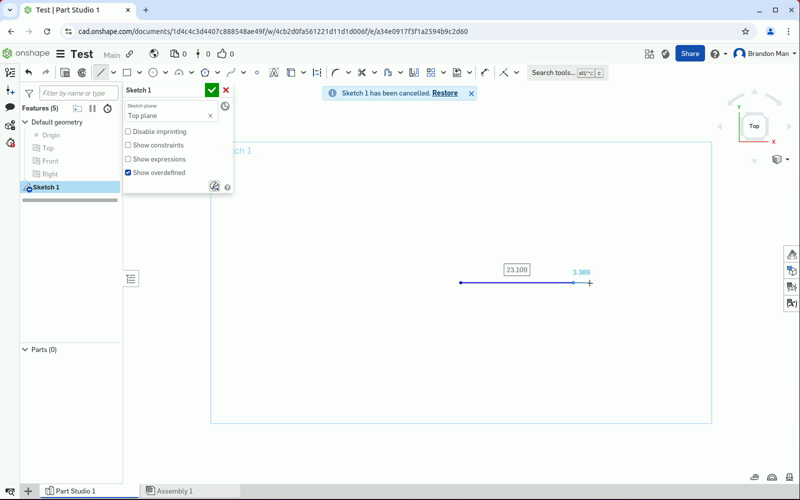
mouse_move(573, 271)
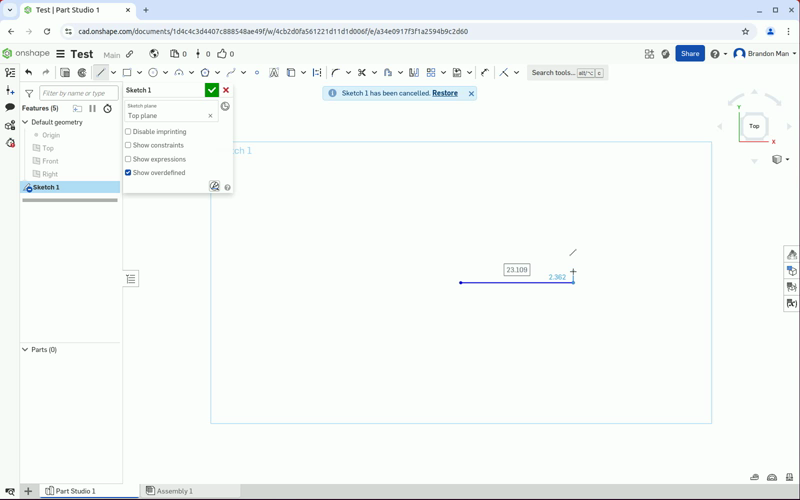
click(573, 271)
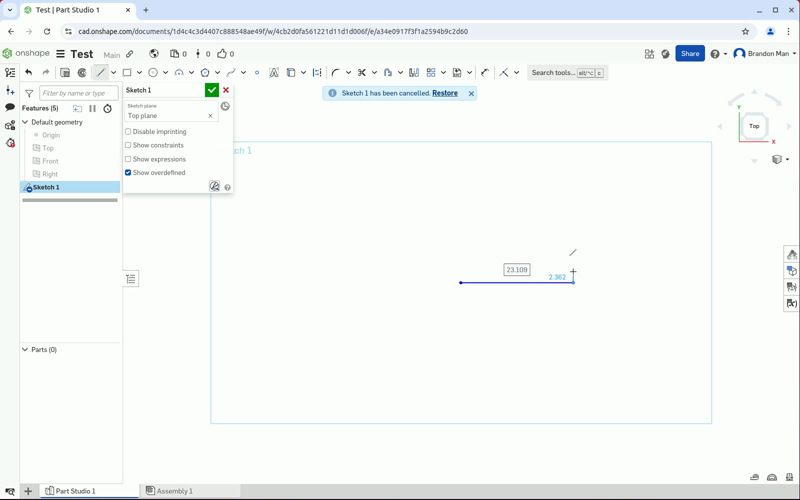
key_up(shift)
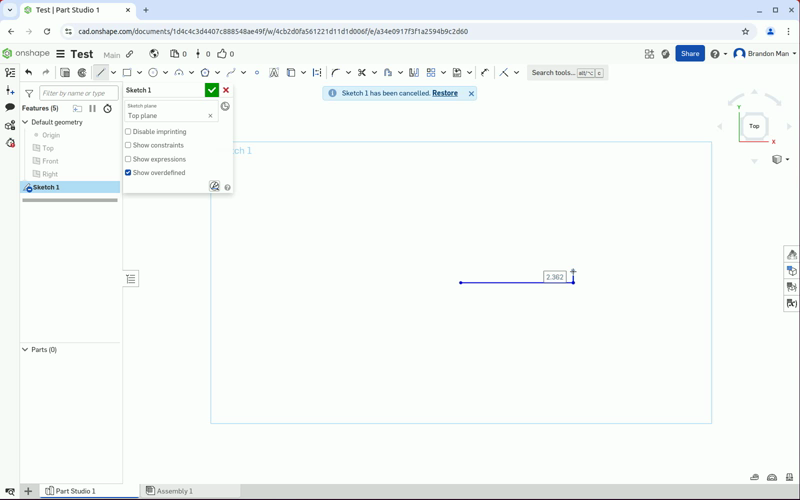
key_down(shift)
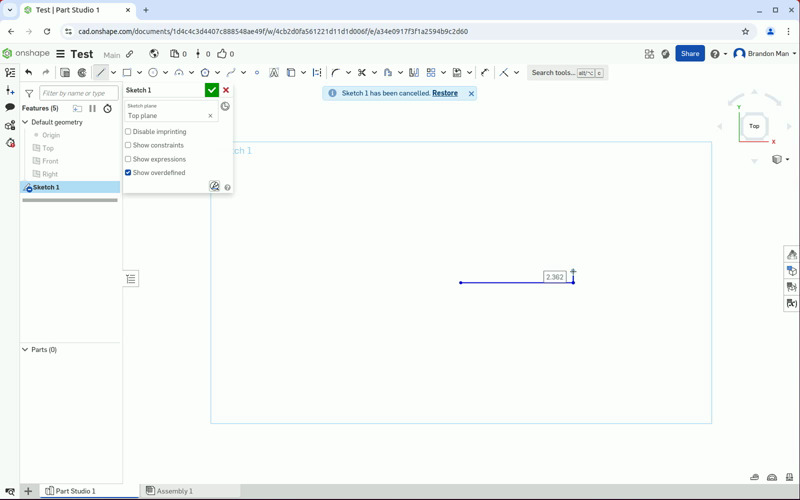
mouse_move(460, 271)
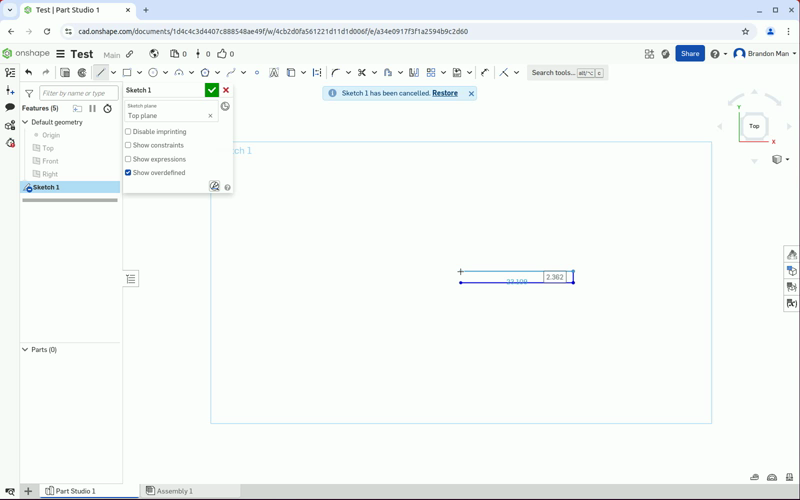
click(460, 271)
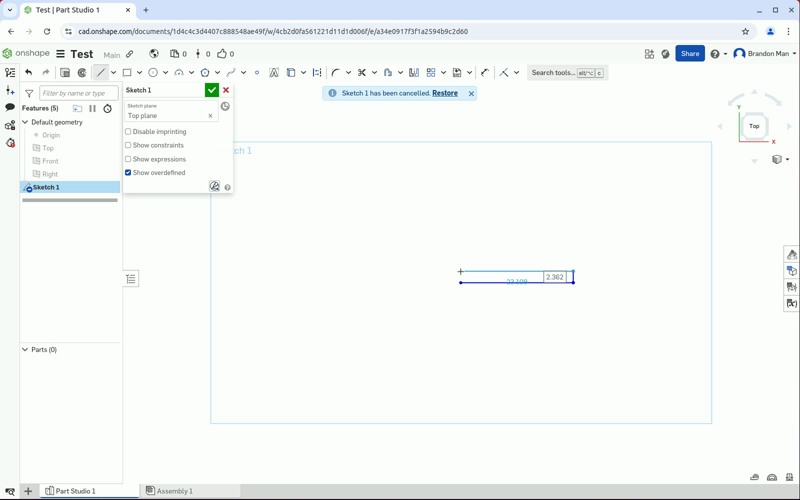
key_up(shift)
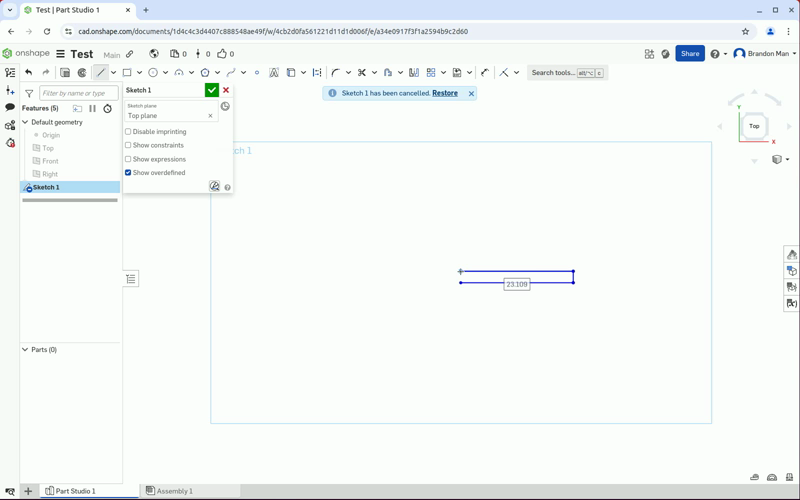
mouse_move(490, 271)
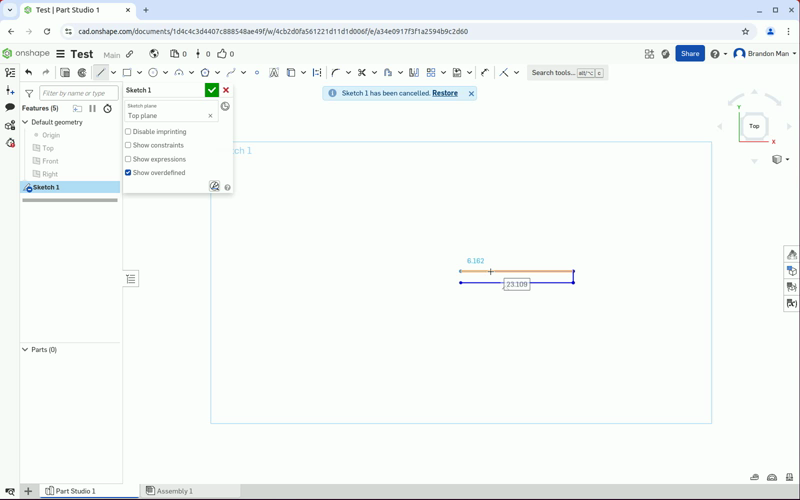
key_down(shift)
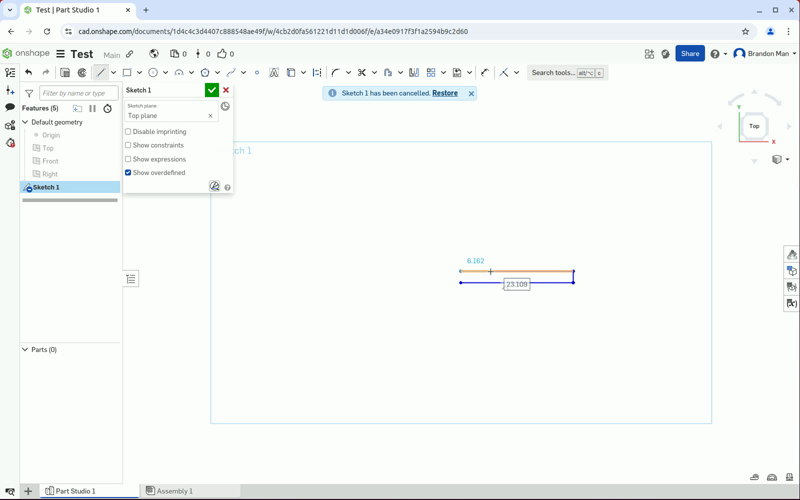
mouse_move(460, 282)
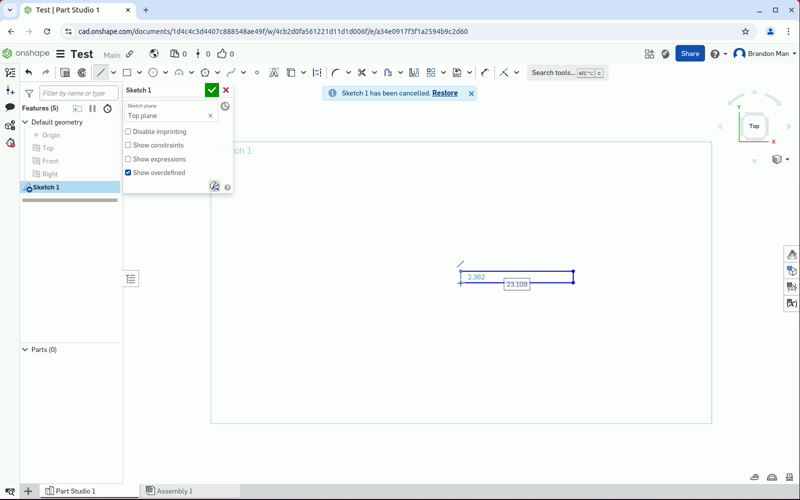
key_up(shift)
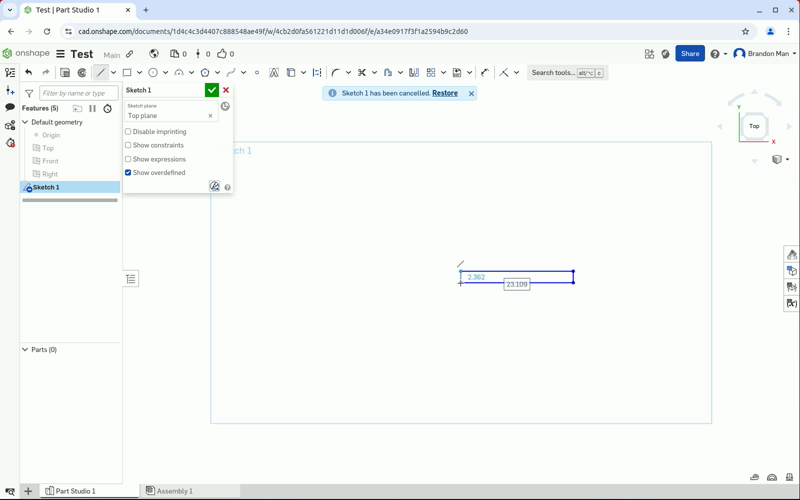
click(460, 282)
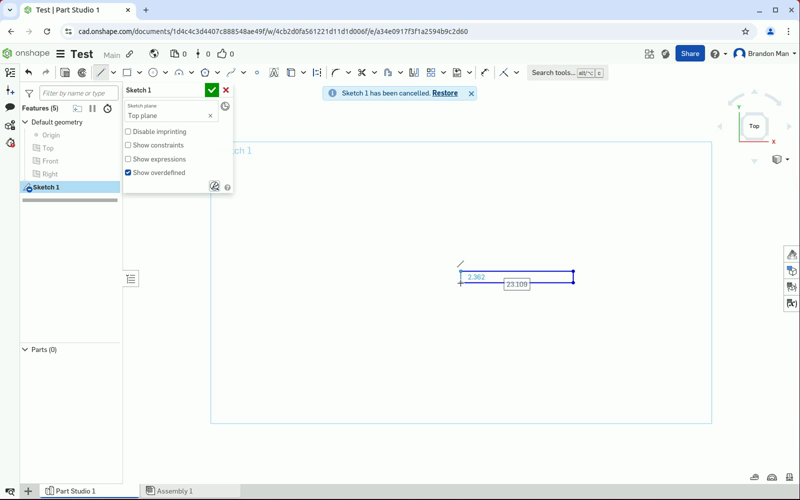
key(esc)
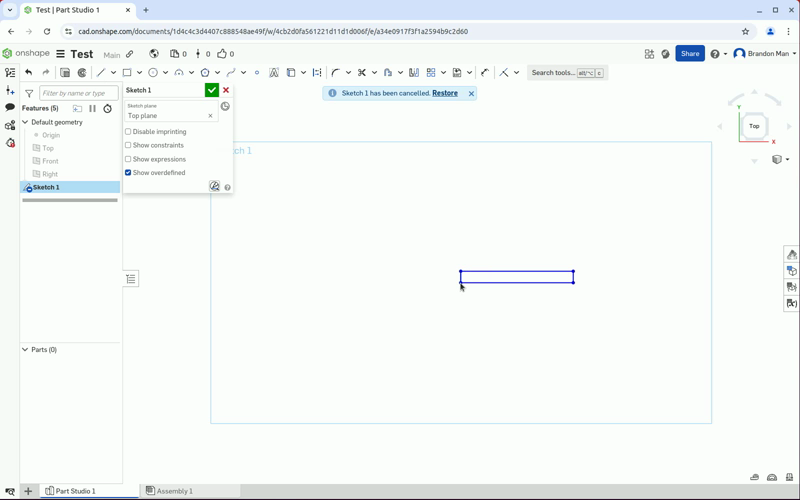
mouse_move(493, 272)
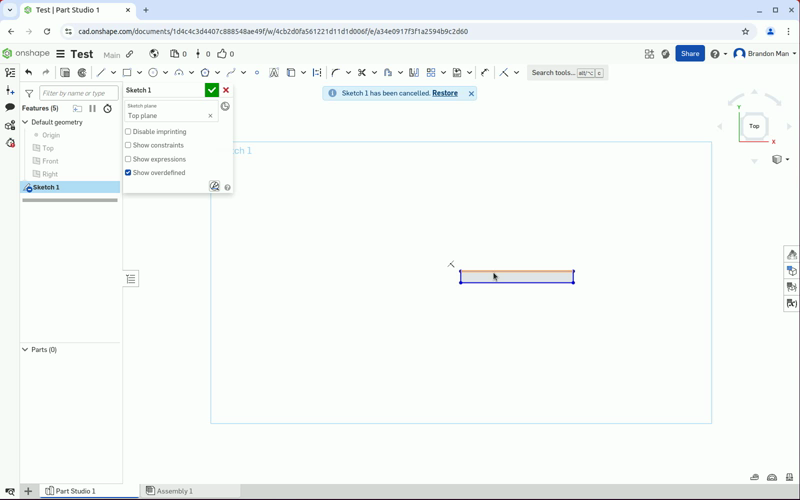
scroll(6)
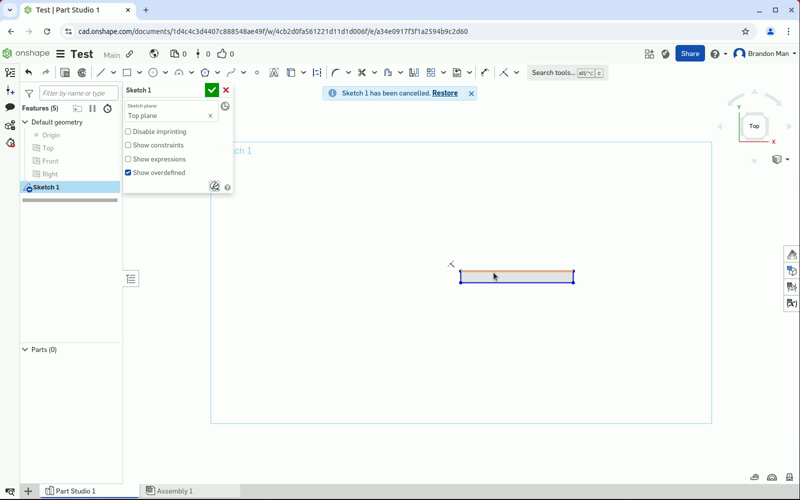
scroll(6)
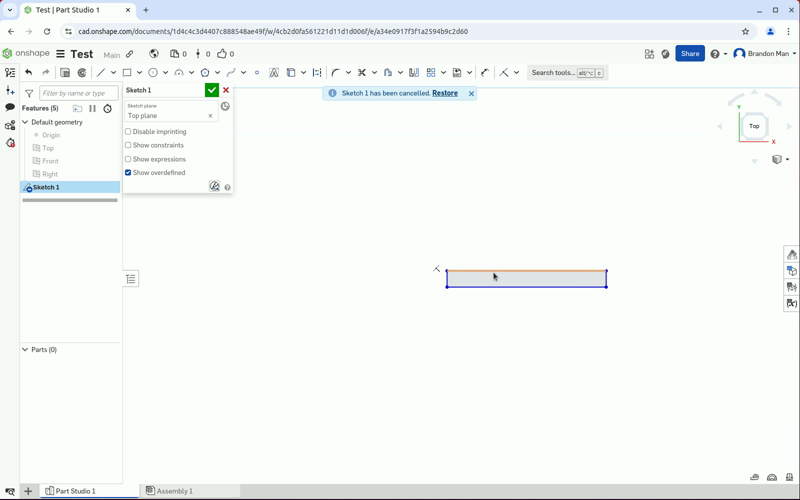
scroll(6)
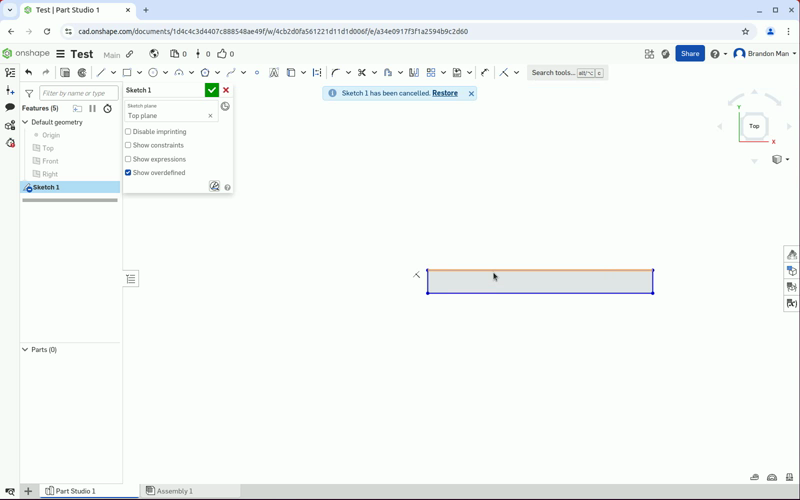
scroll(6)
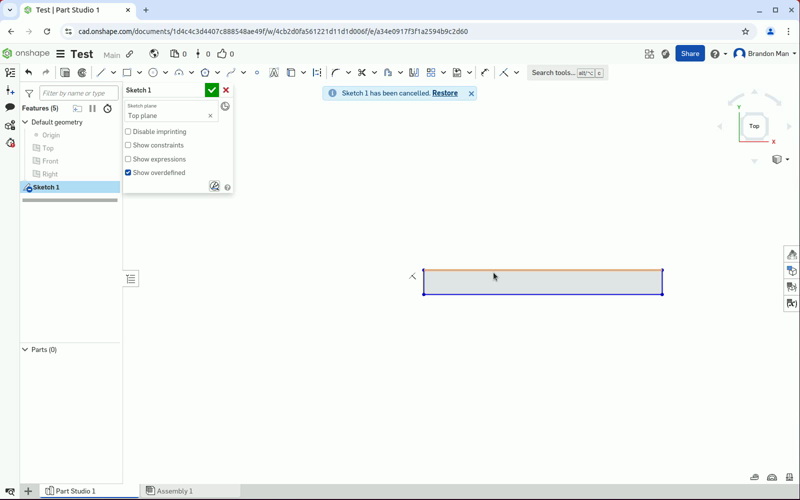
scroll(6)
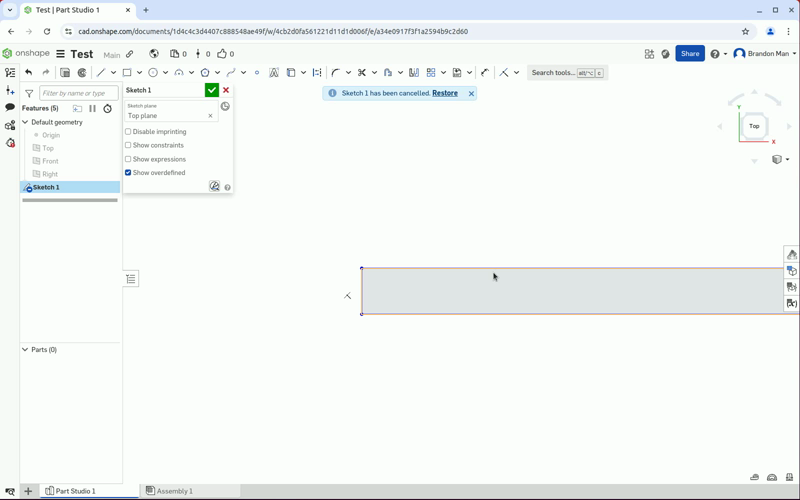
scroll(6)
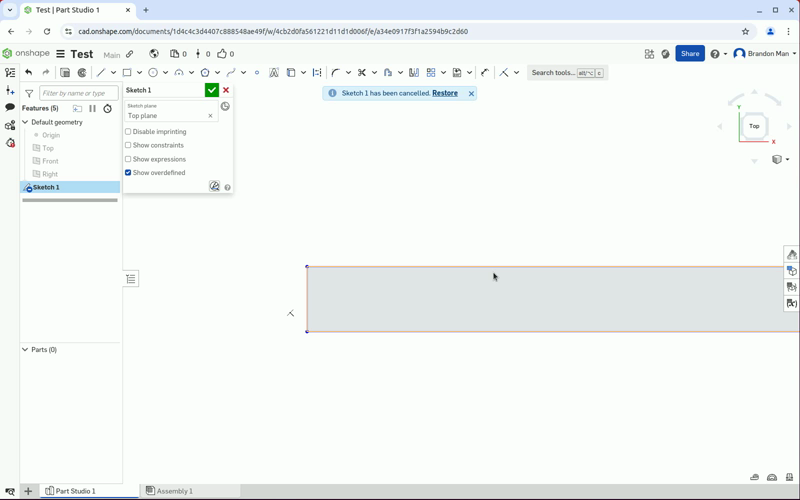
scroll(6)
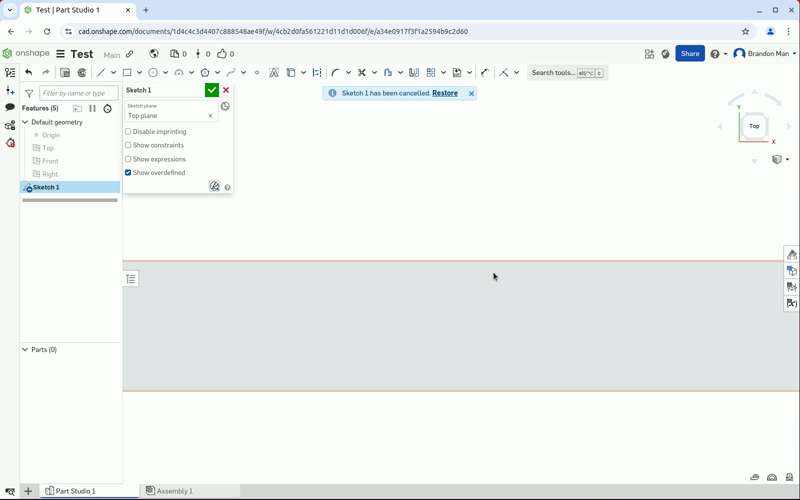
click(493, 272)
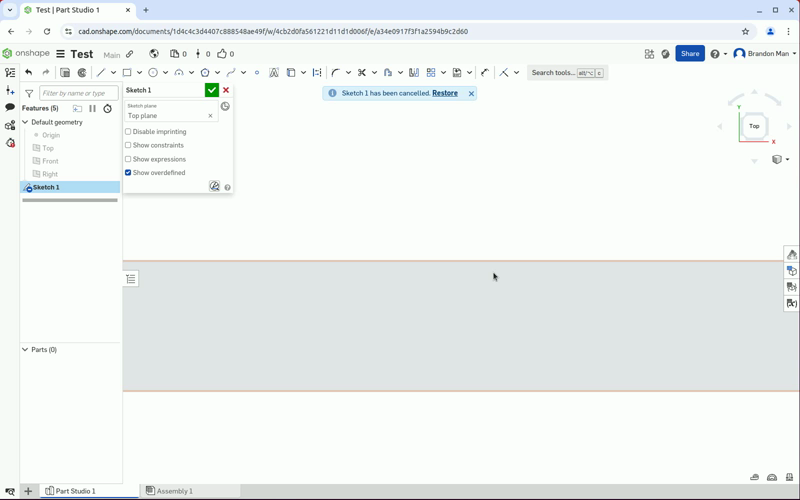
scroll(-6)
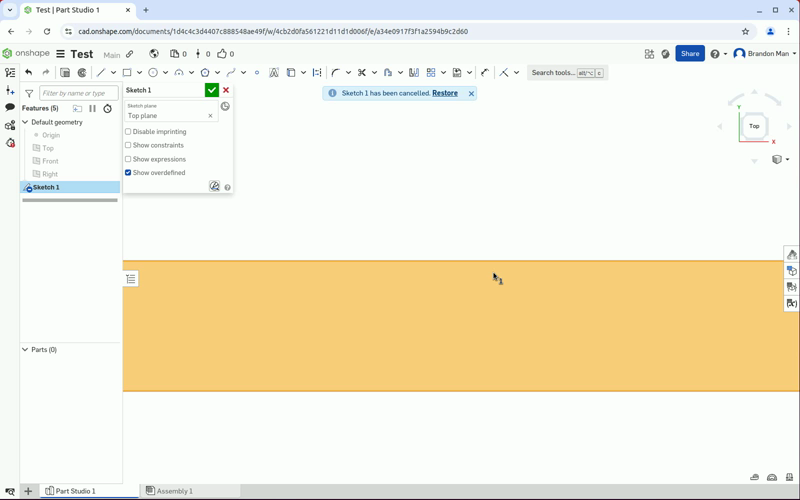
scroll(-6)
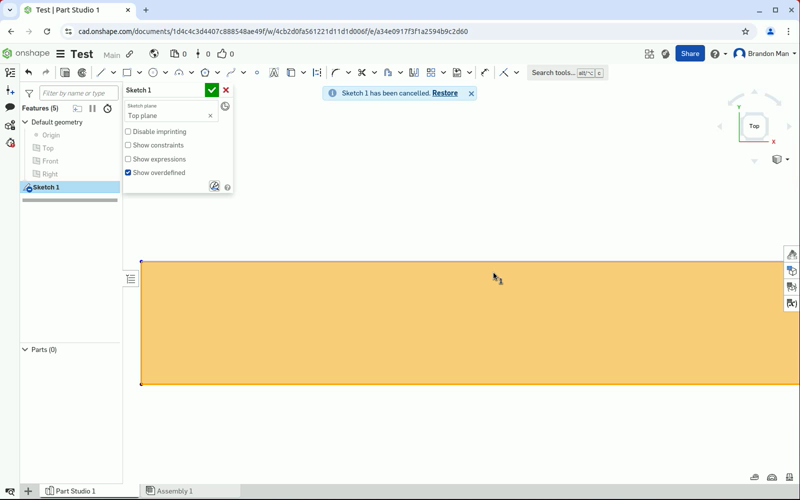
scroll(-6)
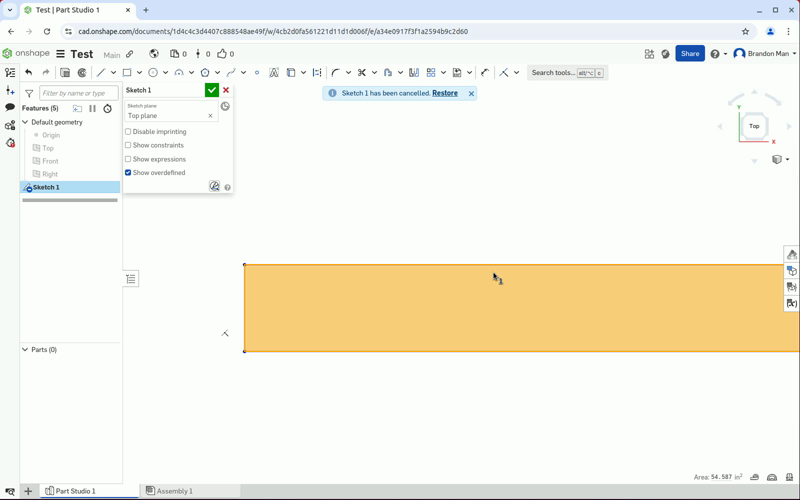
scroll(-6)
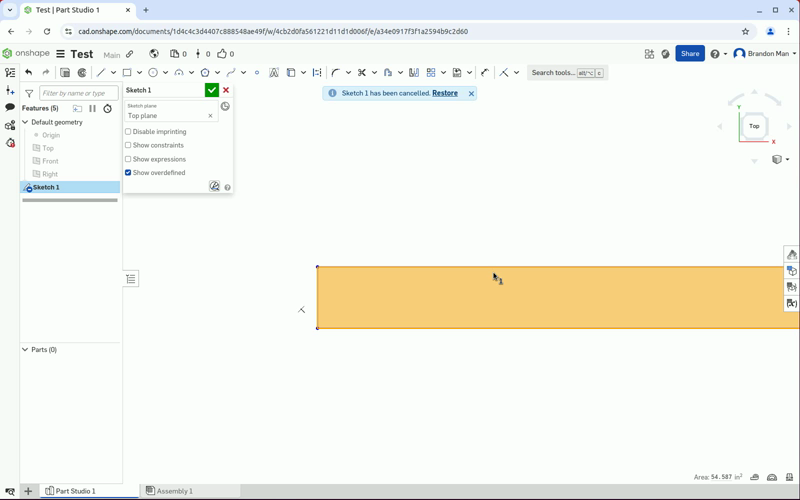
scroll(-6)
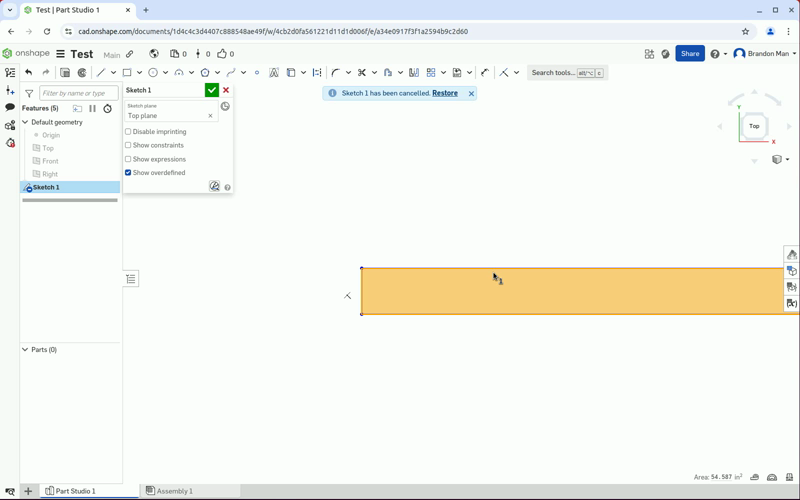
scroll(-6)
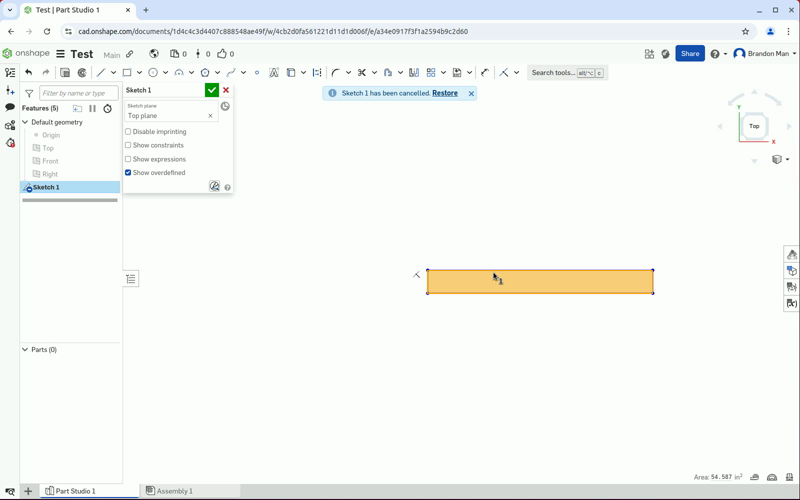
scroll(-6)
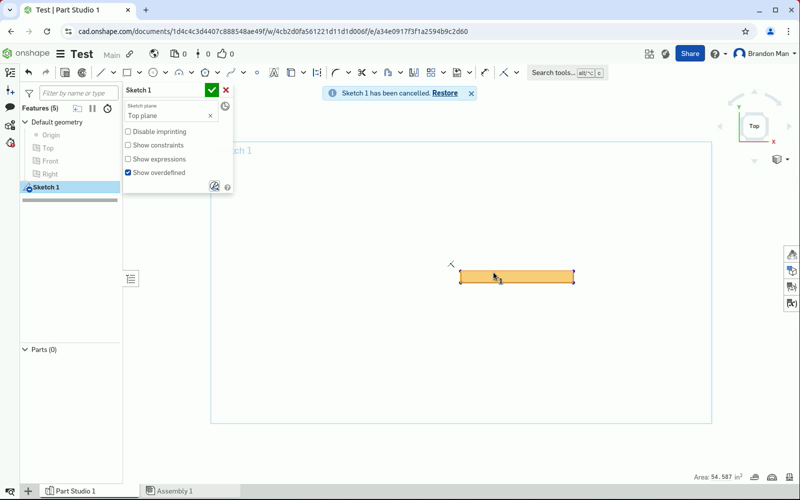
mouse_move(73, 352)
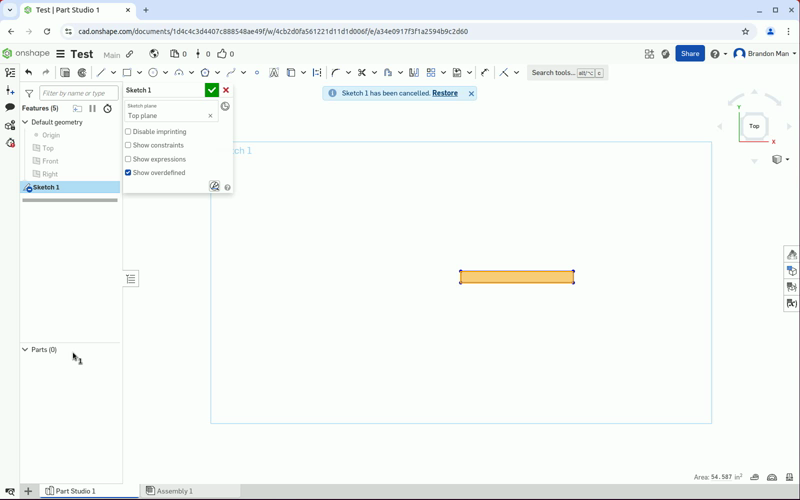
key(shift+y)
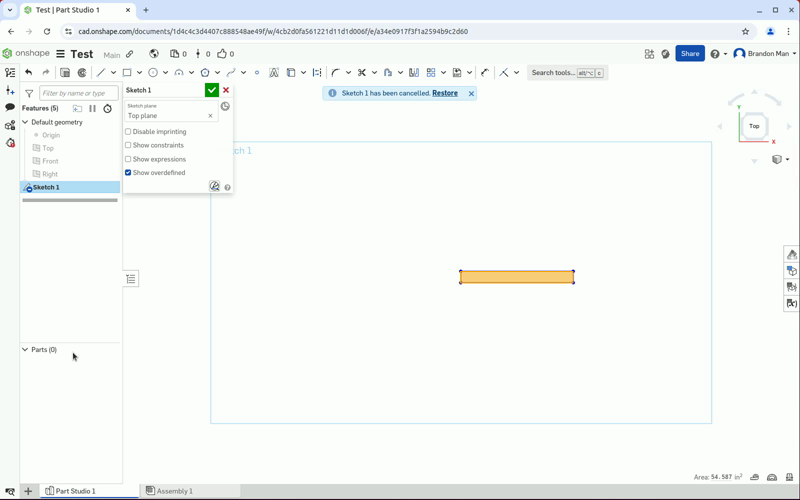
key(shift+e)
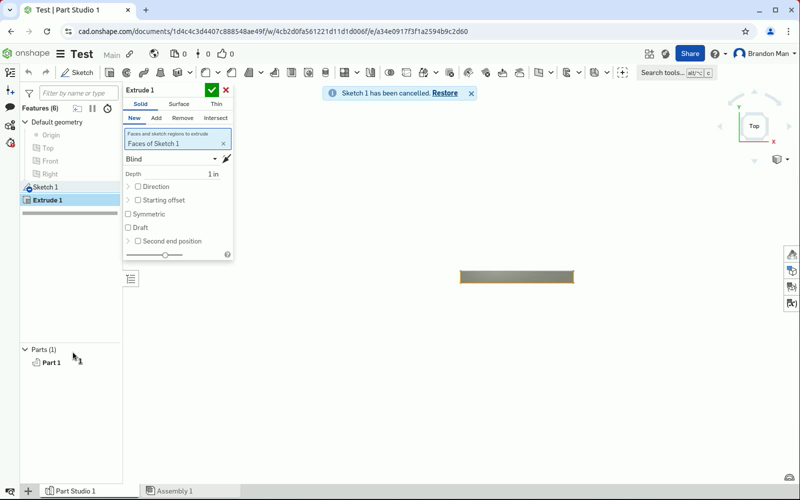
mouse_move(143, 106)
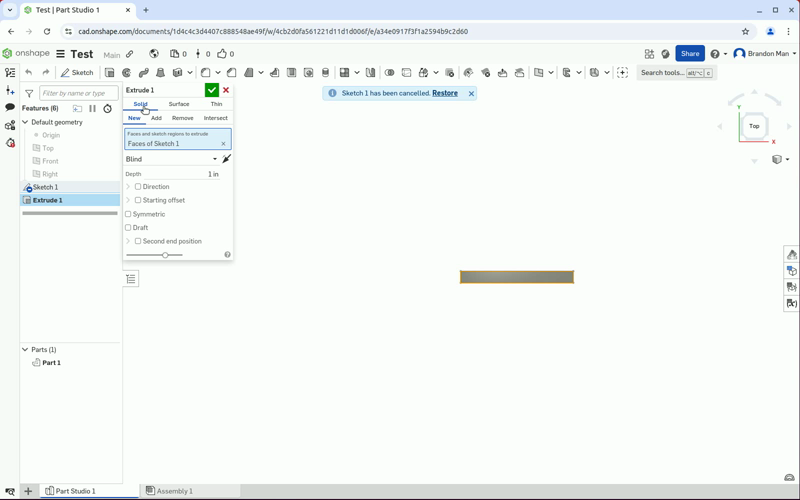
click(143, 106)
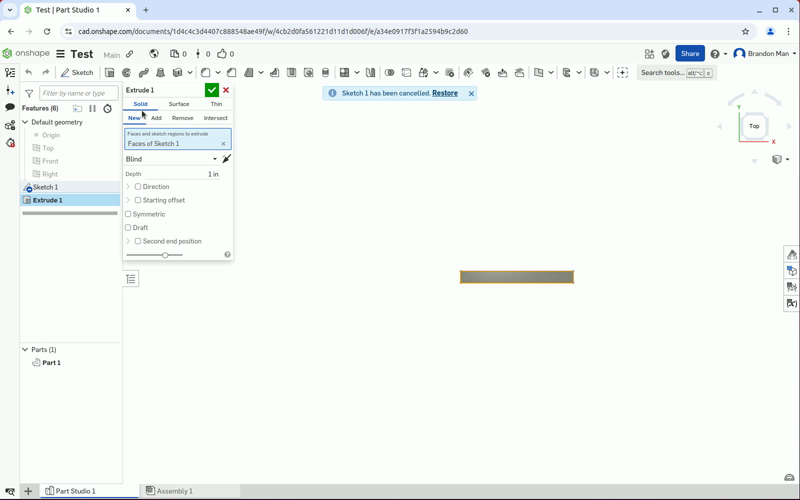
mouse_move(137, 120)
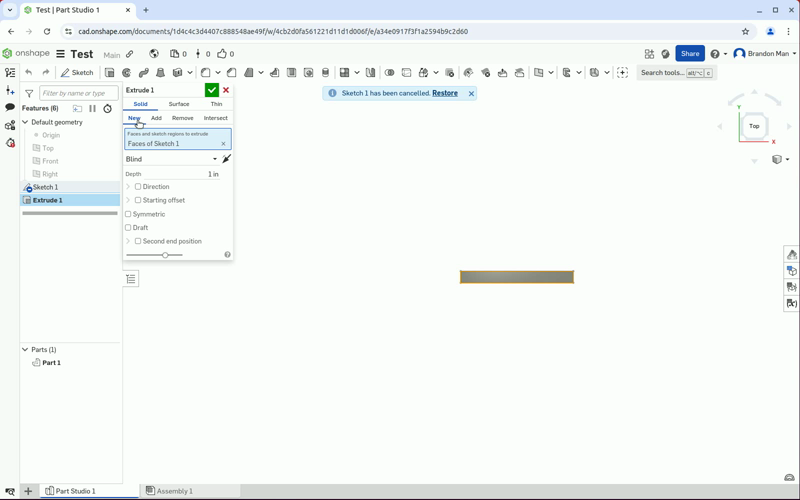
click(137, 120)
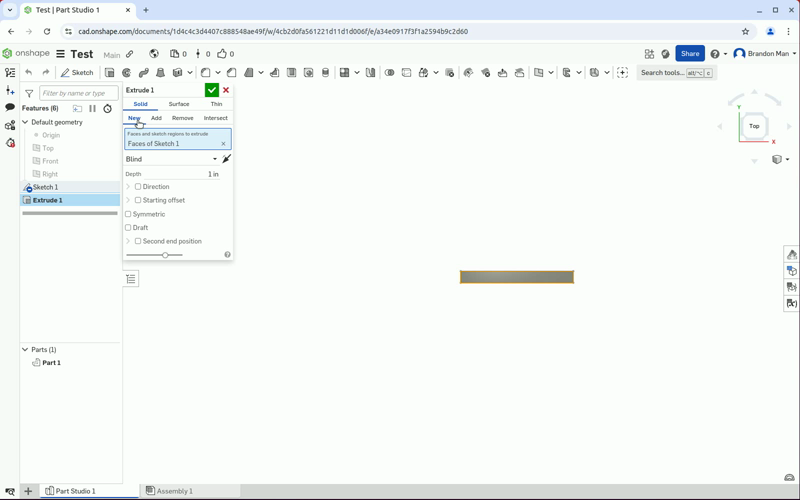
key(tab, 4)
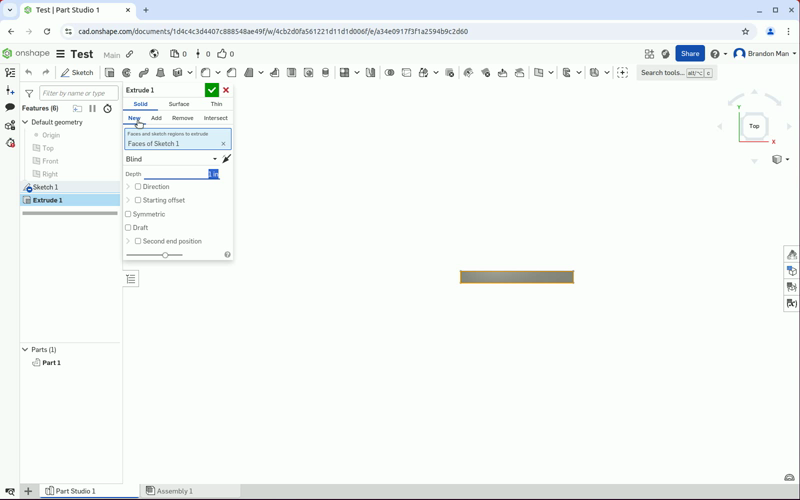
text(0.481)
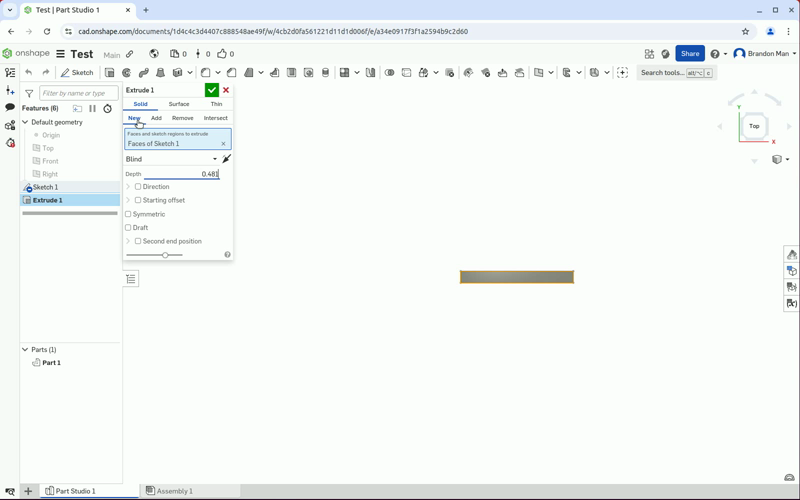
key(enter)
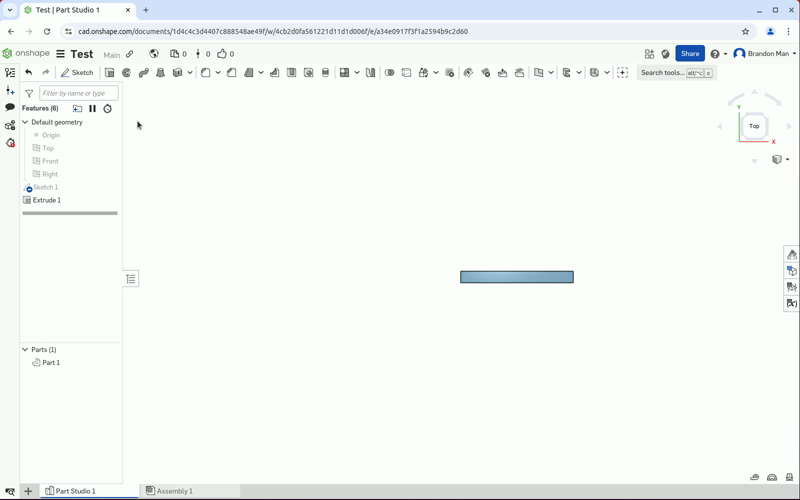
key(shift+h)
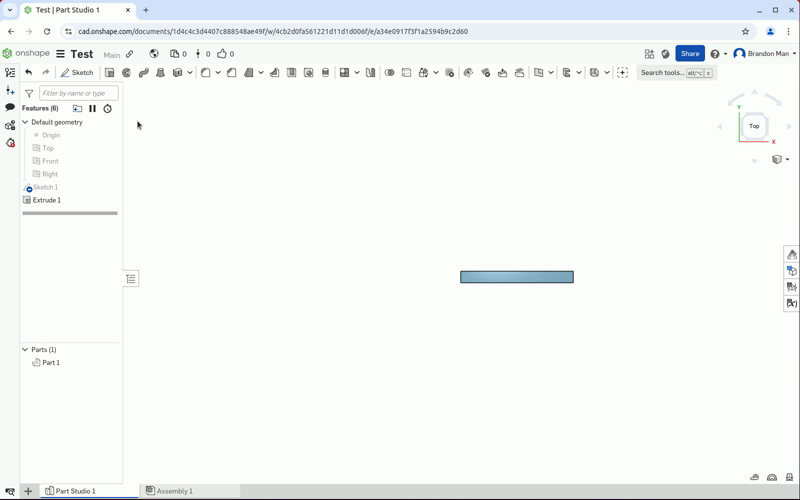
key(shift+h)
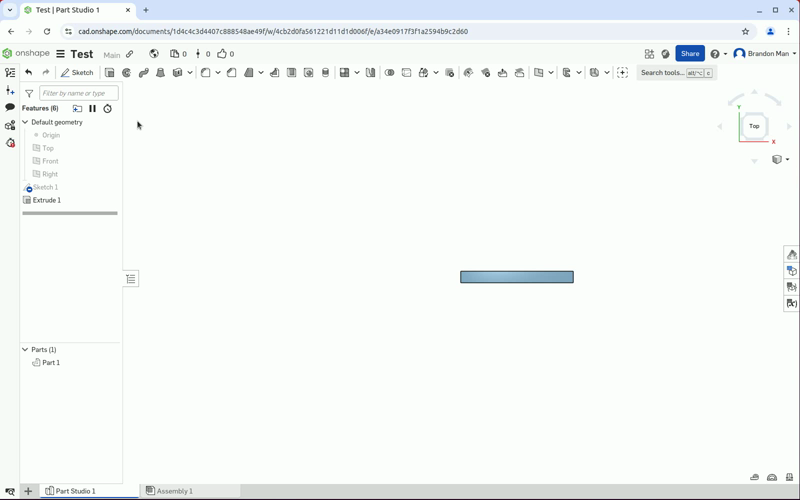
mouse_move(73, 189)
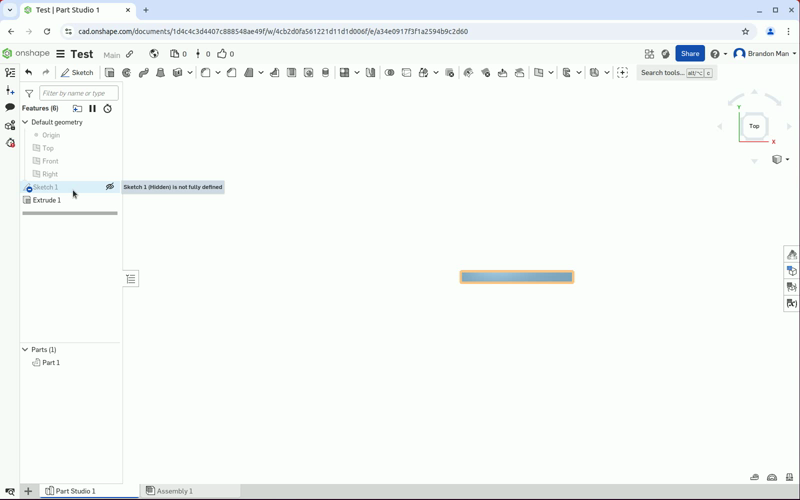
click(73, 189)
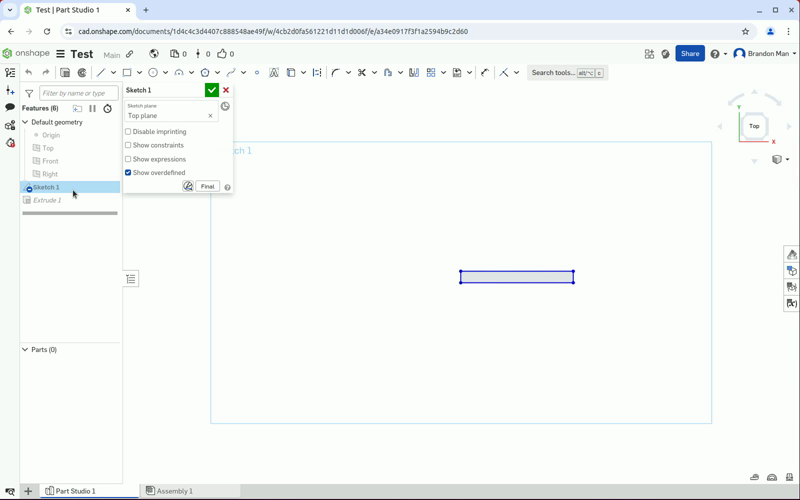
mouse_move(229, 92)
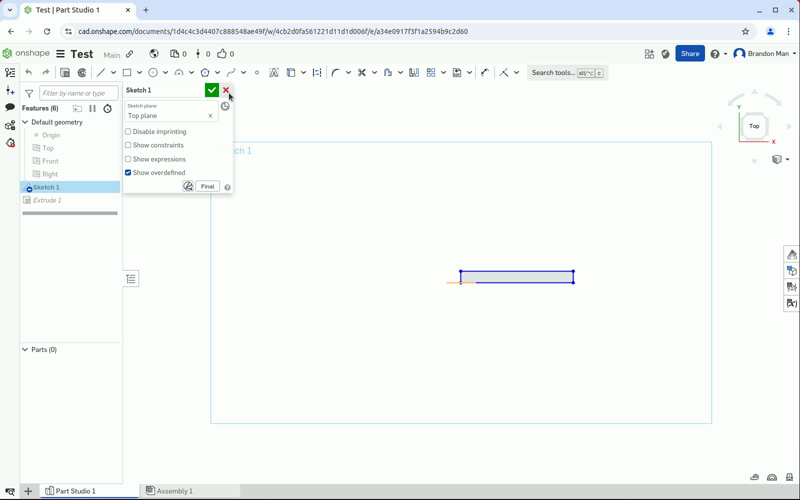
click(229, 92)
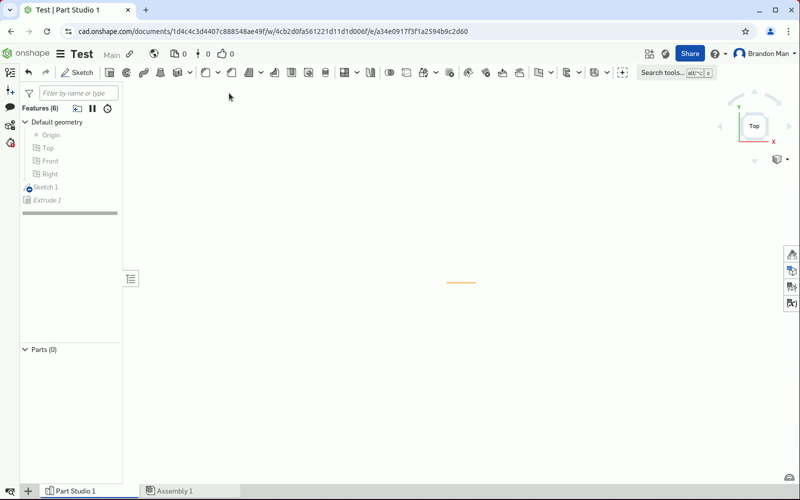
mouse_move(73, 352)
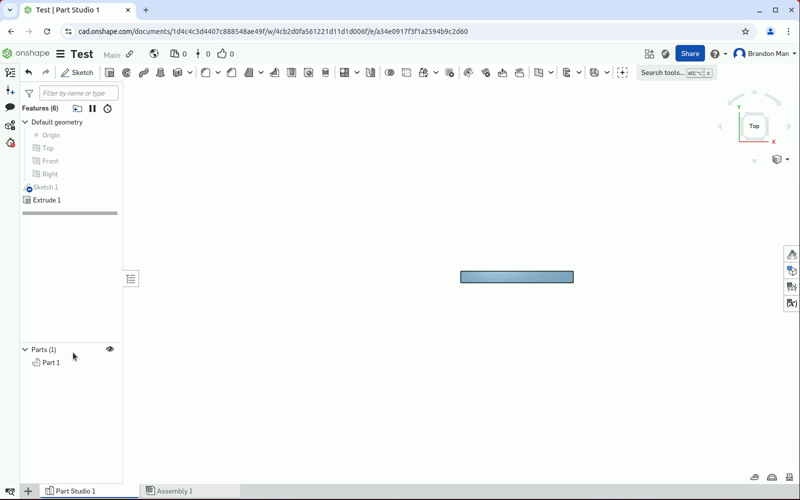
key(y)
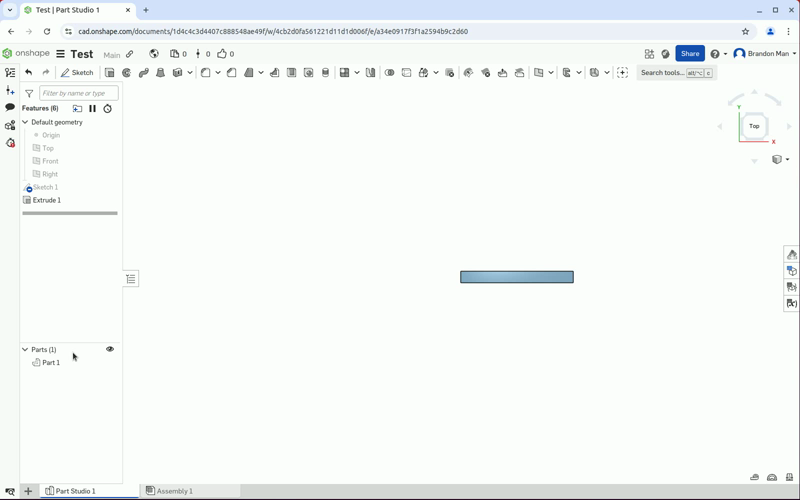
key(shift+p)
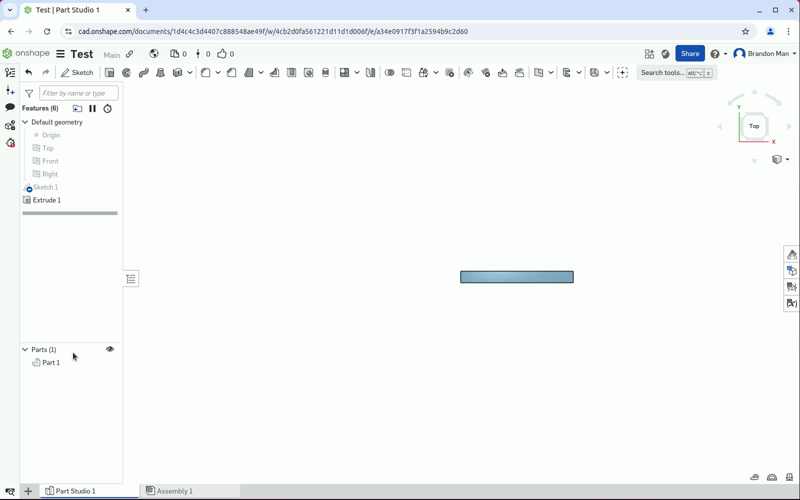
key(space)
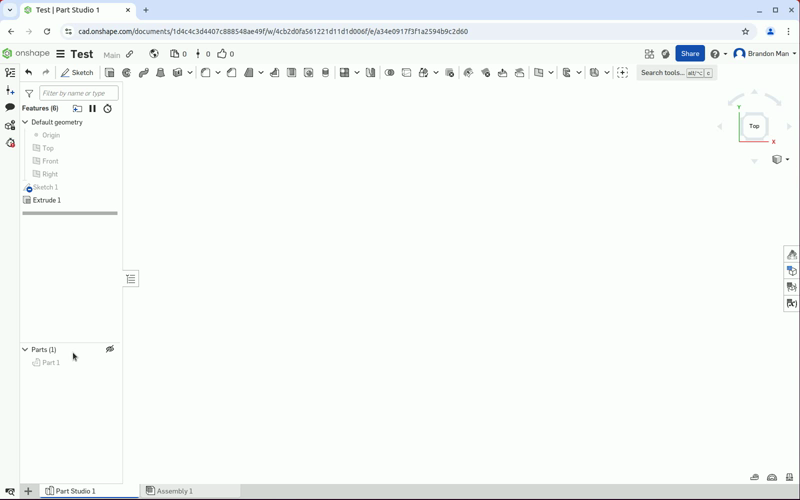
key_down(shift)
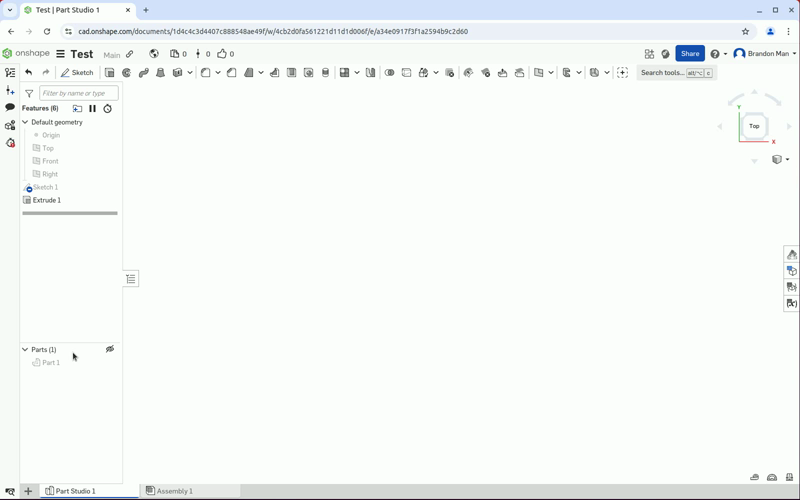
key(up)
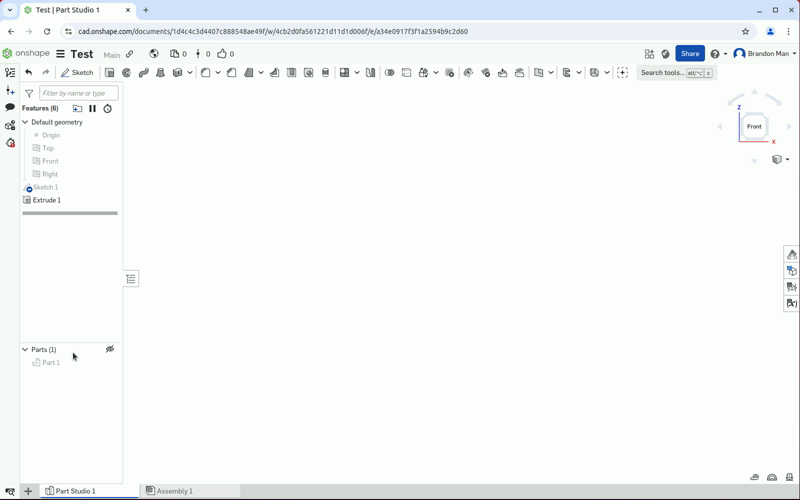
key_up(shift)
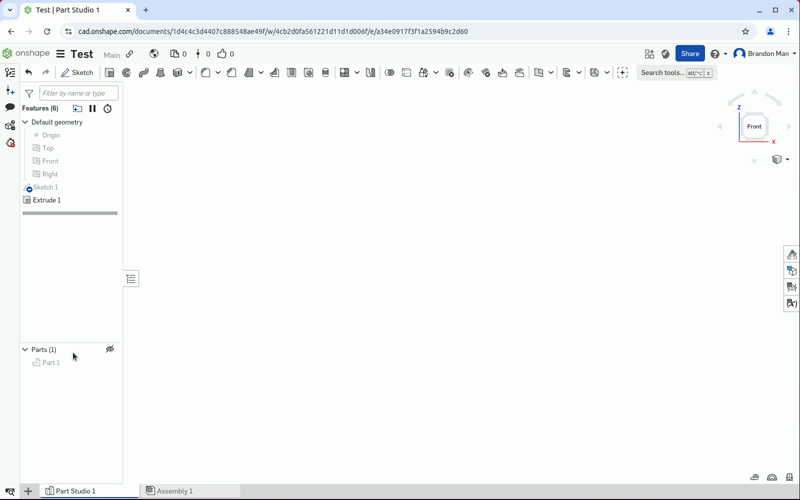
mouse_move(73, 352)
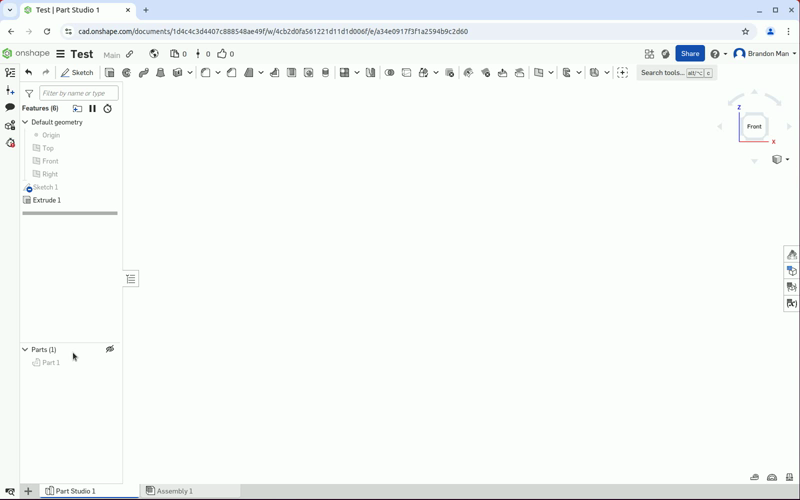
key(shift+y)
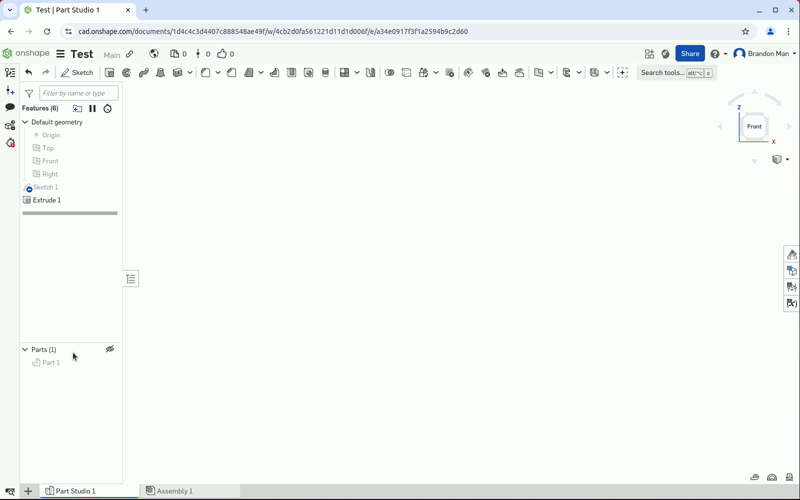
key(shift+s)
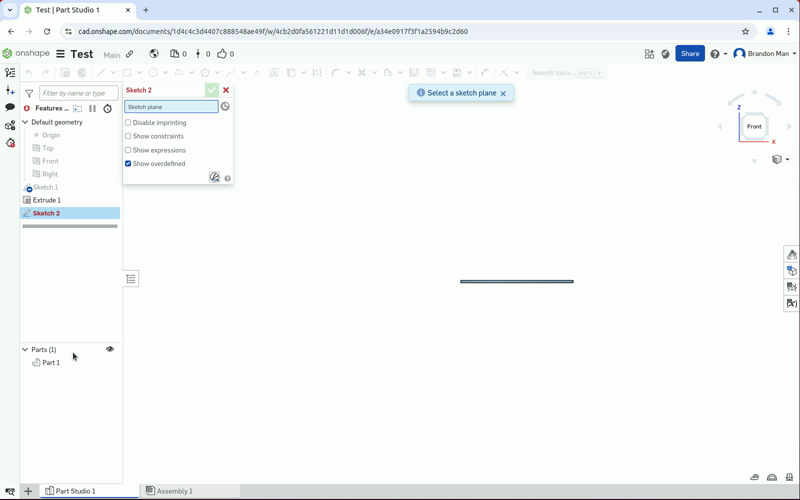
mouse_move(73, 163)
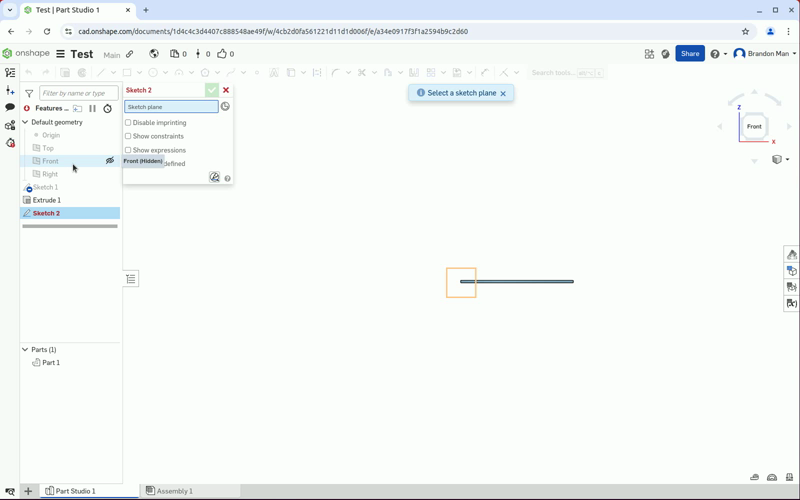
click(73, 163)
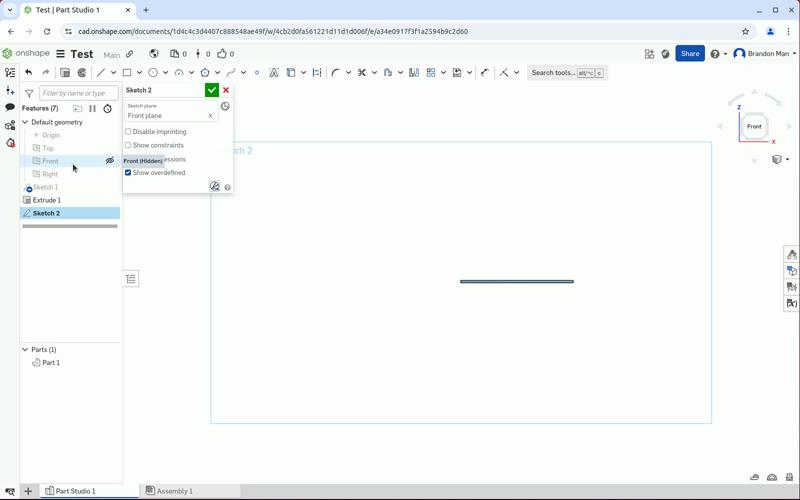
mouse_move(73, 352)
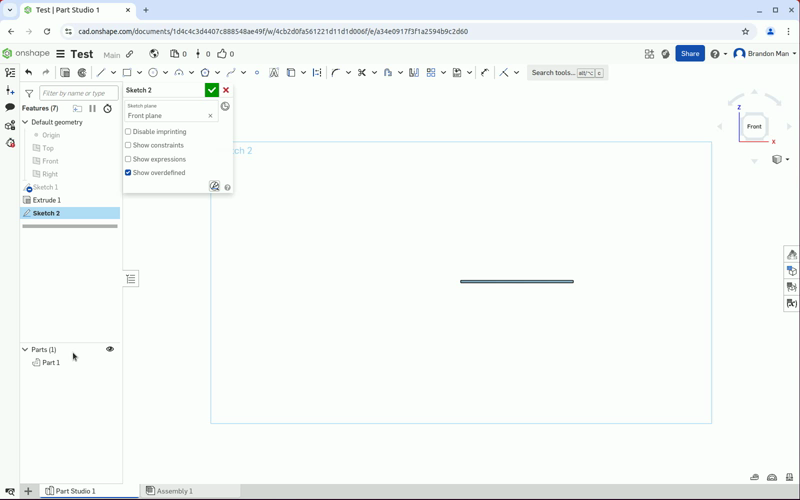
key(y)
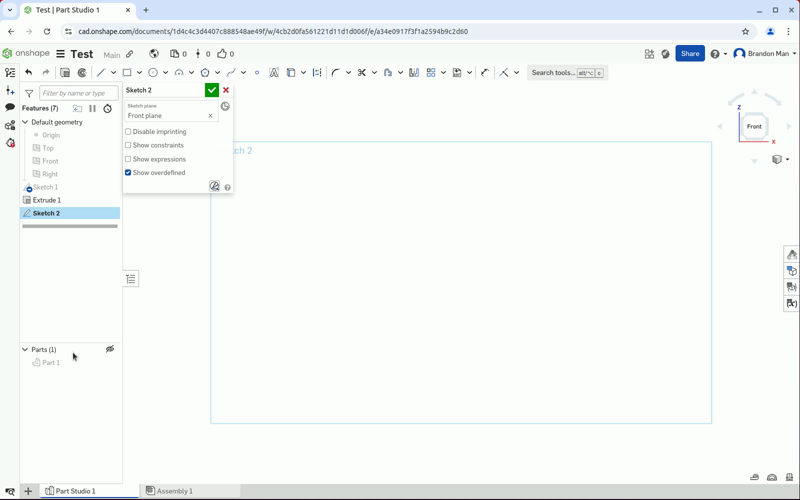
key(l)
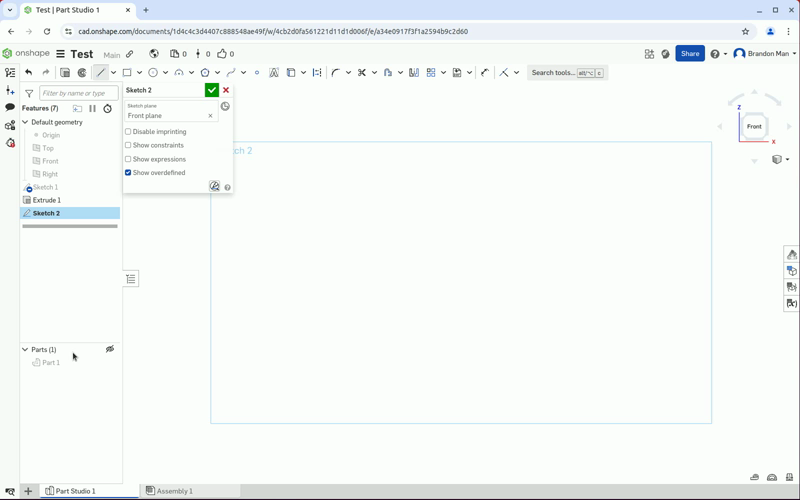
key_down(shift)
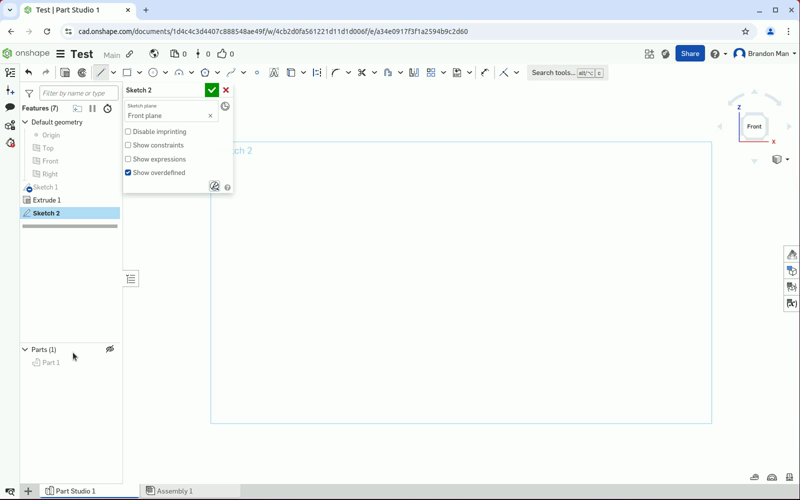
mouse_move(460, 282)
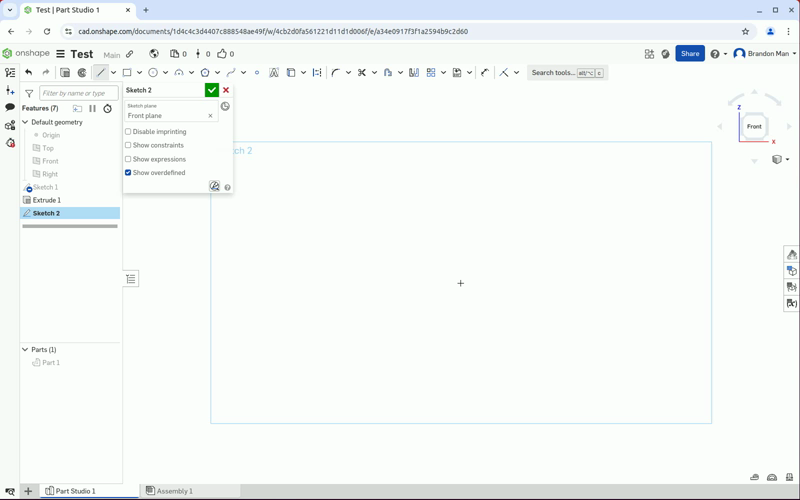
click(460, 282)
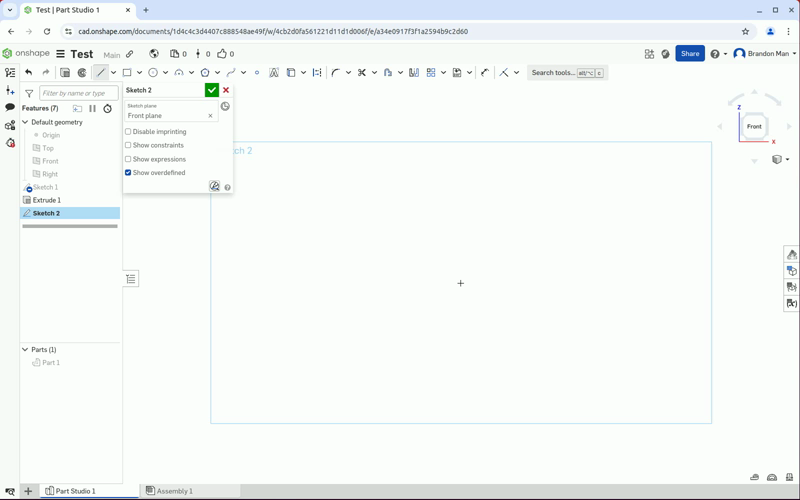
key_up(shift)
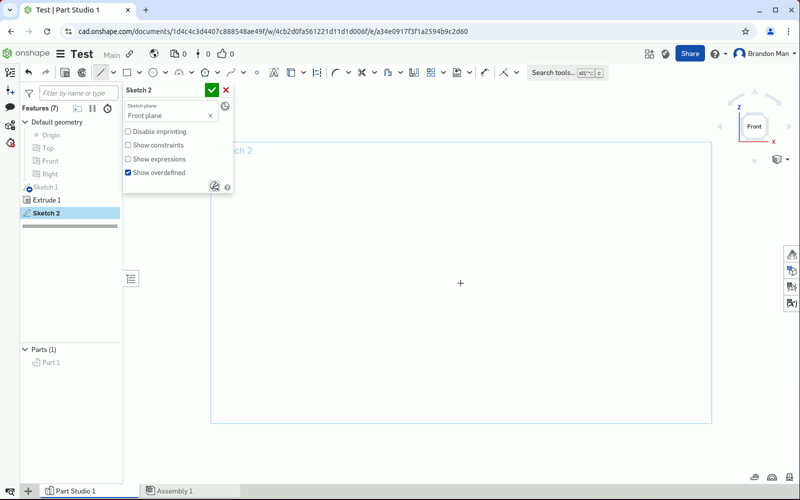
key_down(shift)
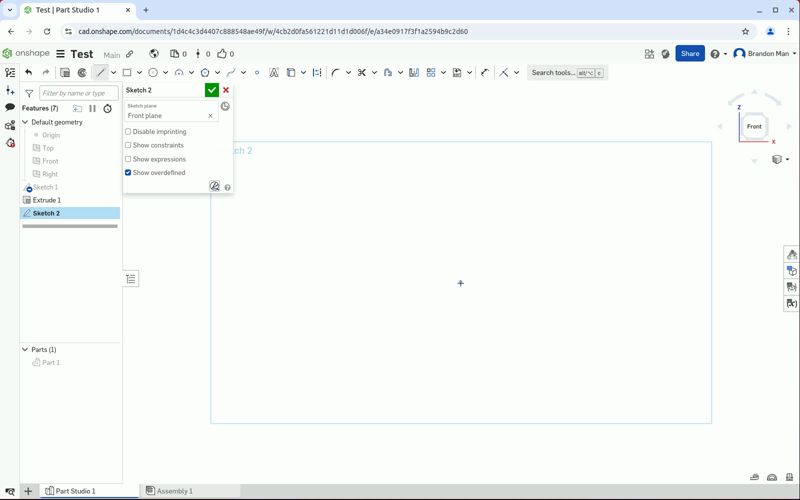
mouse_move(490, 282)
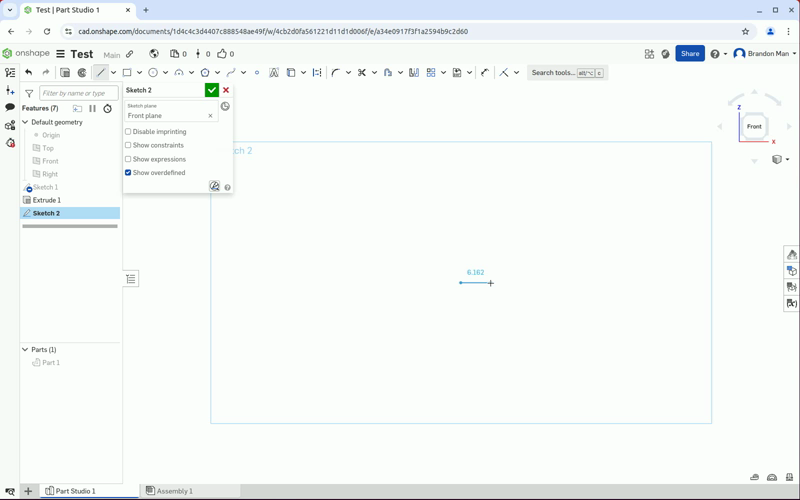
mouse_move(464, 279)
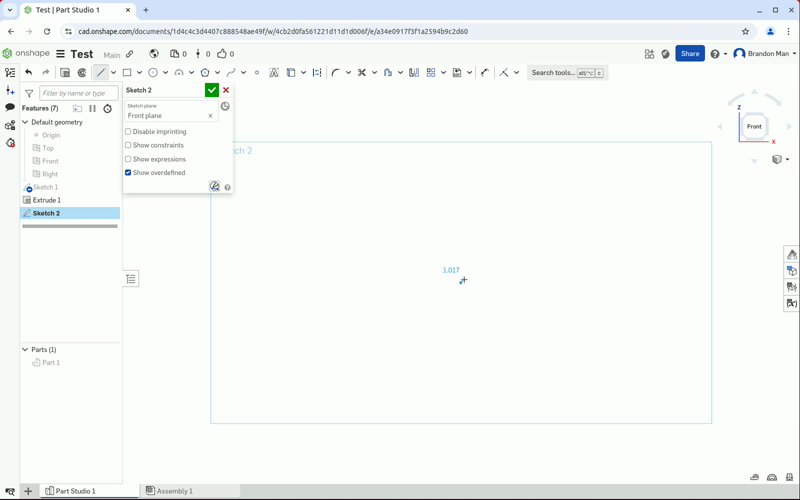
scroll(6)
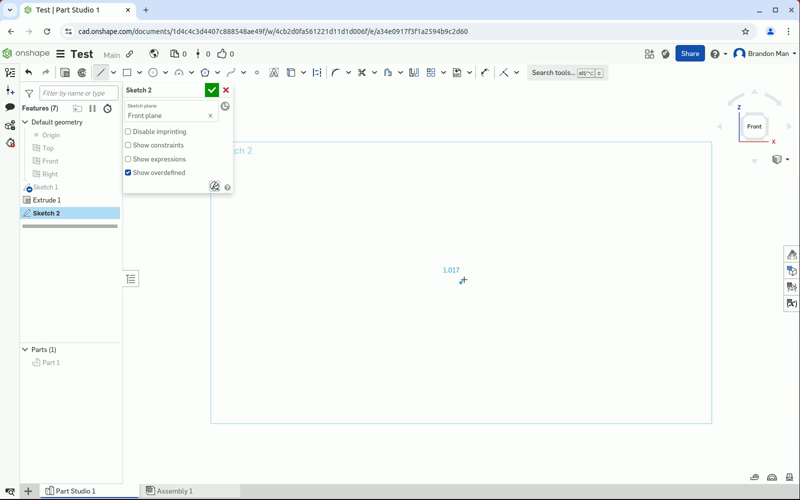
scroll(6)
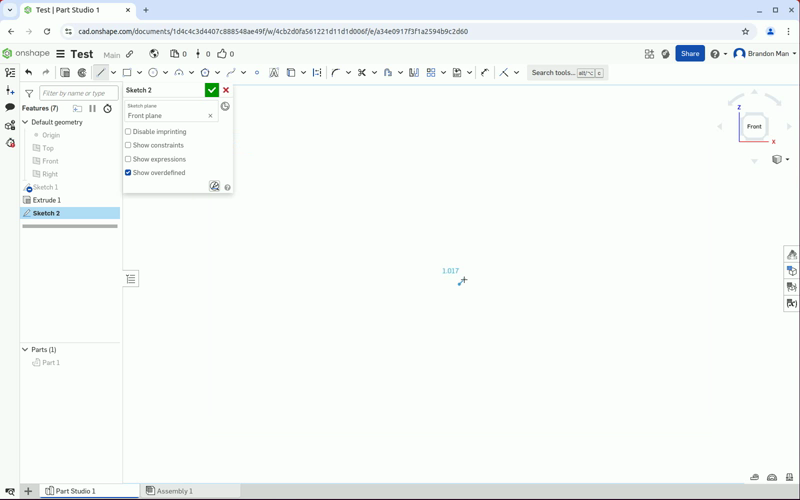
scroll(6)
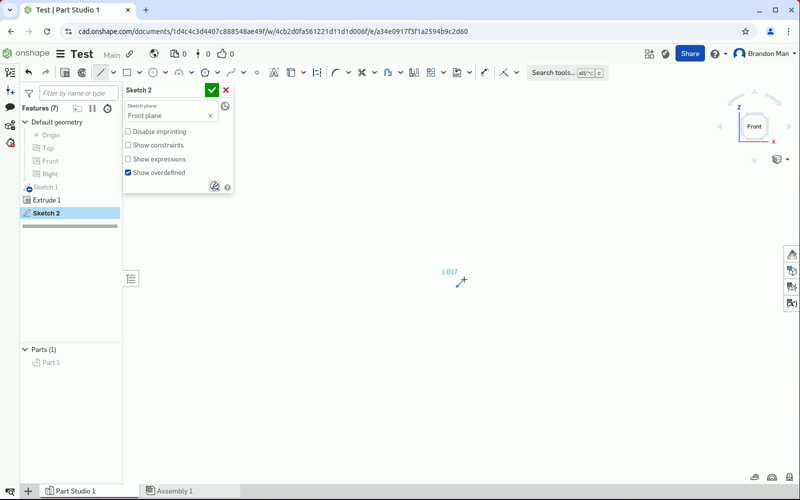
scroll(6)
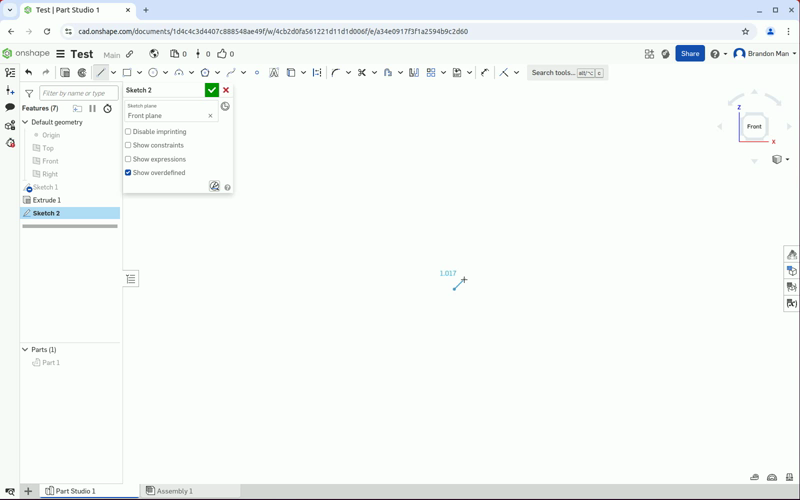
scroll(6)
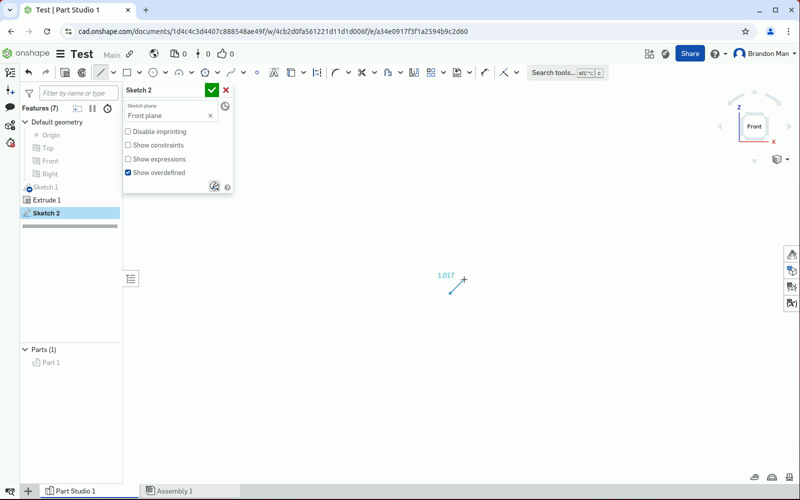
scroll(6)
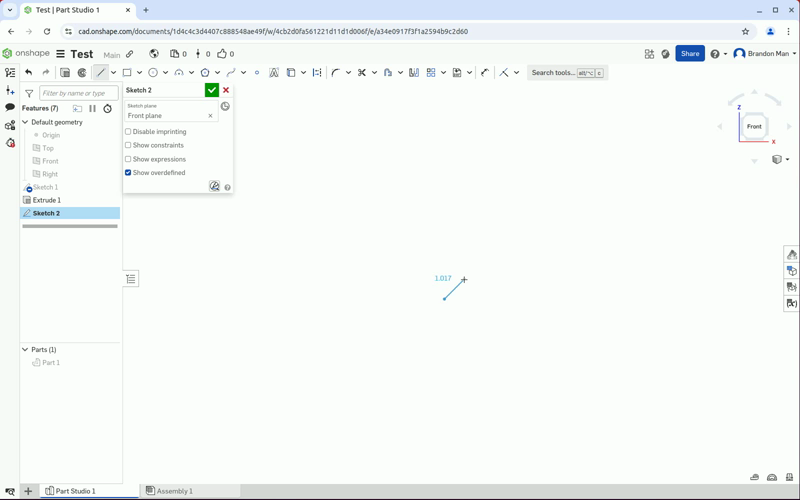
scroll(6)
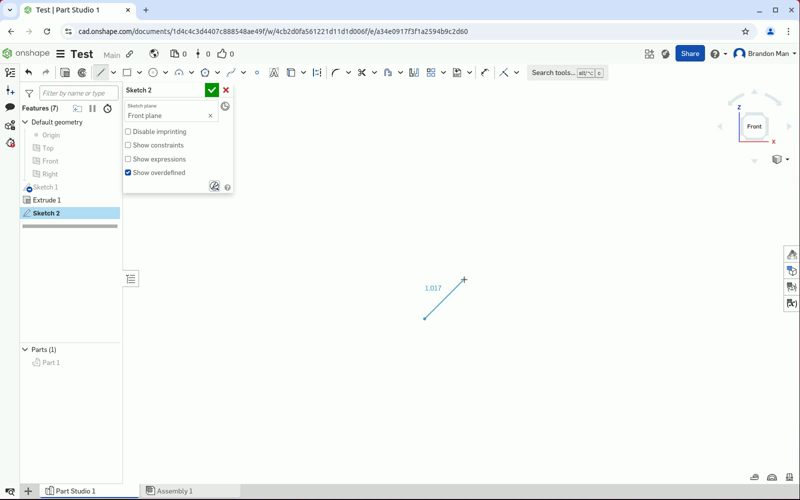
click(464, 279)
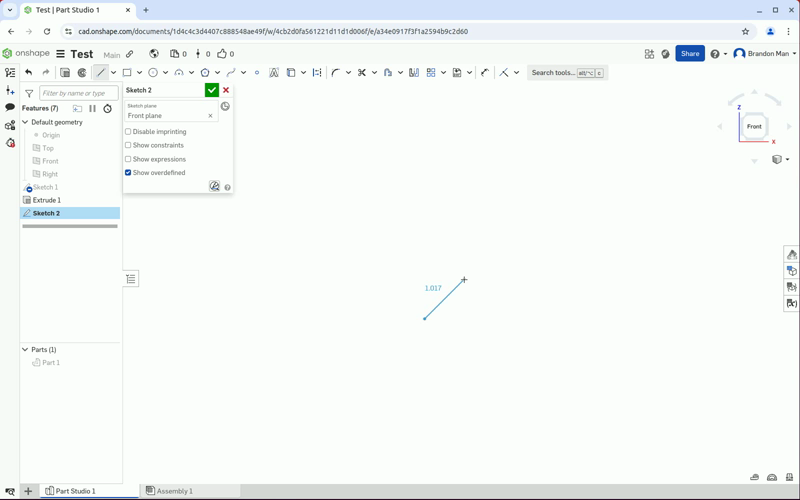
scroll(-6)
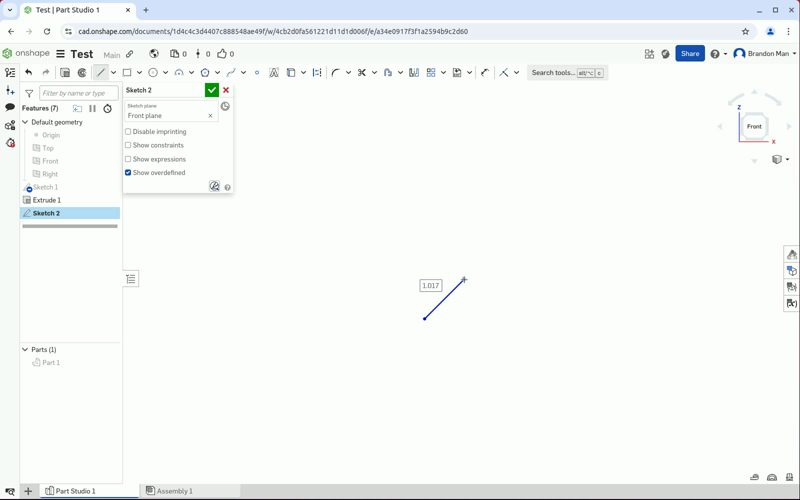
scroll(-6)
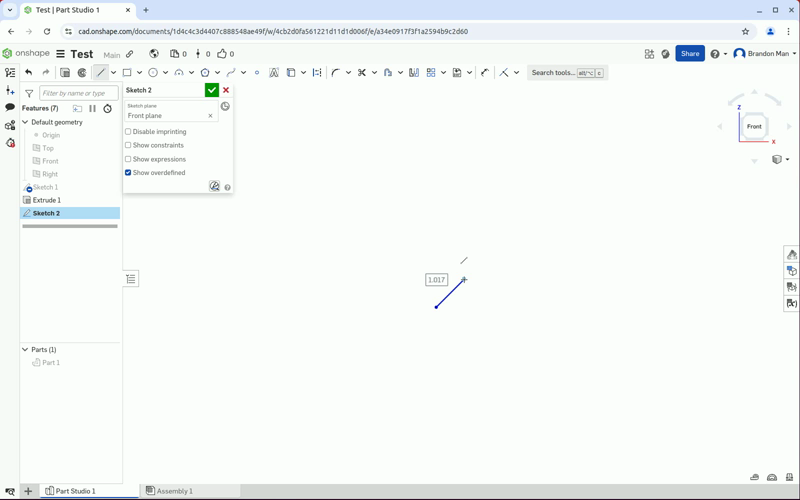
scroll(-6)
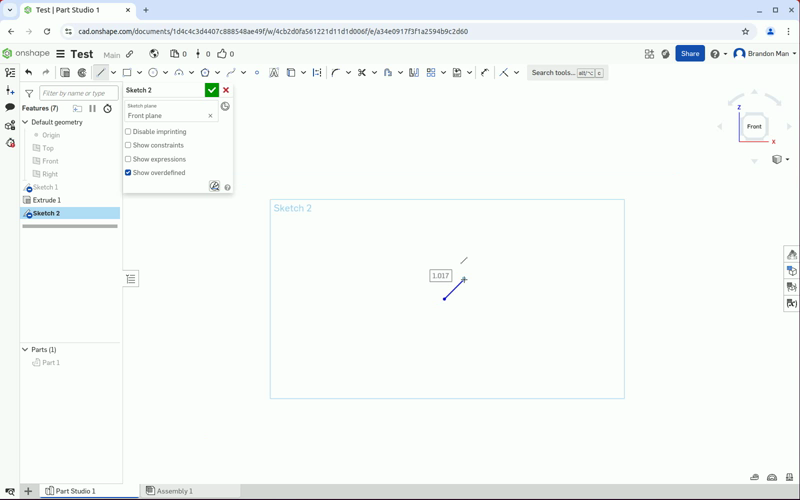
scroll(-6)
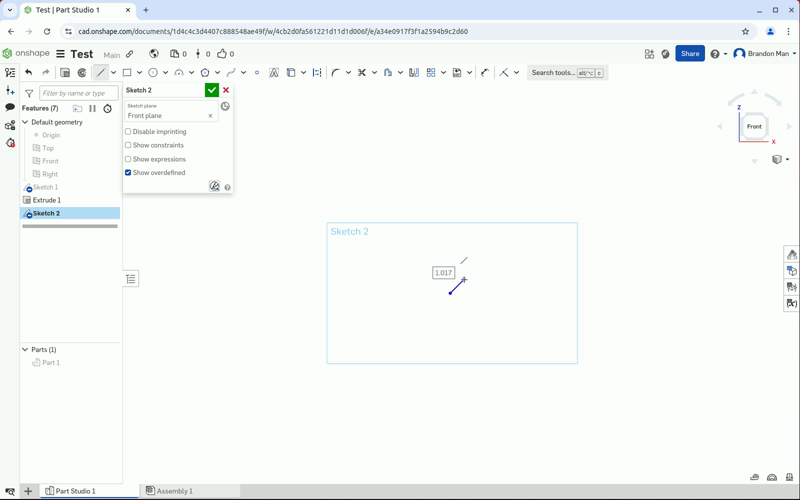
scroll(-6)
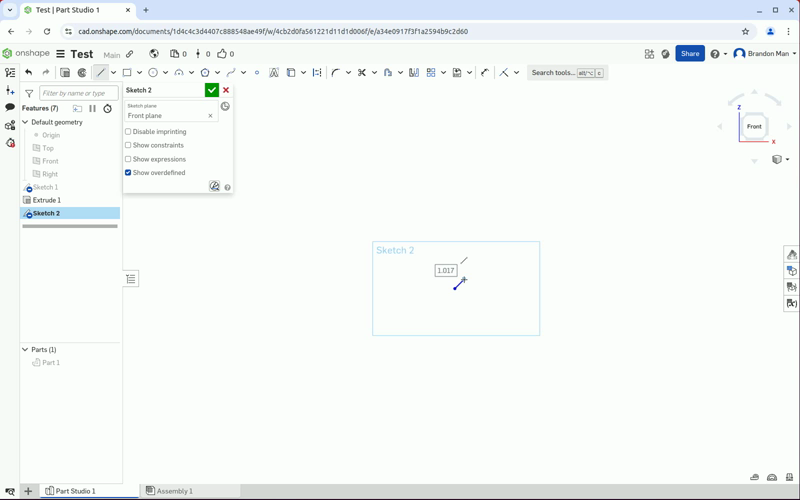
scroll(-6)
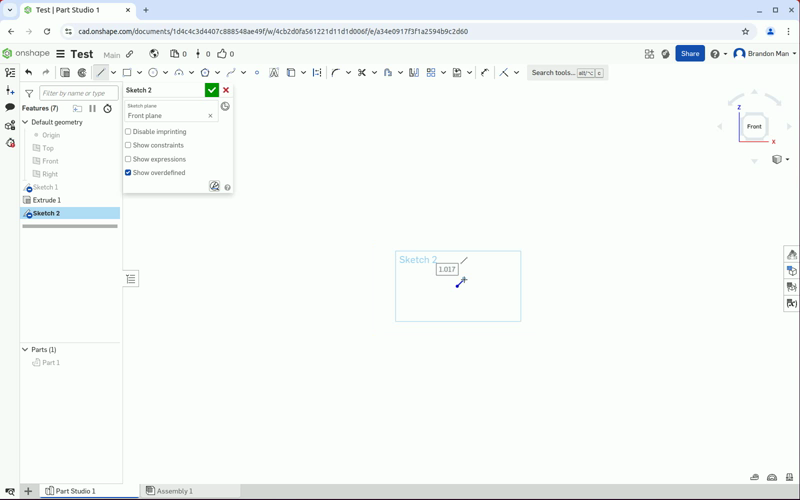
scroll(-6)
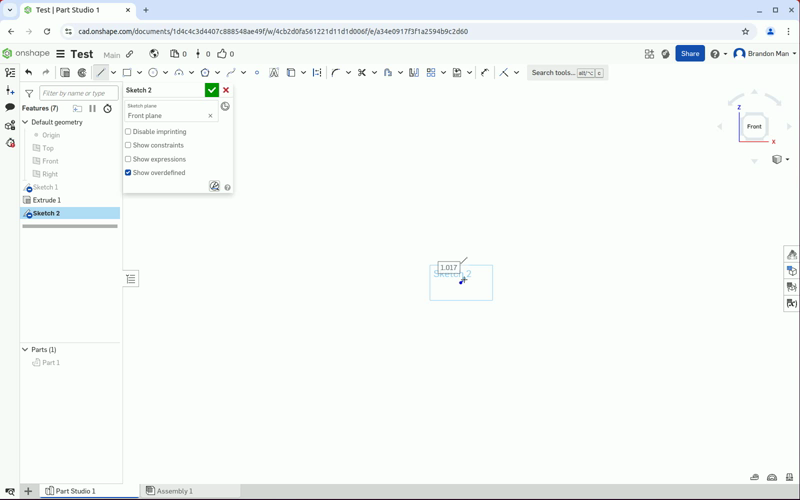
key_up(shift)
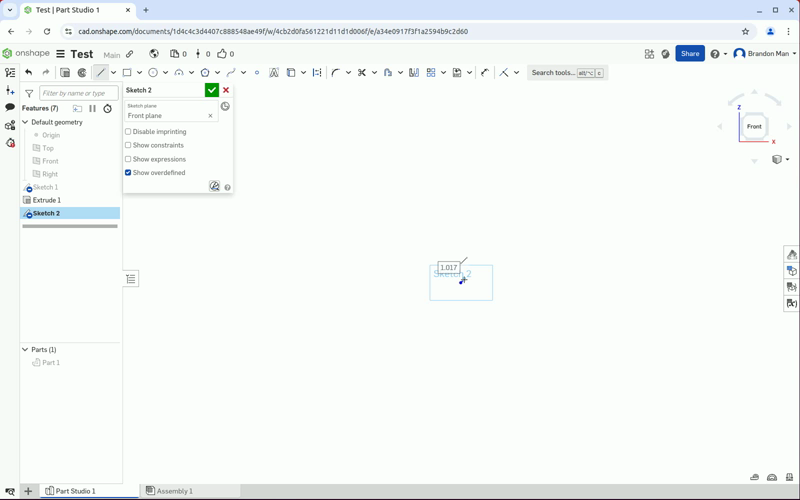
key_down(shift)
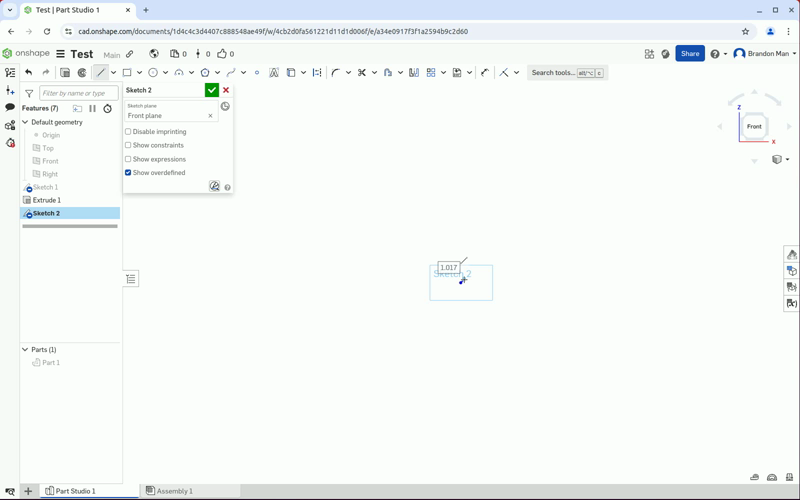
mouse_move(494, 279)
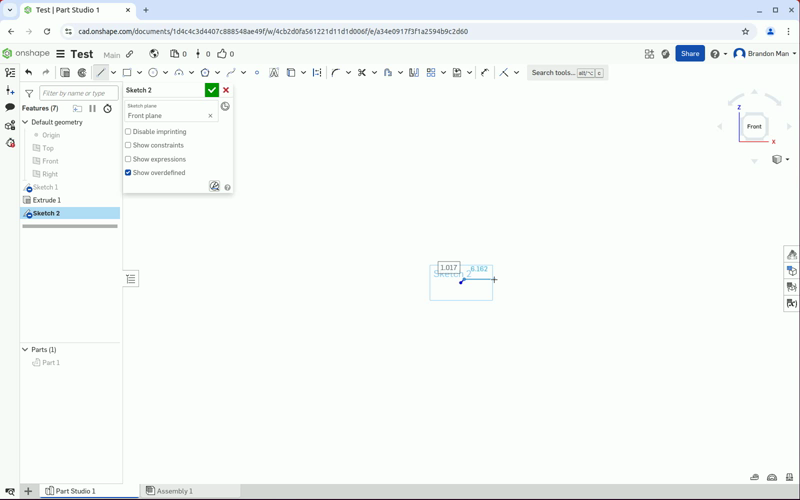
mouse_move(460, 279)
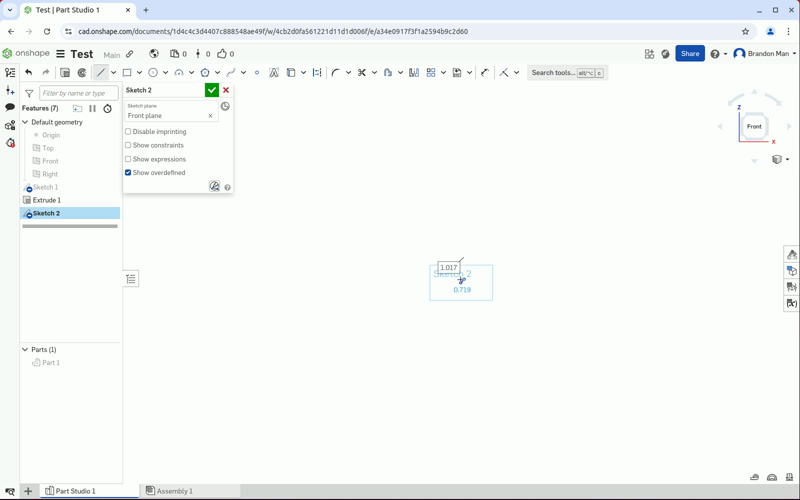
scroll(6)
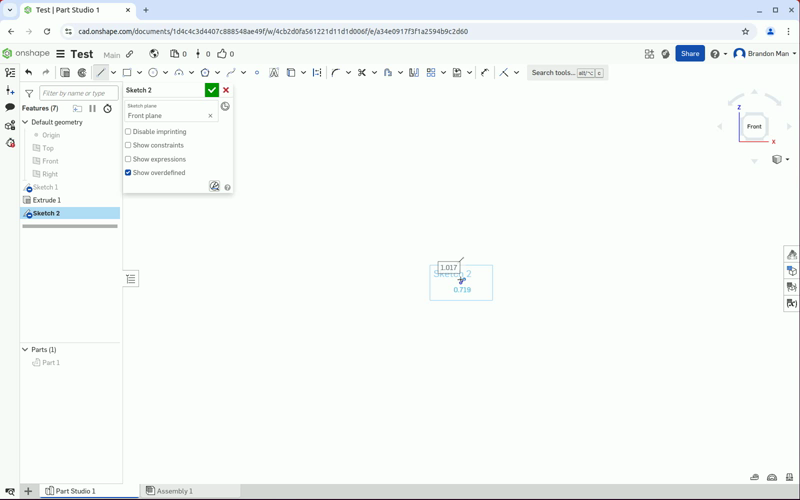
scroll(6)
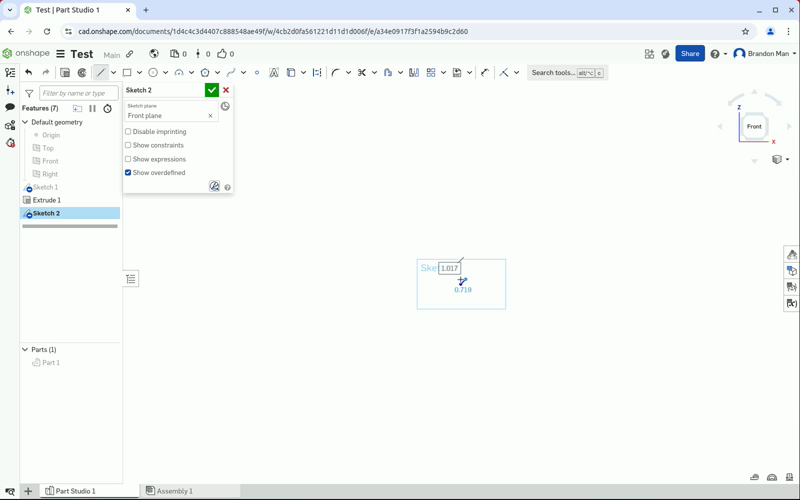
scroll(6)
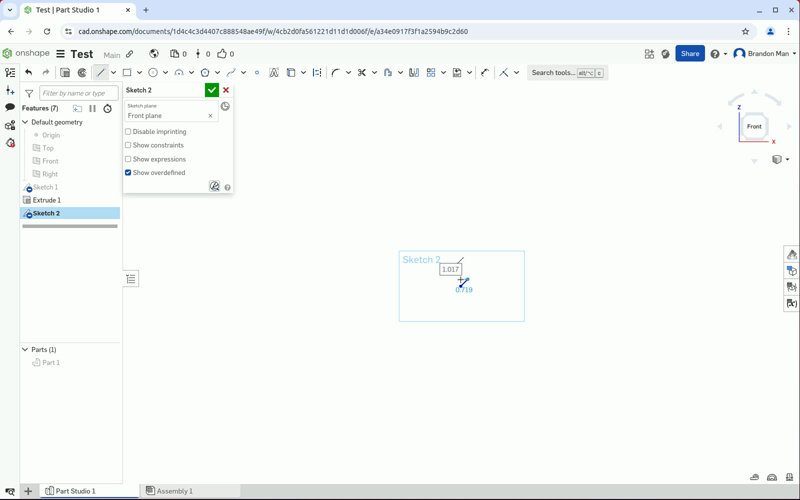
scroll(6)
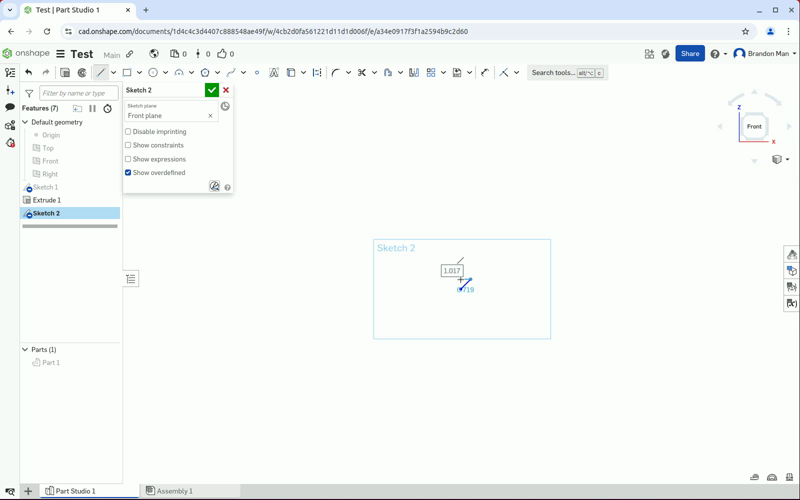
scroll(6)
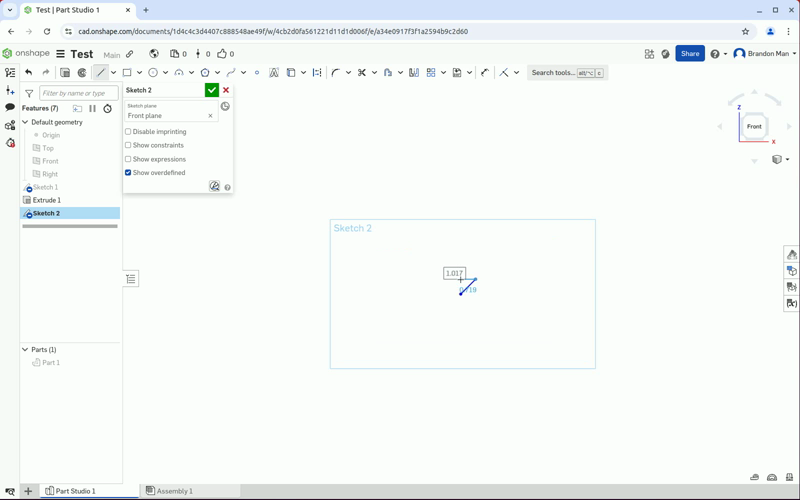
scroll(6)
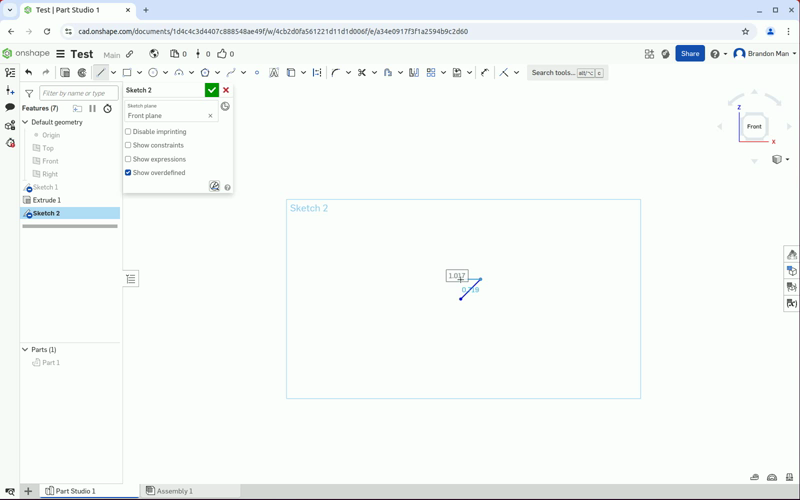
scroll(6)
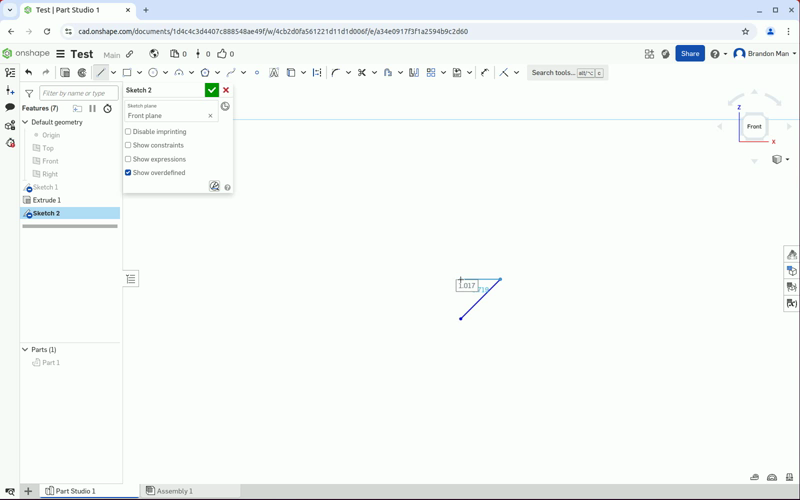
click(460, 279)
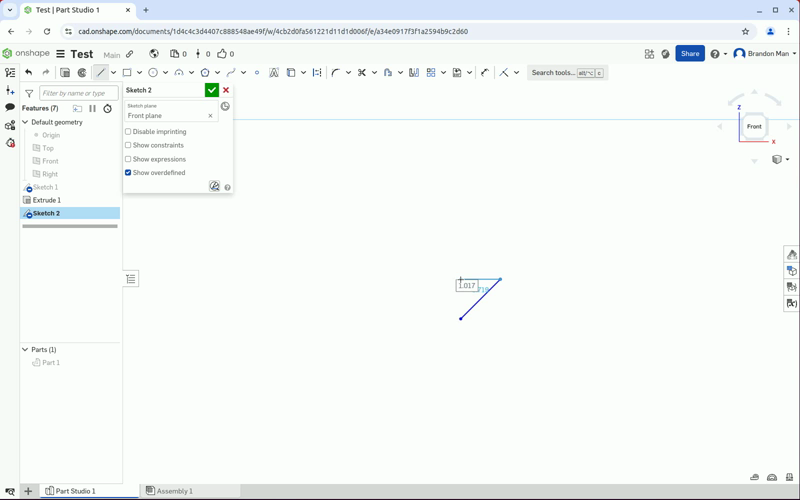
scroll(-6)
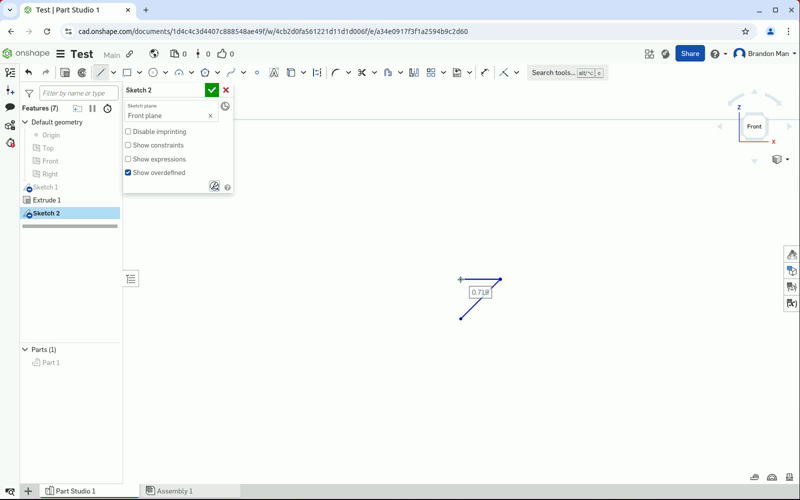
scroll(-6)
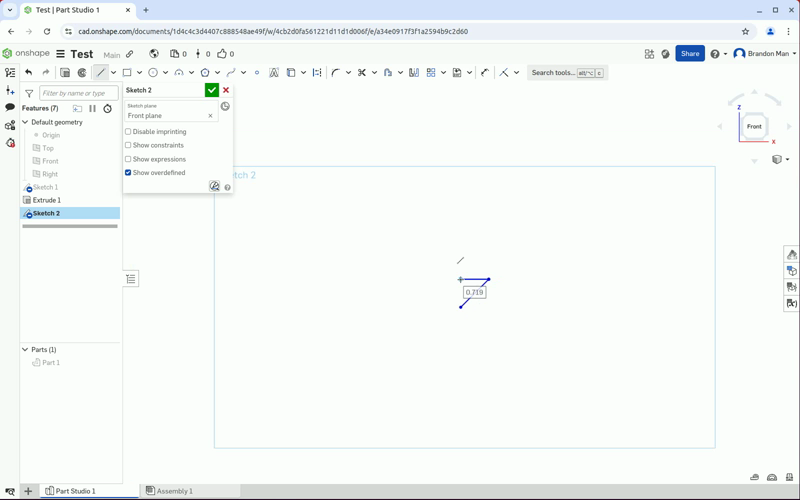
scroll(-6)
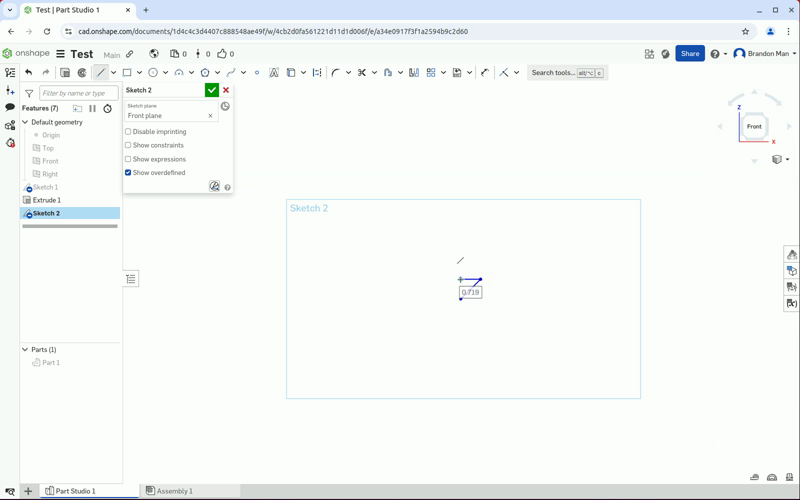
scroll(-6)
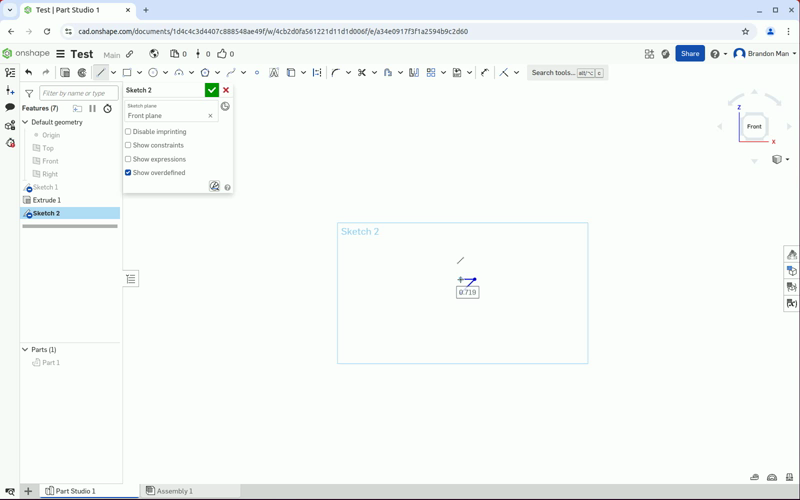
scroll(-6)
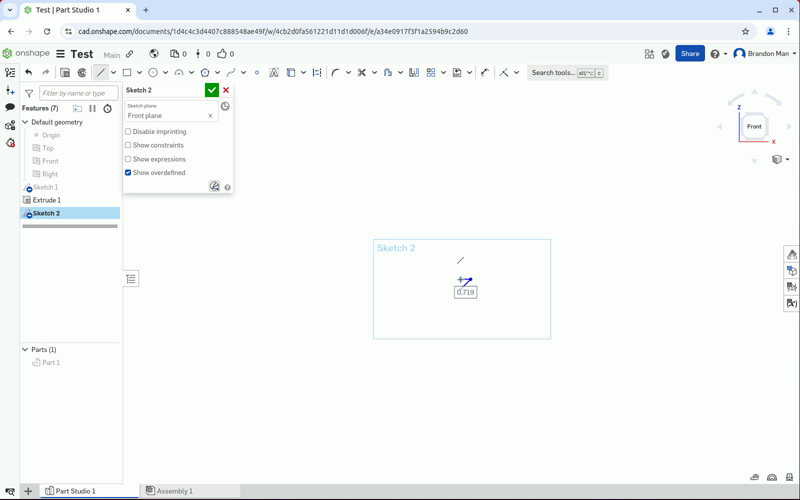
scroll(-6)
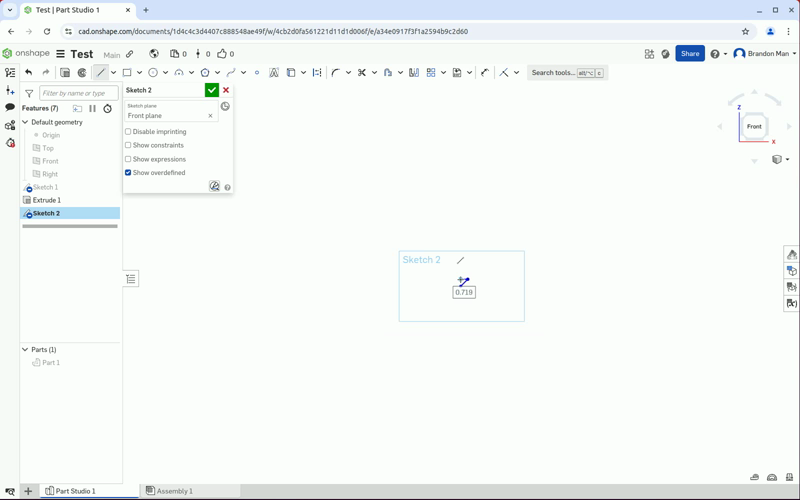
scroll(-6)
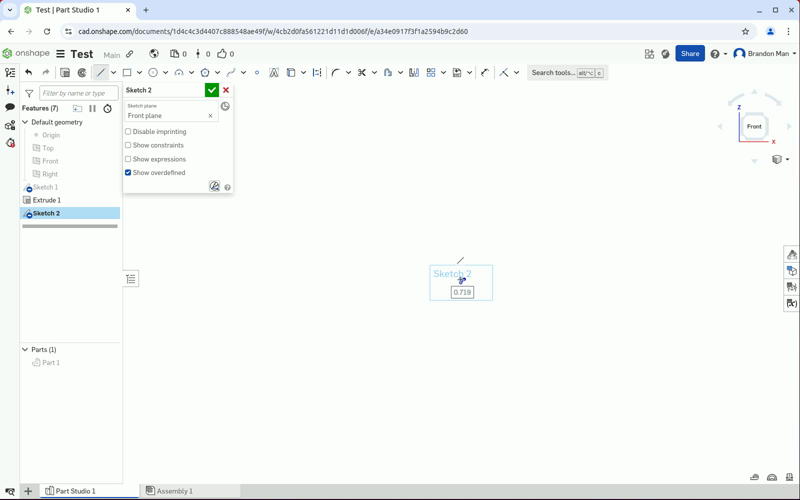
key_up(shift)
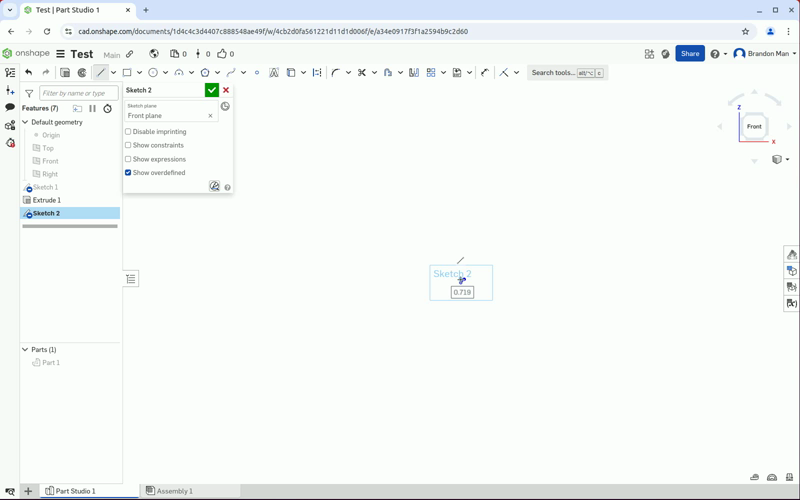
mouse_move(490, 279)
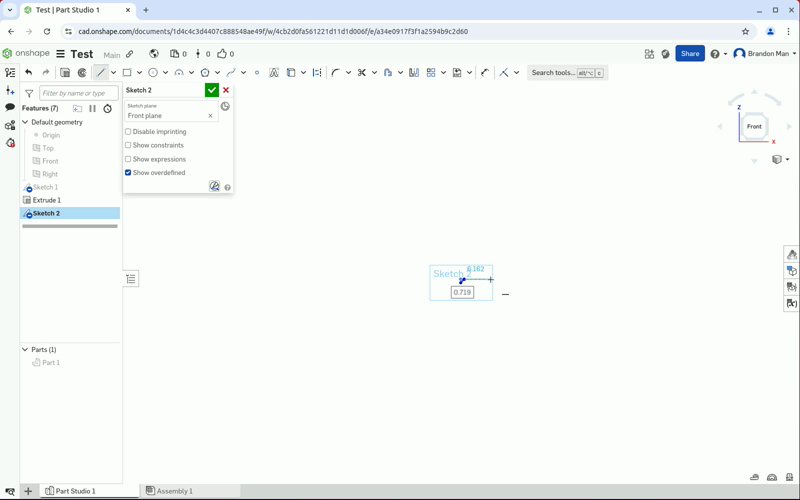
key_down(shift)
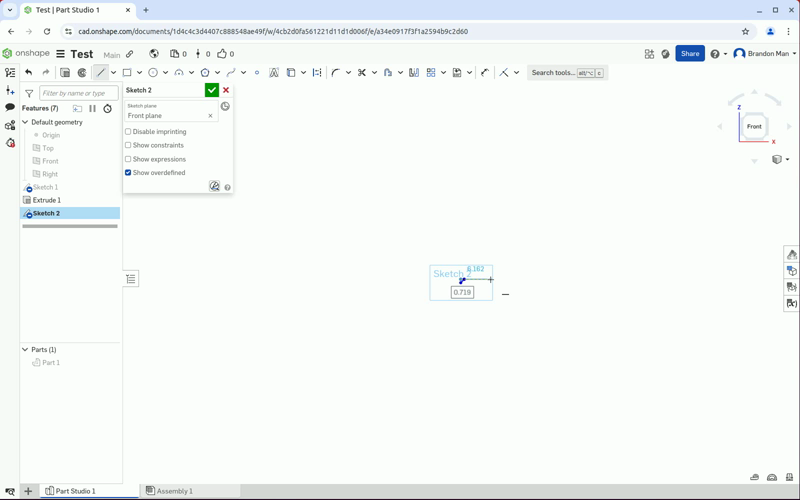
mouse_move(460, 282)
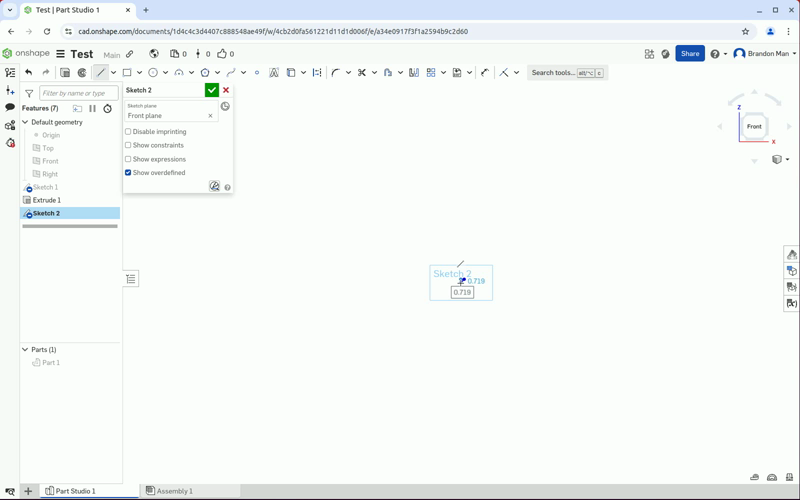
scroll(6)
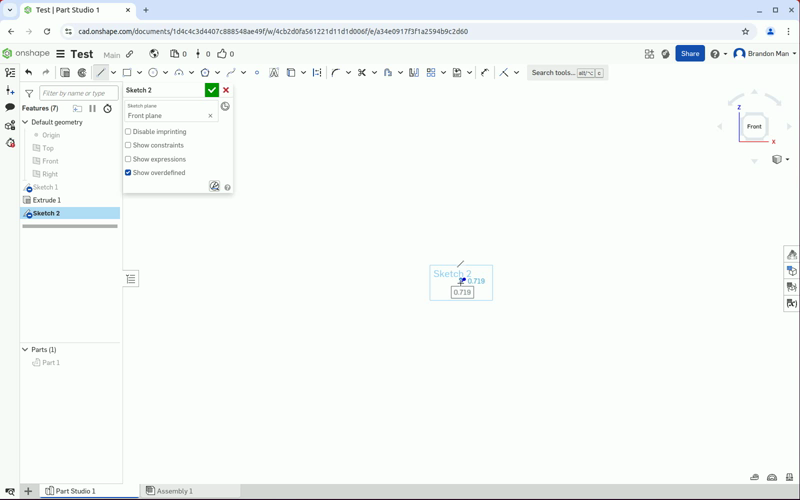
scroll(6)
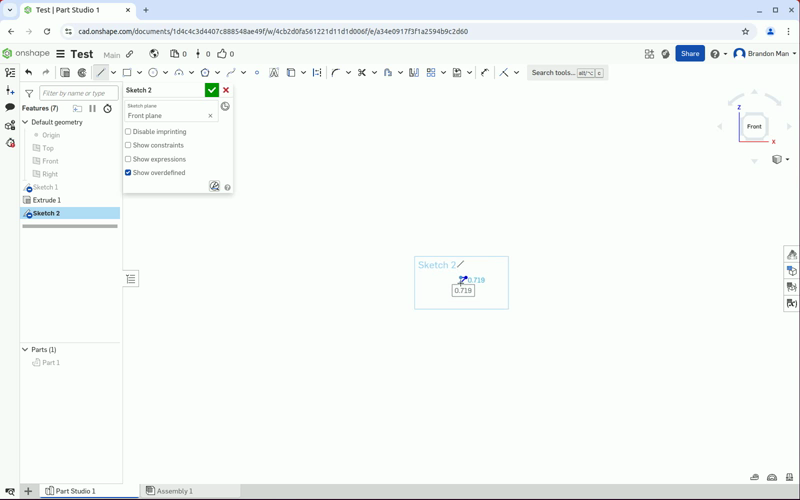
scroll(6)
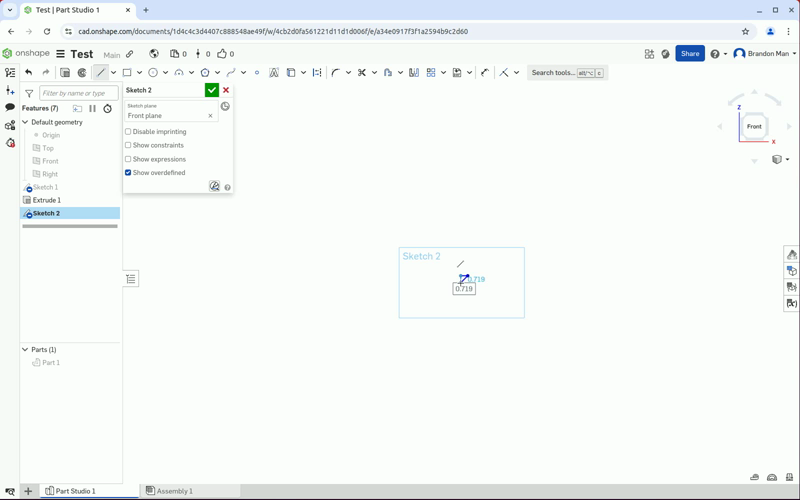
scroll(6)
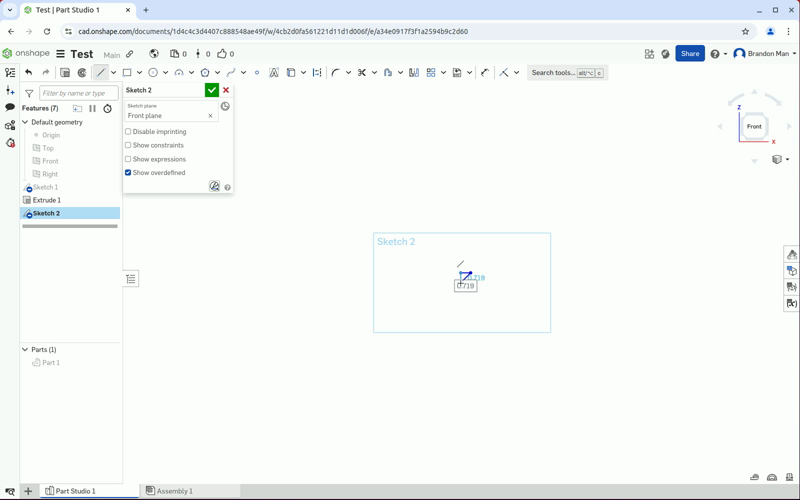
scroll(6)
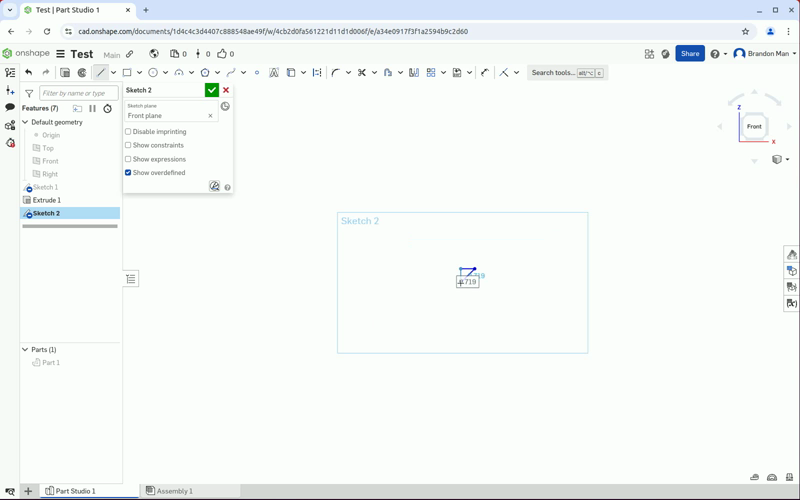
scroll(6)
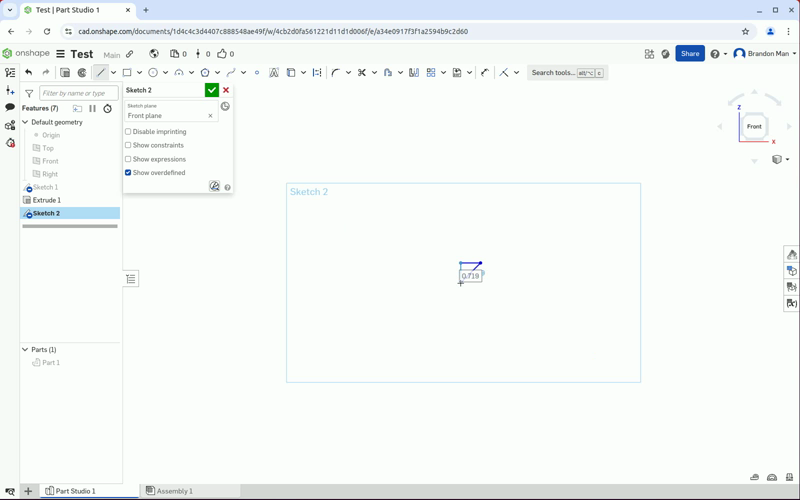
scroll(6)
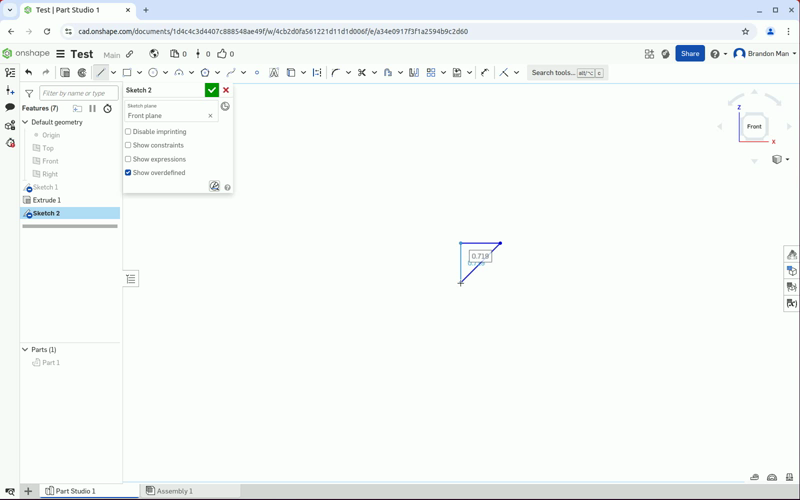
key_up(shift)
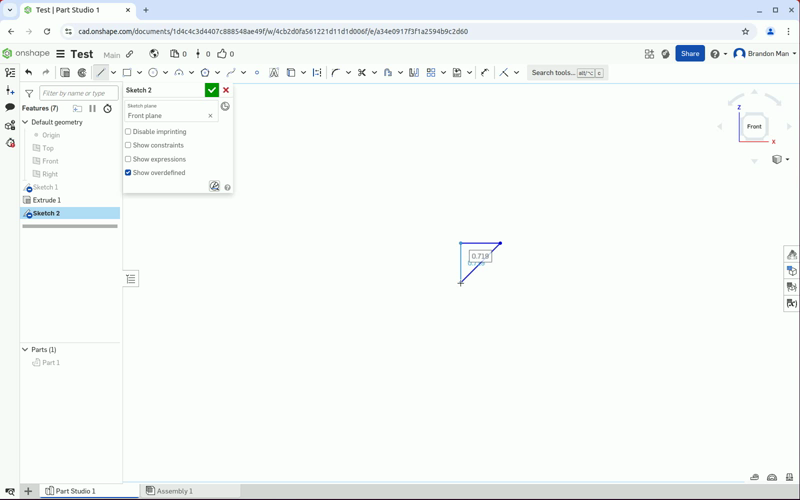
click(460, 282)
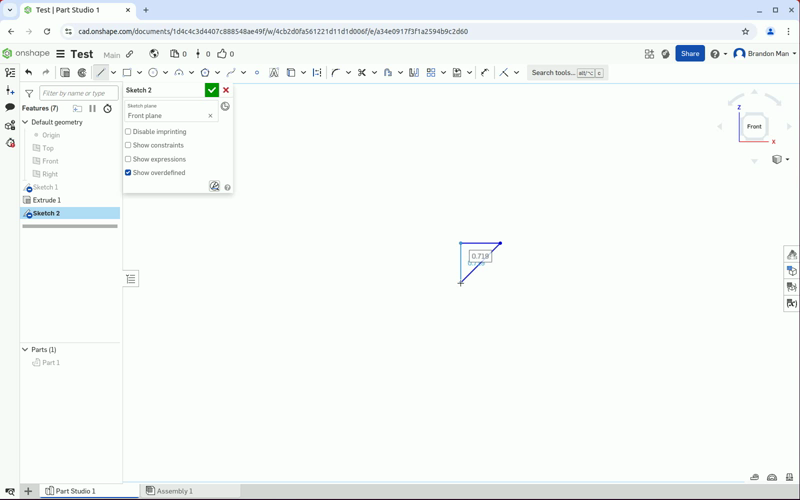
scroll(-6)
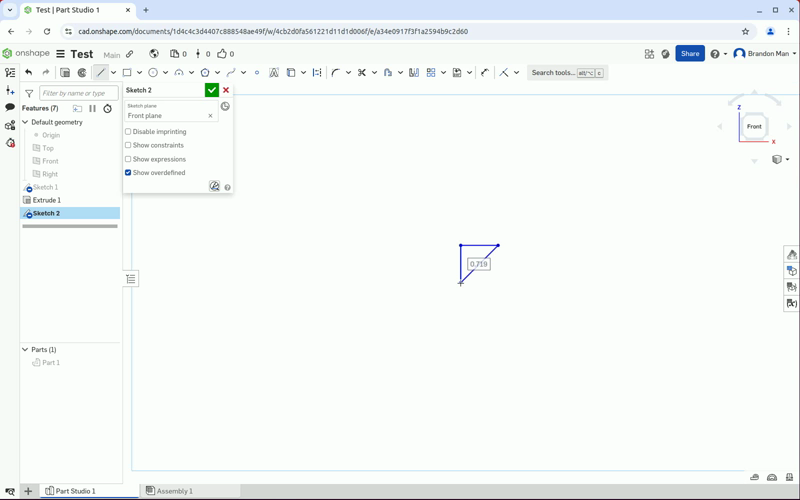
scroll(-6)
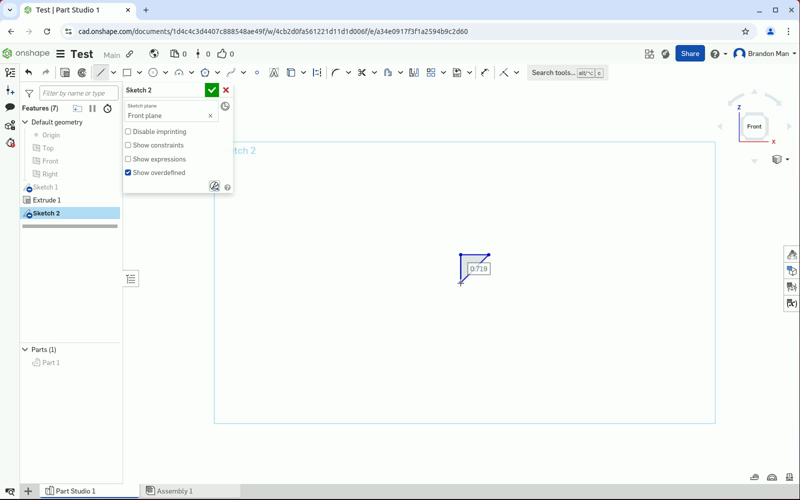
scroll(-6)
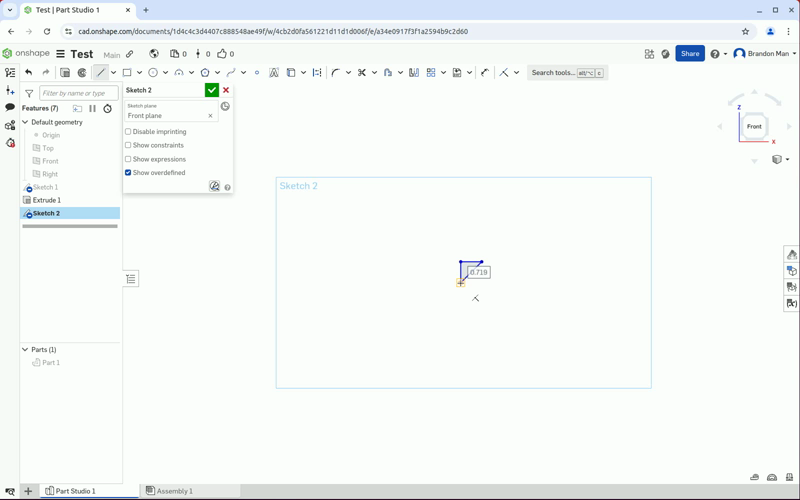
scroll(-6)
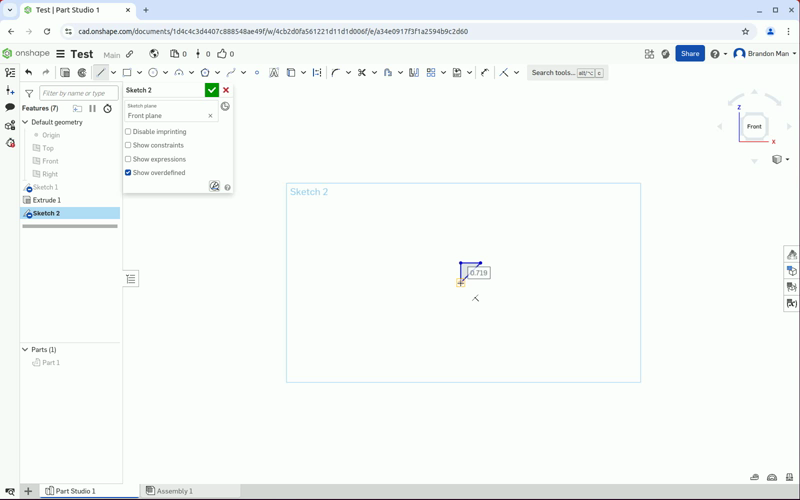
scroll(-6)
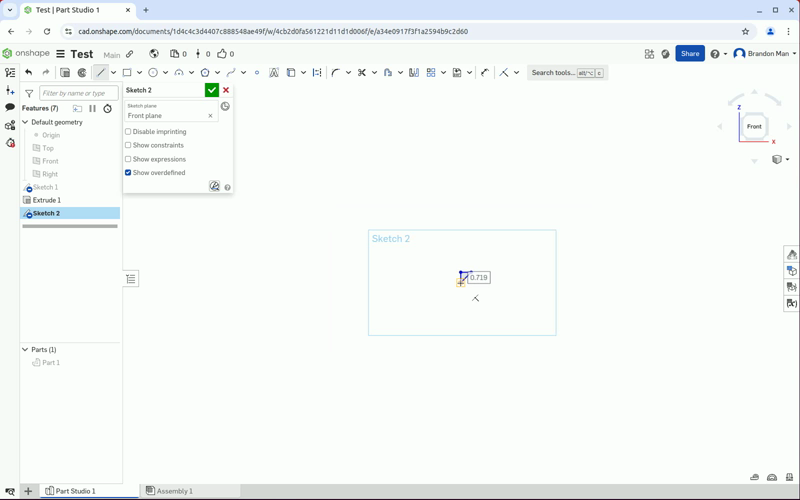
scroll(-6)
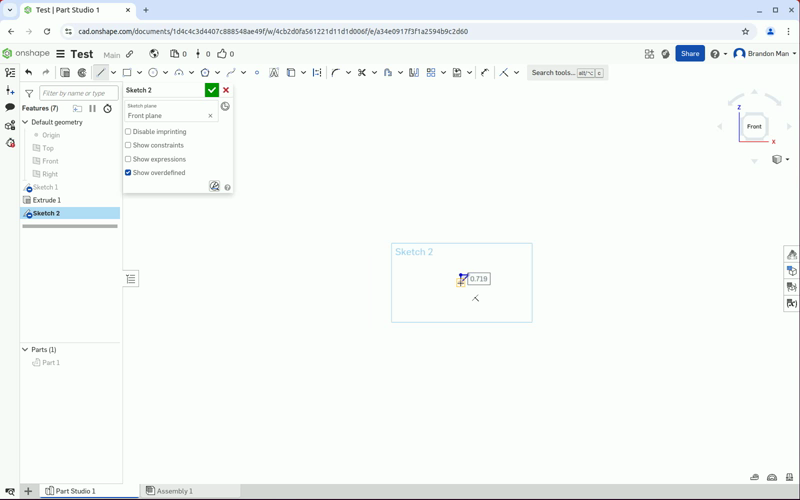
scroll(-6)
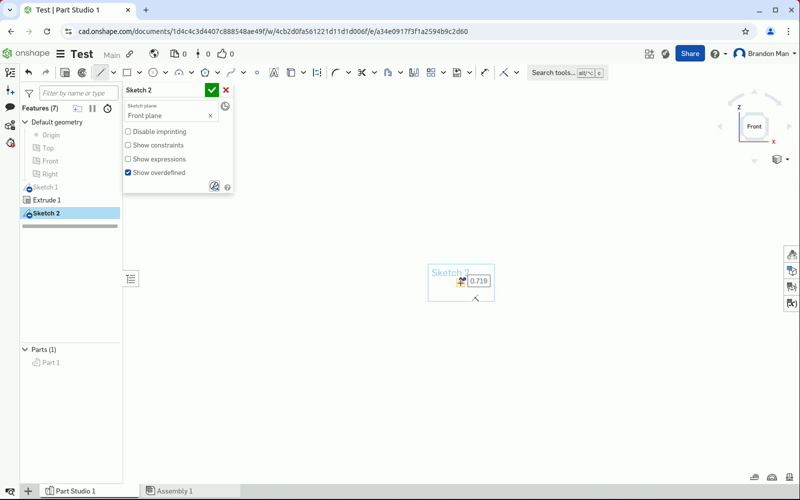
key(esc)
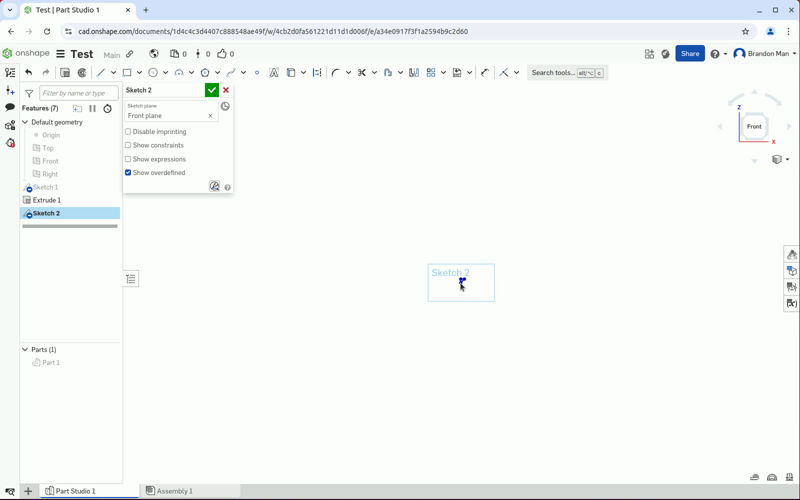
mouse_move(461, 279)
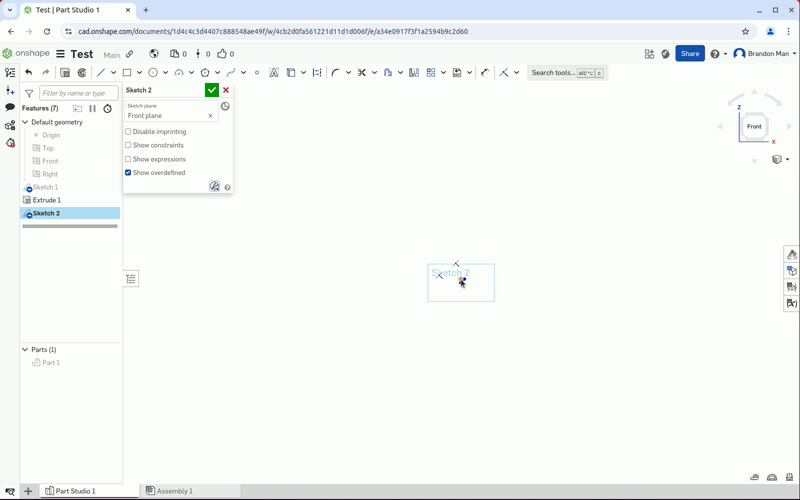
scroll(6)
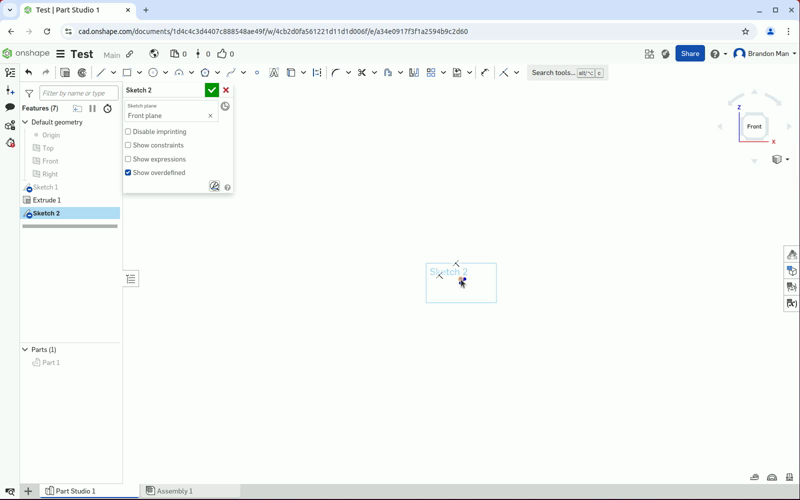
scroll(6)
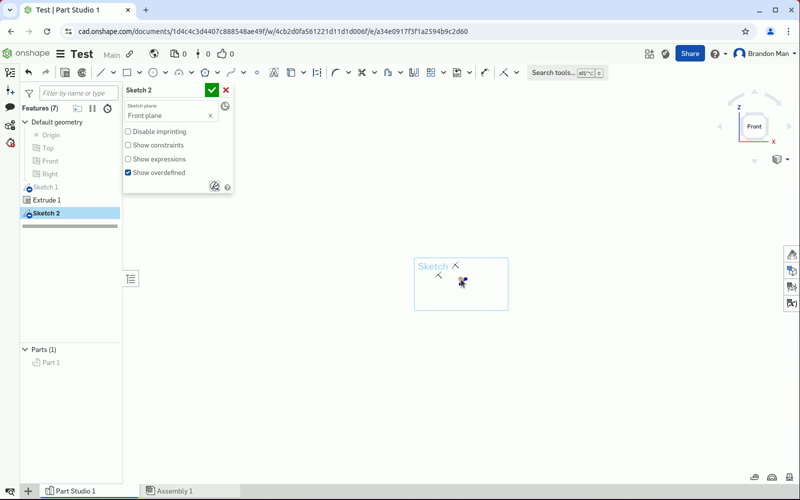
scroll(6)
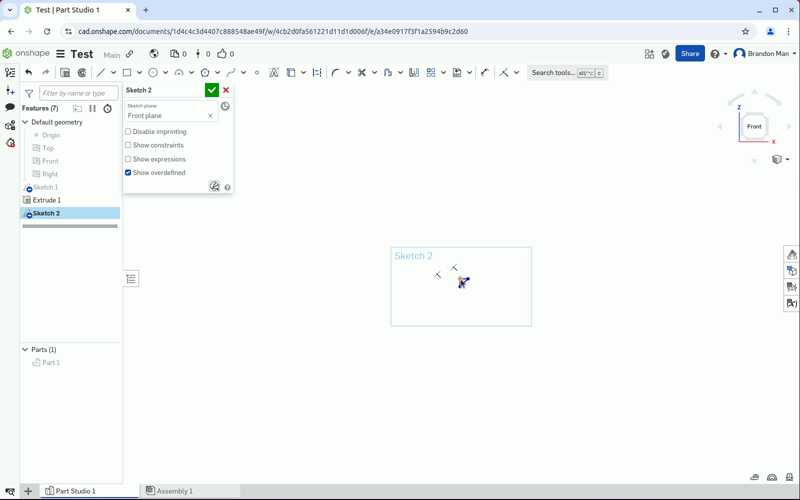
scroll(6)
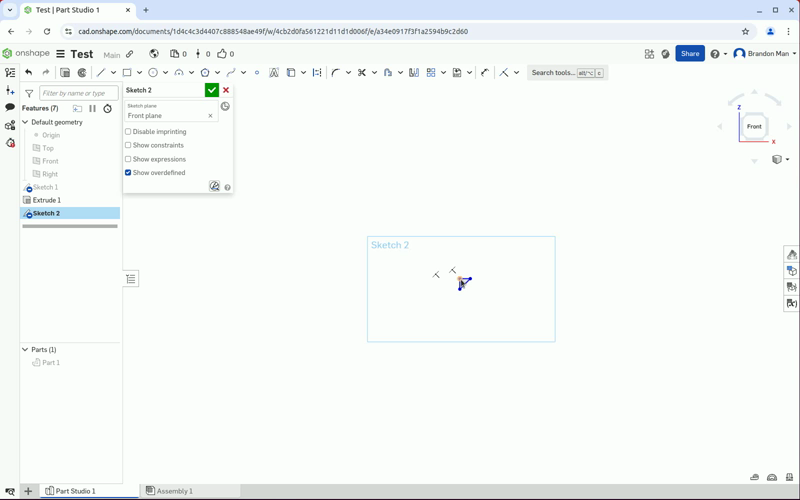
scroll(6)
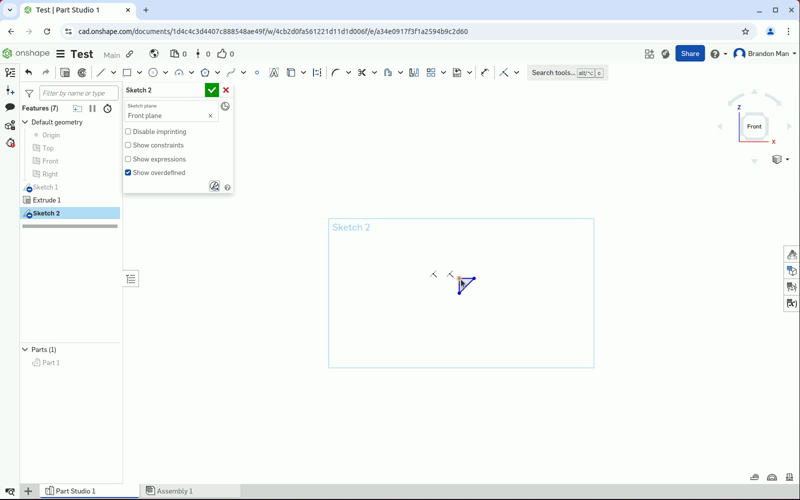
scroll(6)
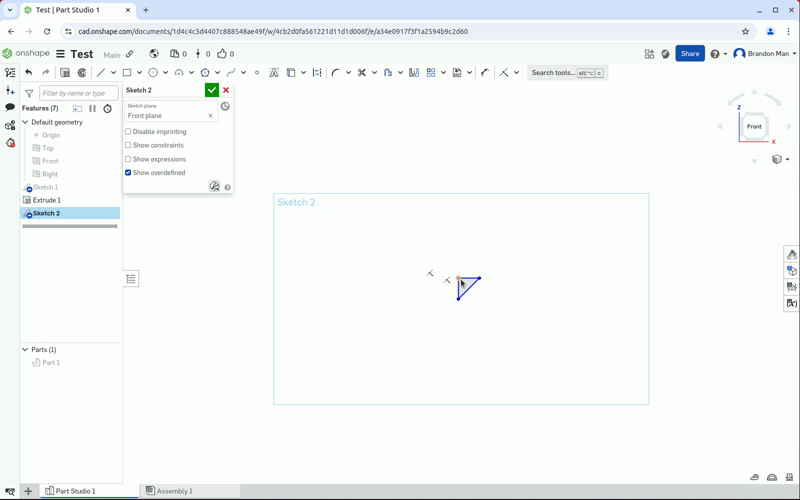
scroll(6)
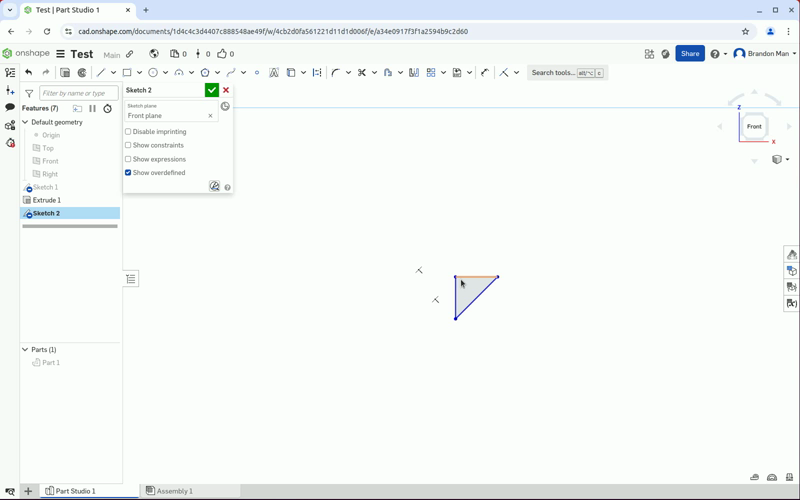
click(461, 279)
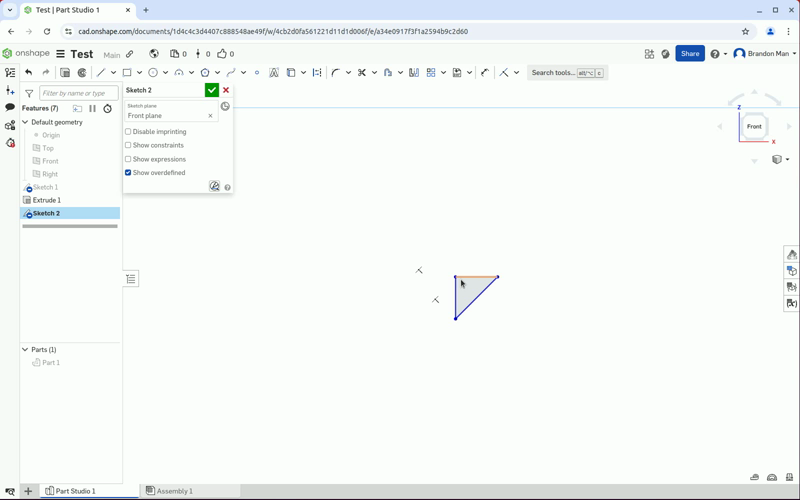
scroll(-6)
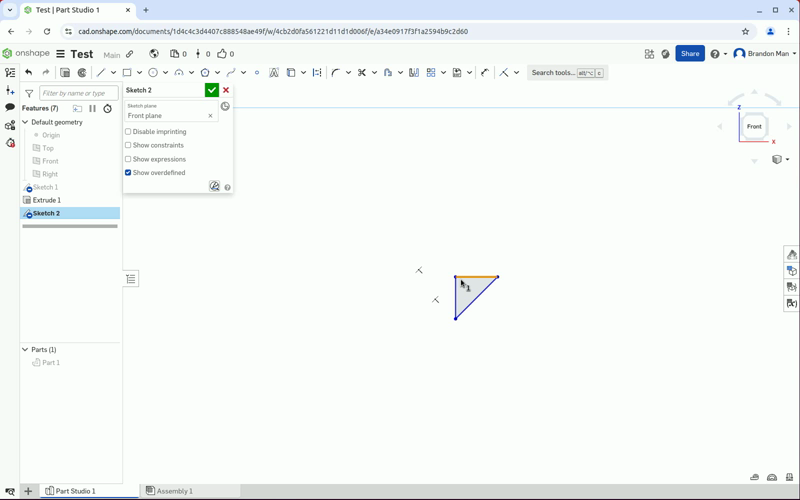
scroll(-6)
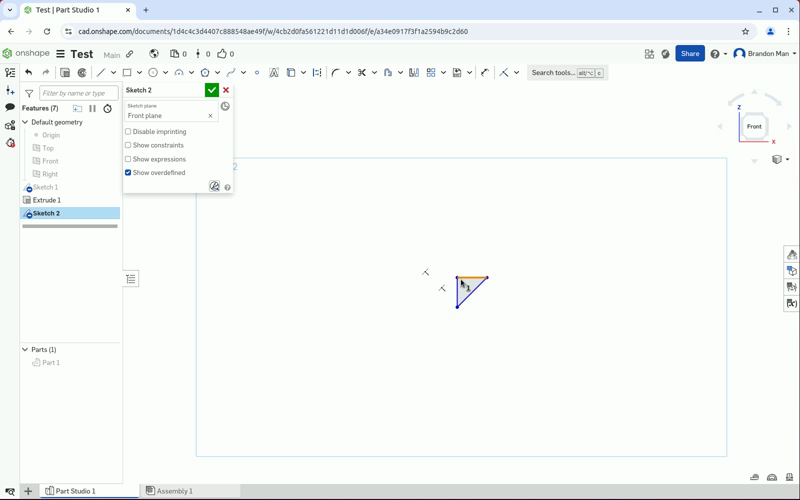
scroll(-6)
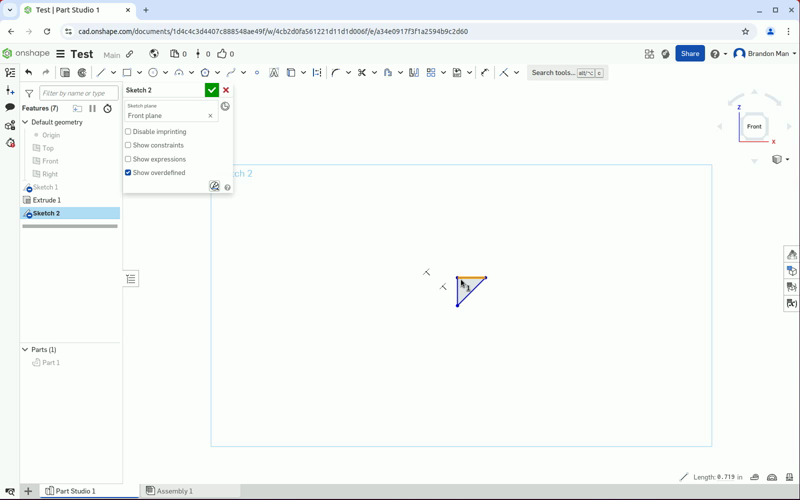
scroll(-6)
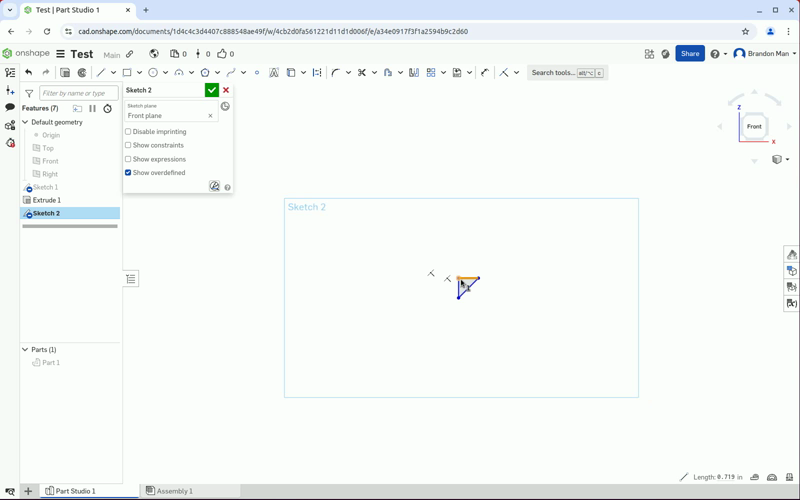
scroll(-6)
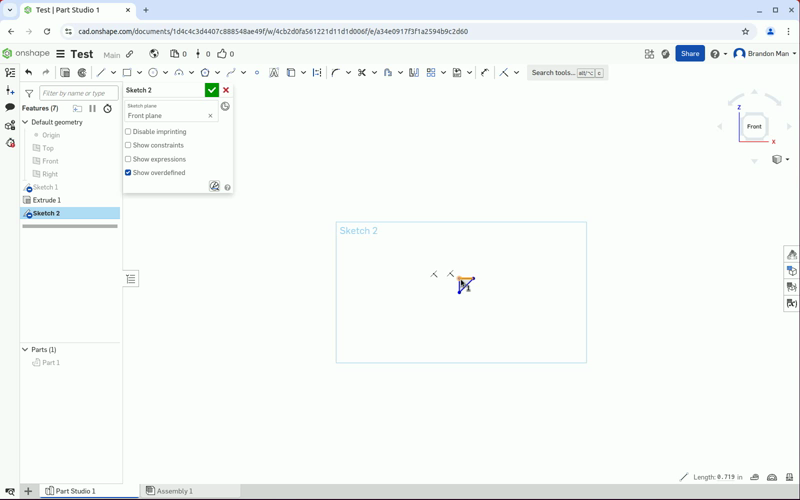
scroll(-6)
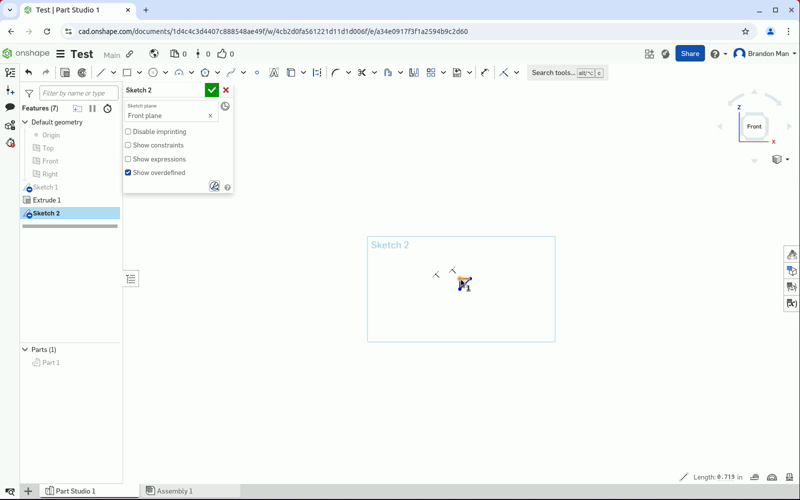
scroll(-6)
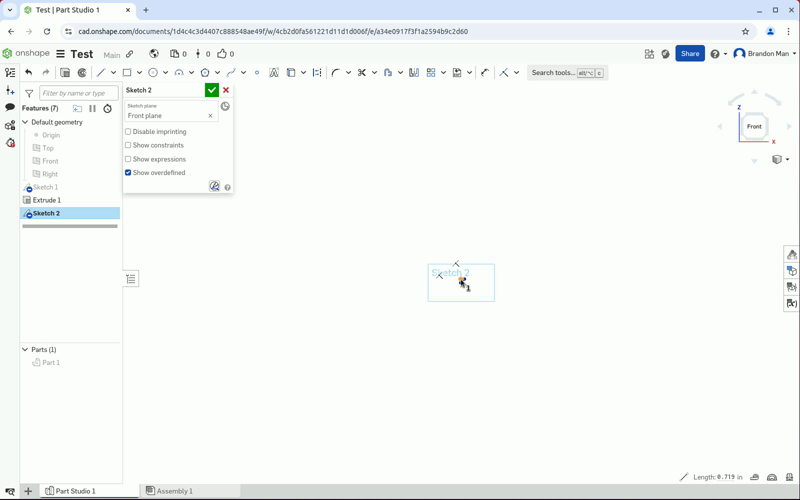
mouse_move(73, 352)
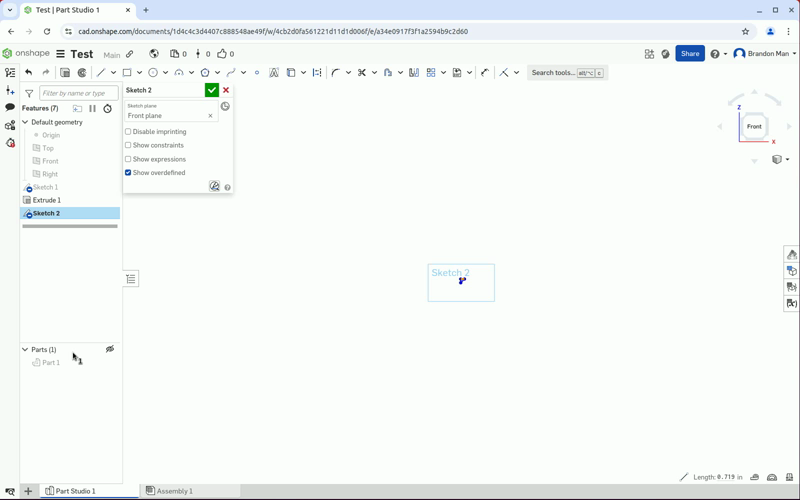
key(shift+y)
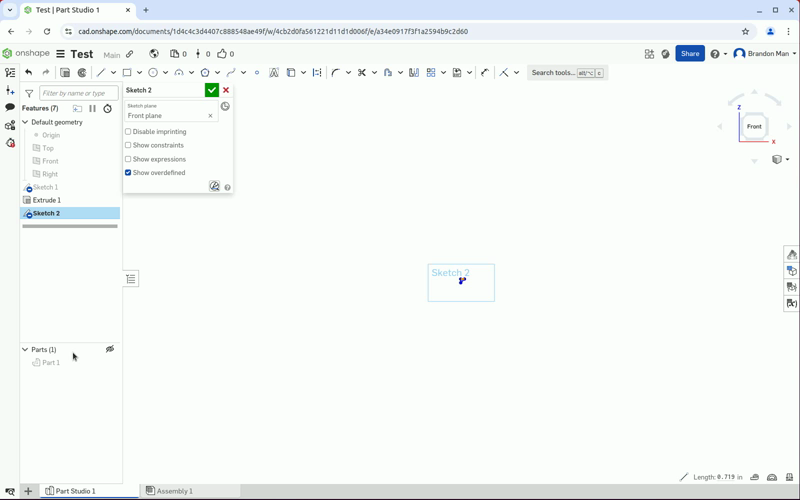
key(shift+e)
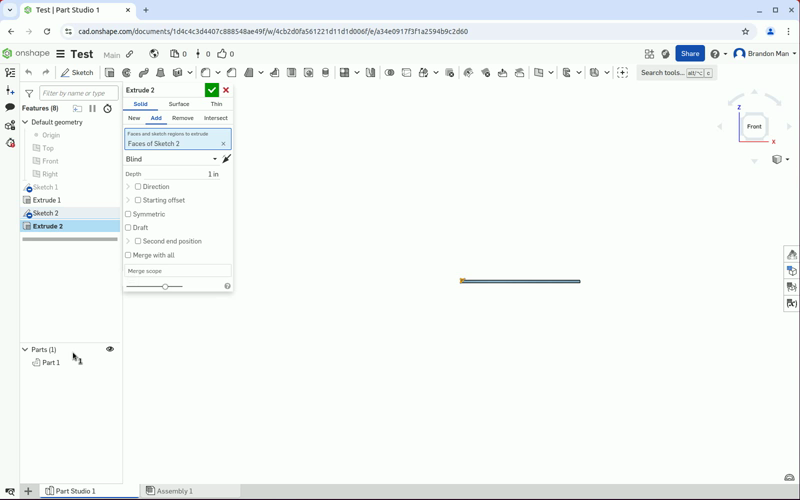
mouse_move(143, 106)
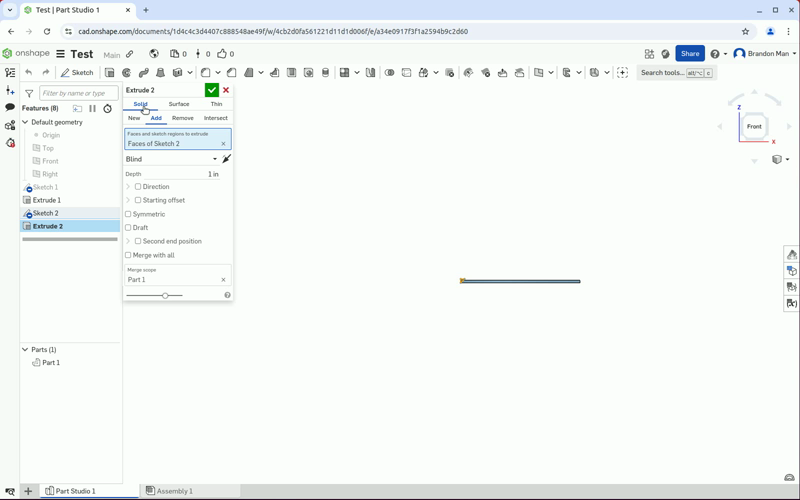
click(143, 106)
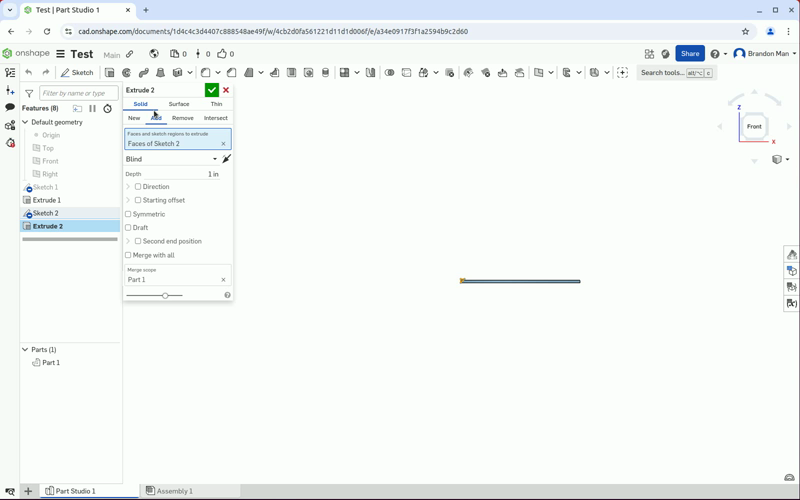
mouse_move(186, 120)
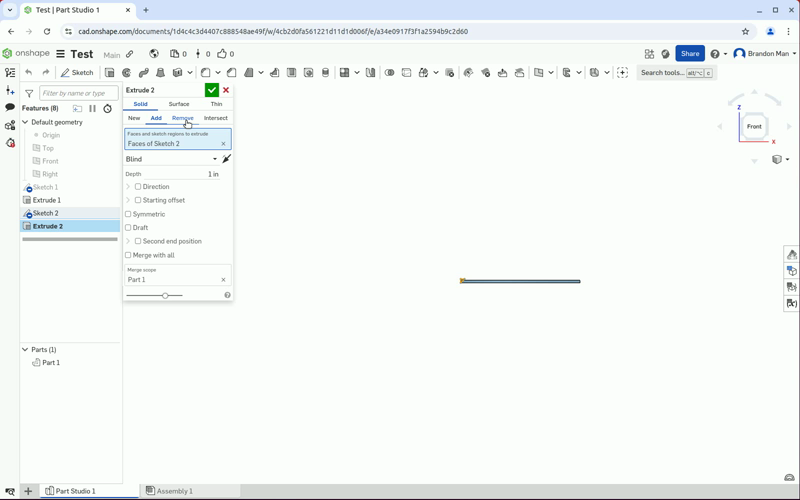
click(186, 120)
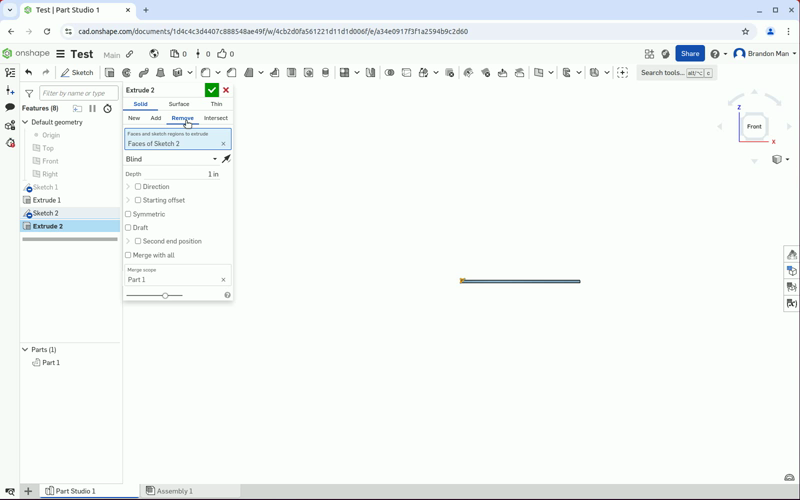
key(tab, 4)
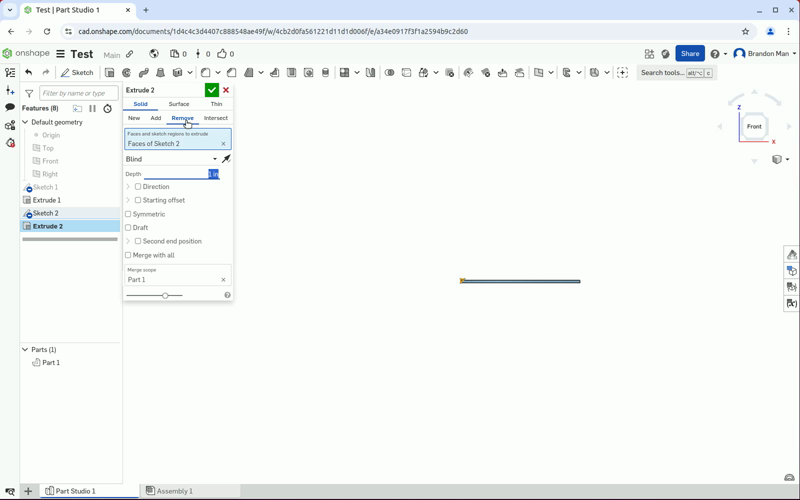
text(3.37)
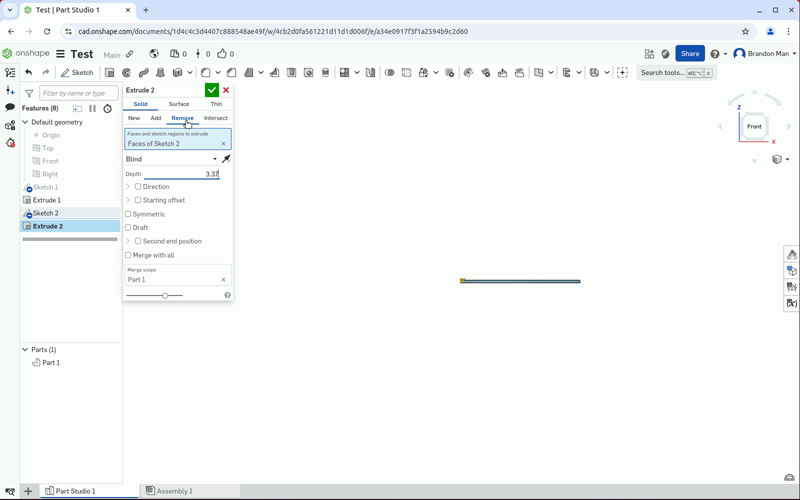
key(tab, 6)
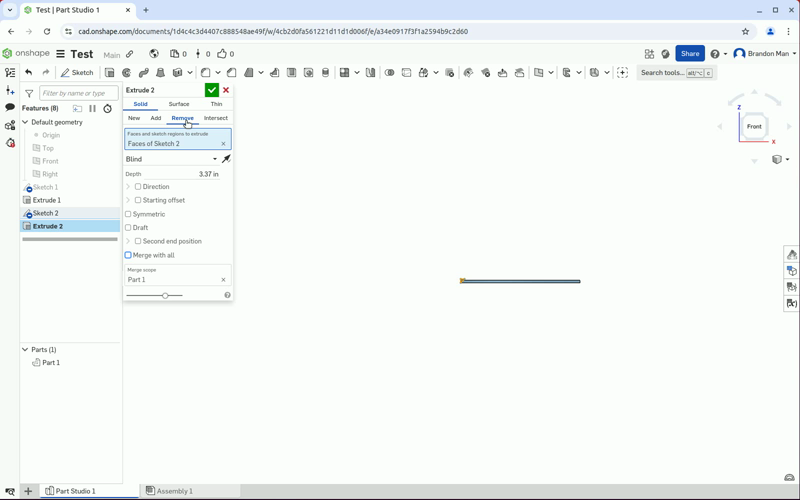
key(space)
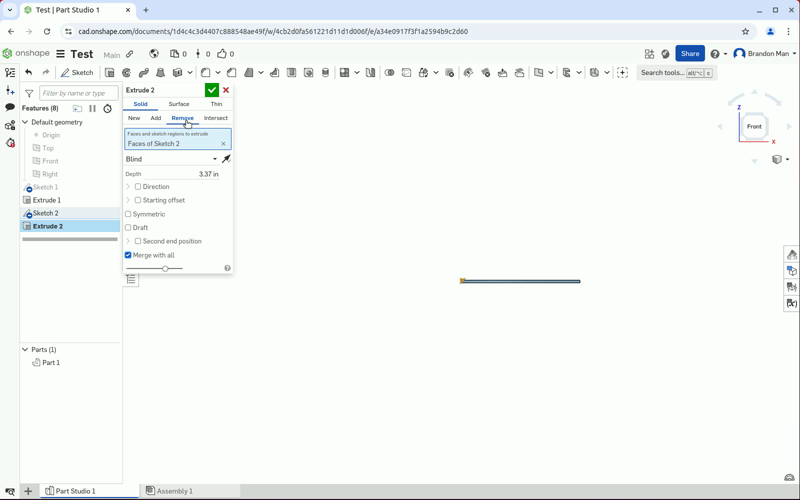
key(enter)
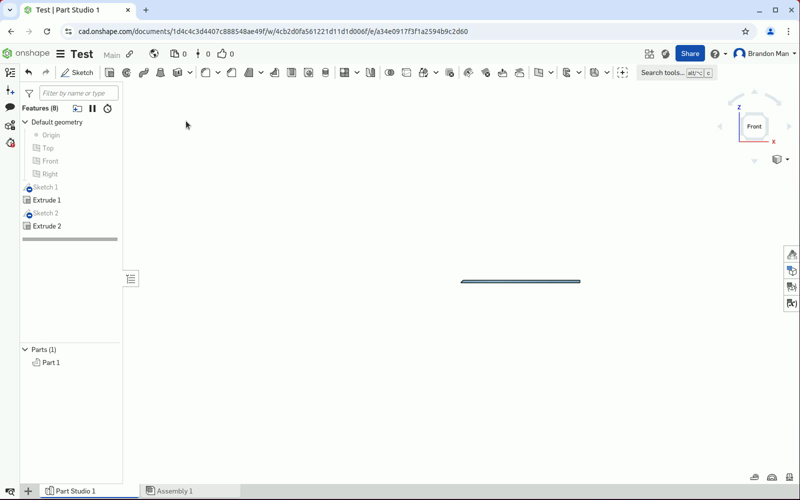
key(shift+h)
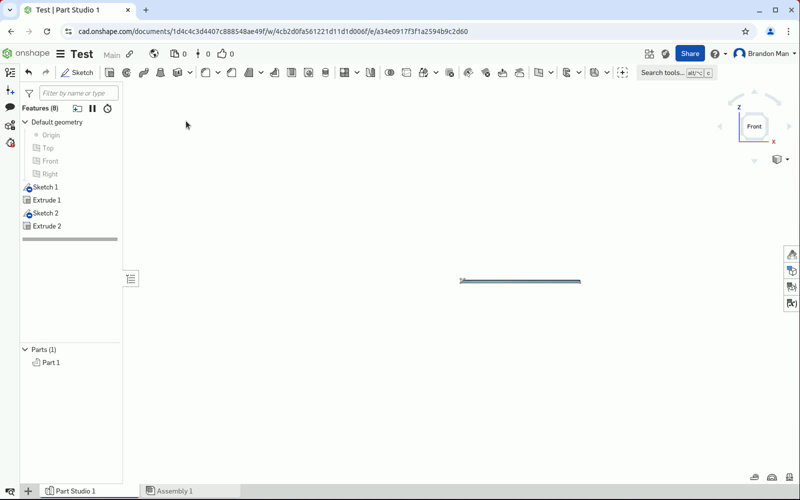
key(shift+h)
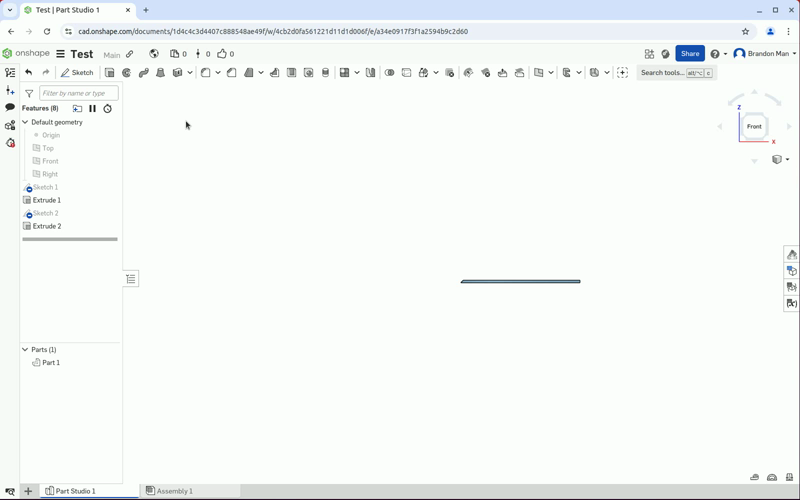
mouse_move(73, 189)
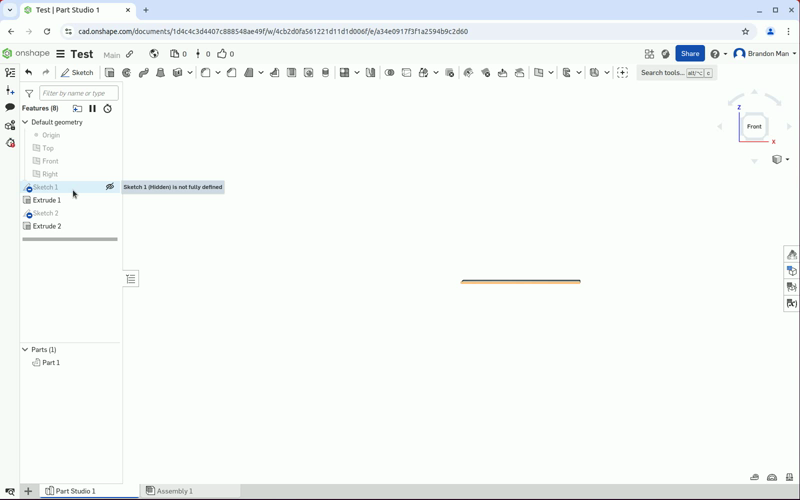
click(73, 189)
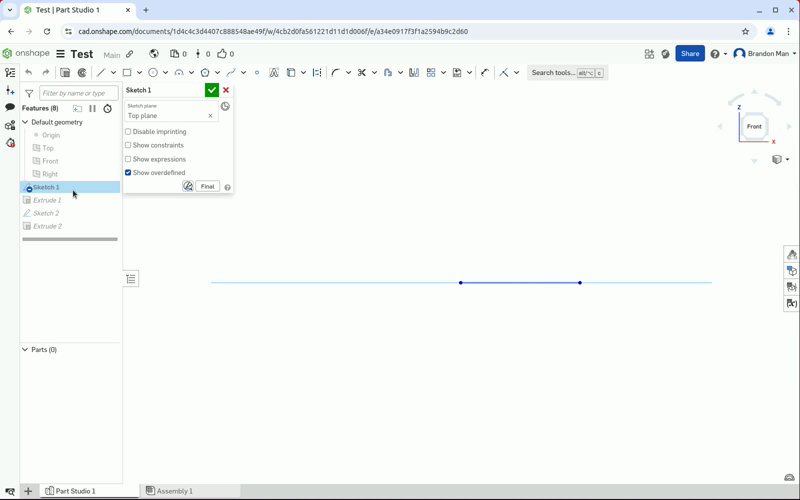
mouse_move(229, 92)
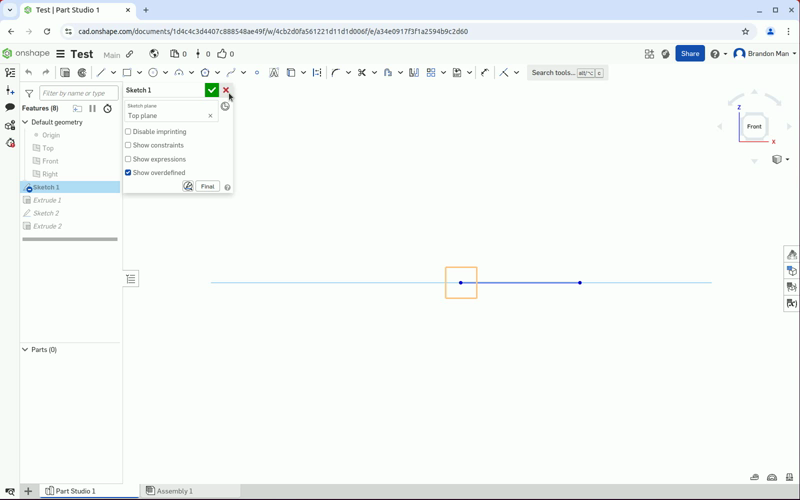
click(229, 92)
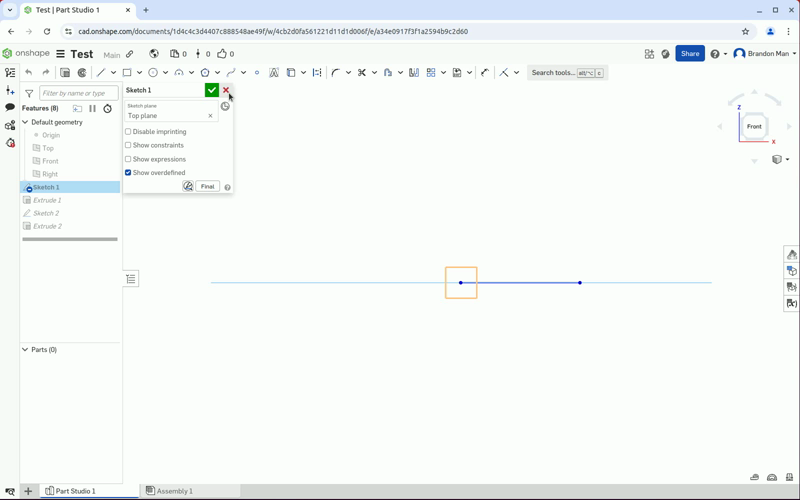
key(shift+s)
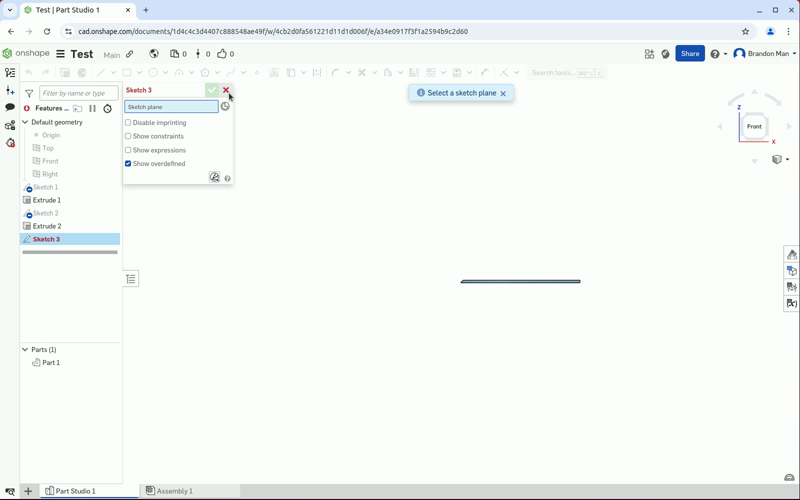
mouse_move(73, 163)
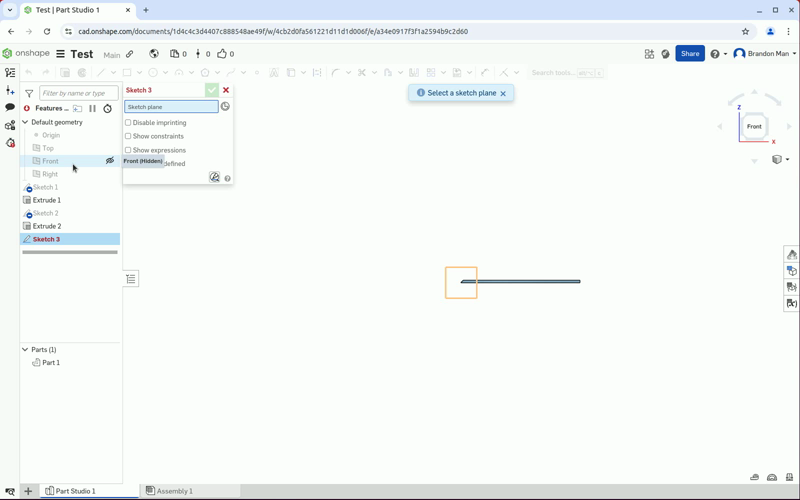
click(73, 163)
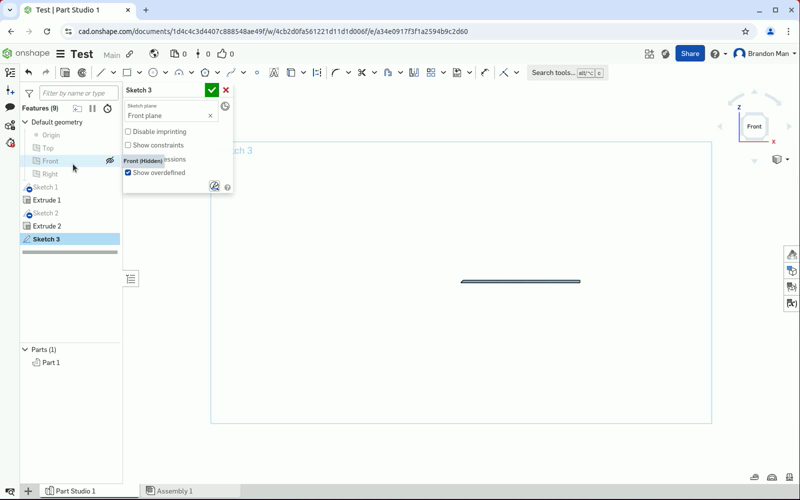
mouse_move(73, 352)
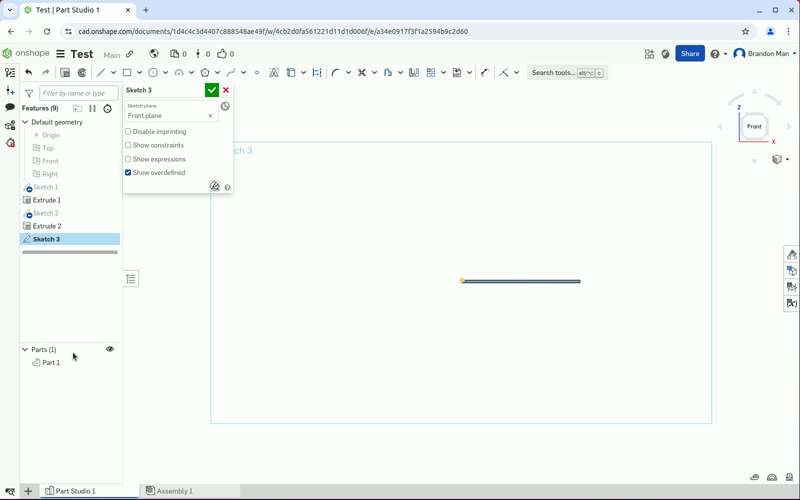
key(y)
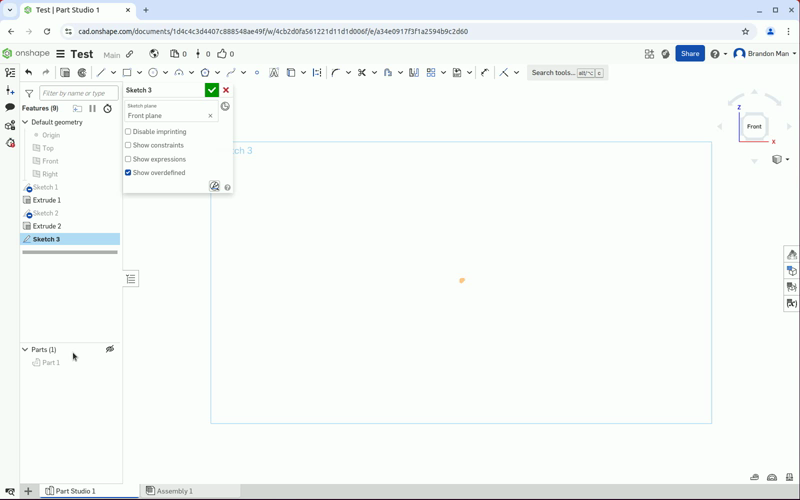
key(l)
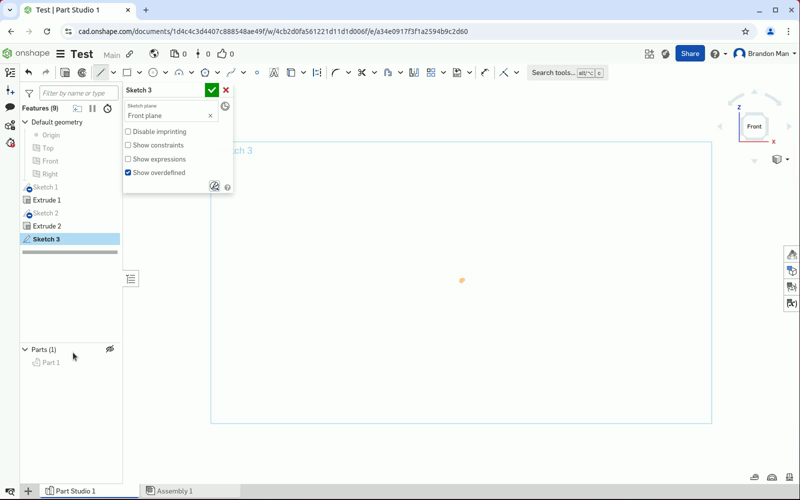
key_down(shift)
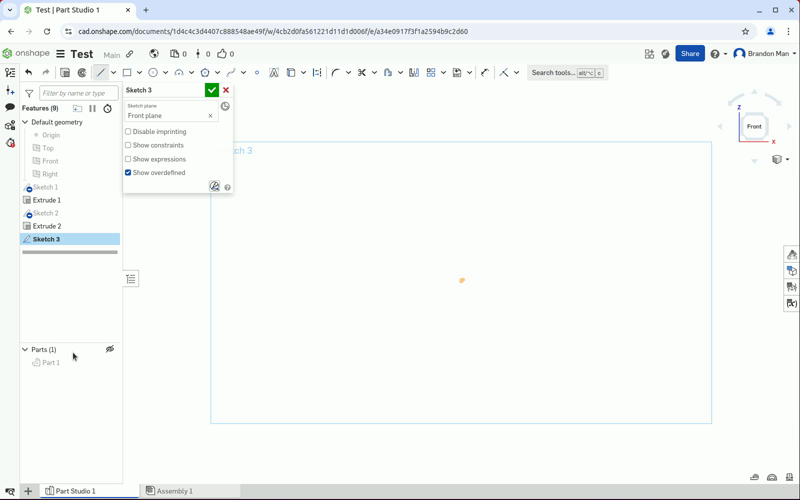
mouse_move(570, 280)
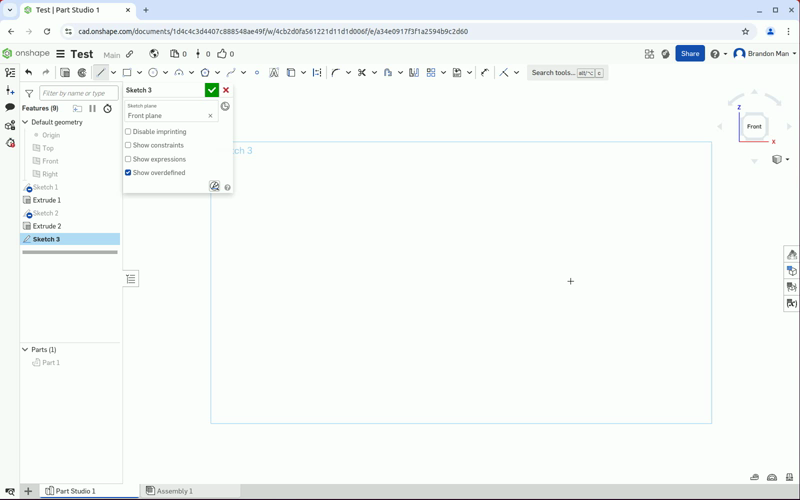
click(570, 280)
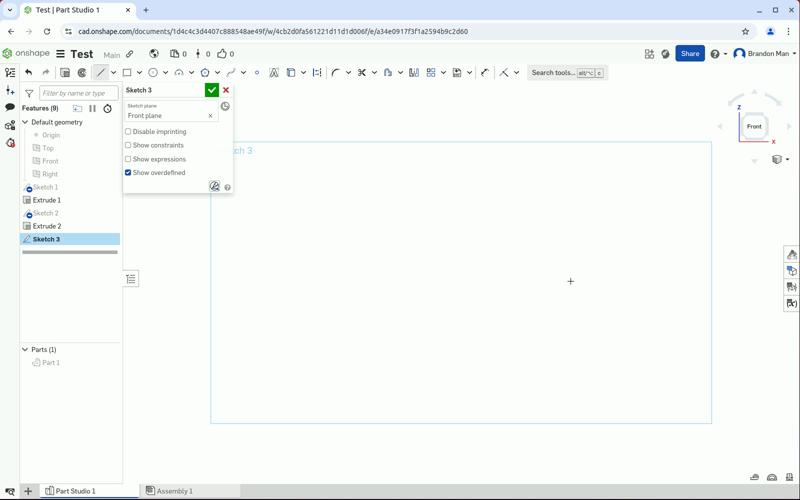
key_up(shift)
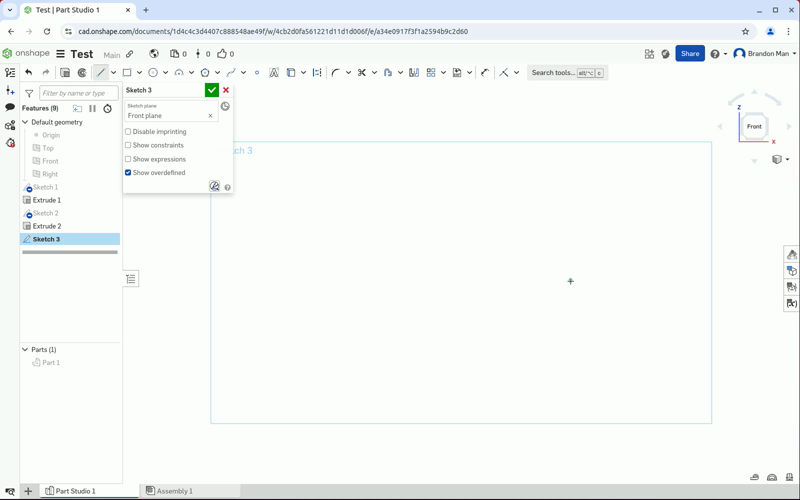
key_down(shift)
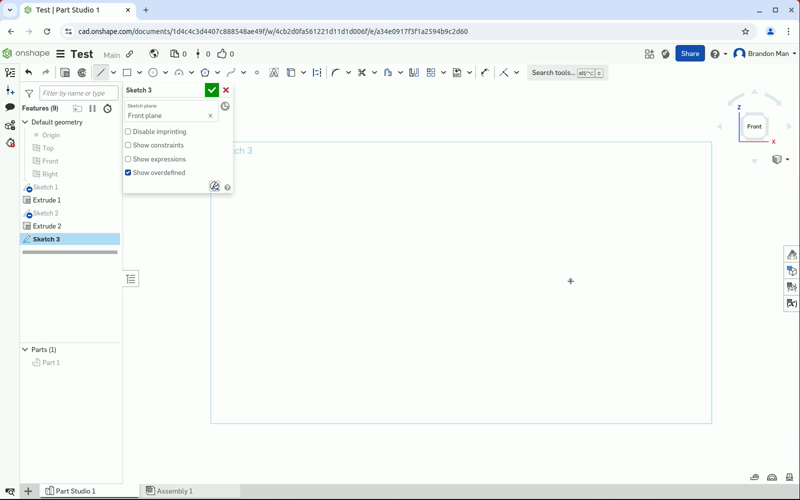
mouse_move(589, 280)
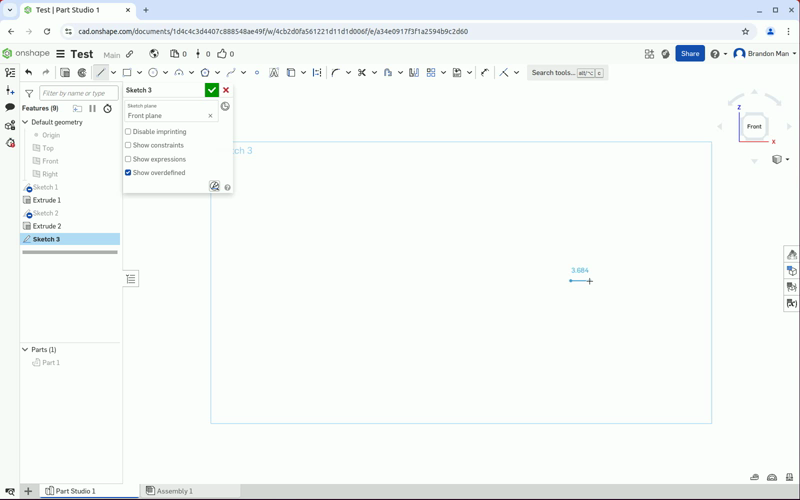
mouse_move(574, 284)
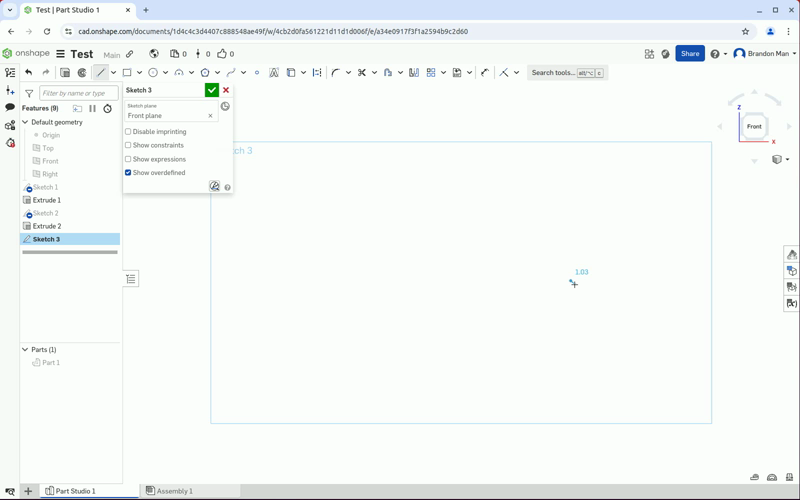
scroll(6)
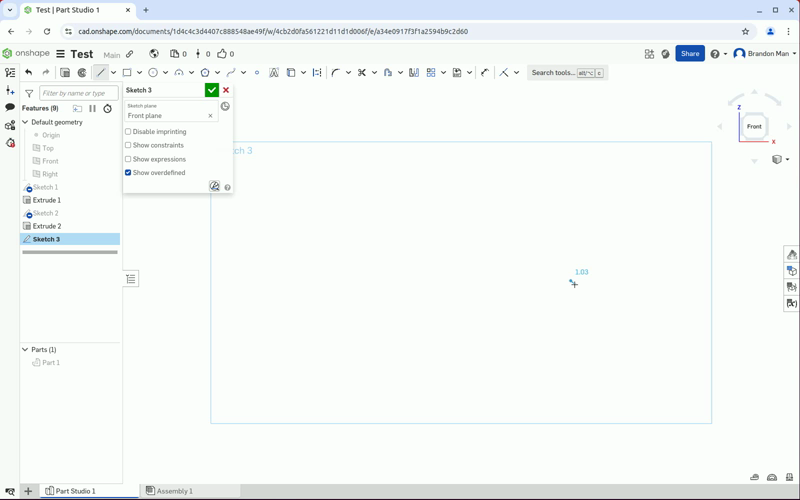
scroll(6)
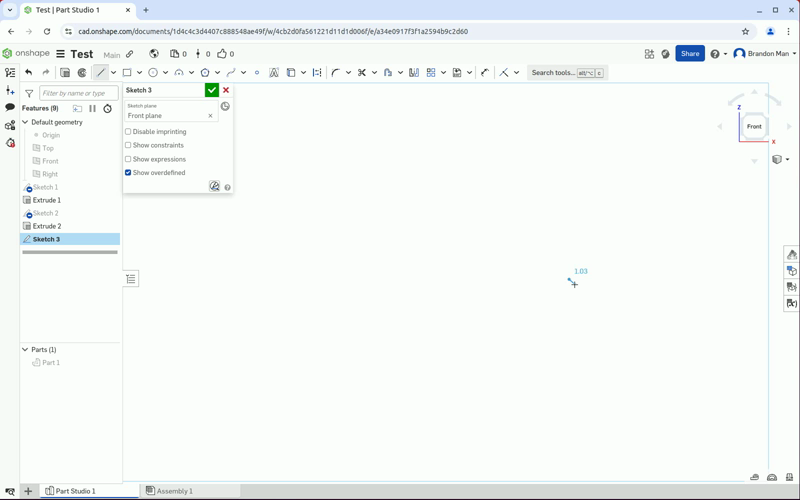
scroll(6)
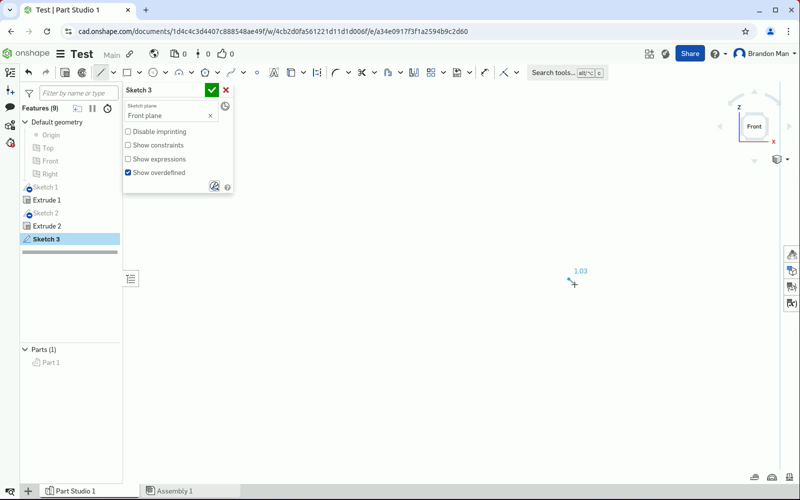
scroll(6)
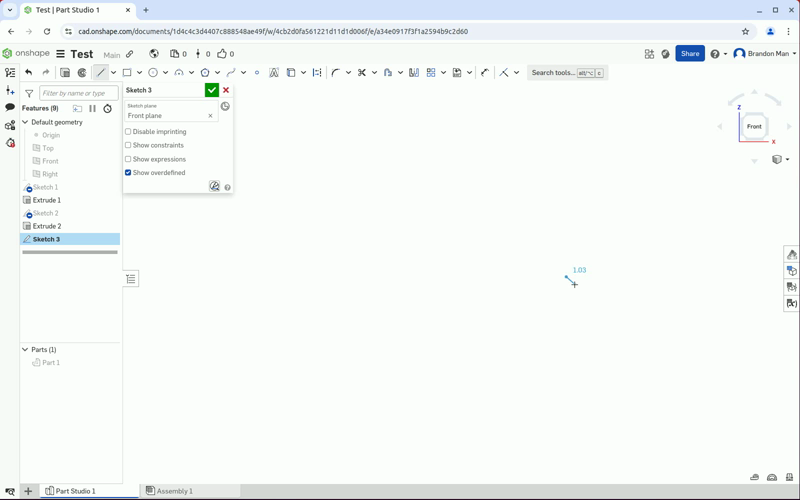
scroll(6)
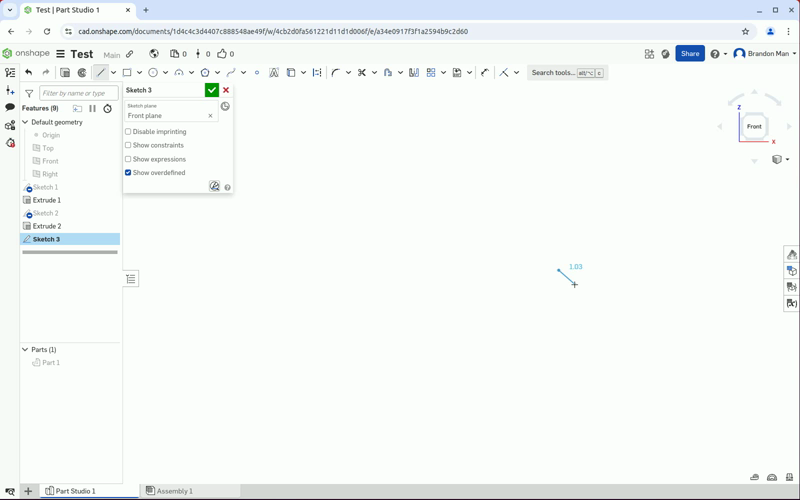
scroll(6)
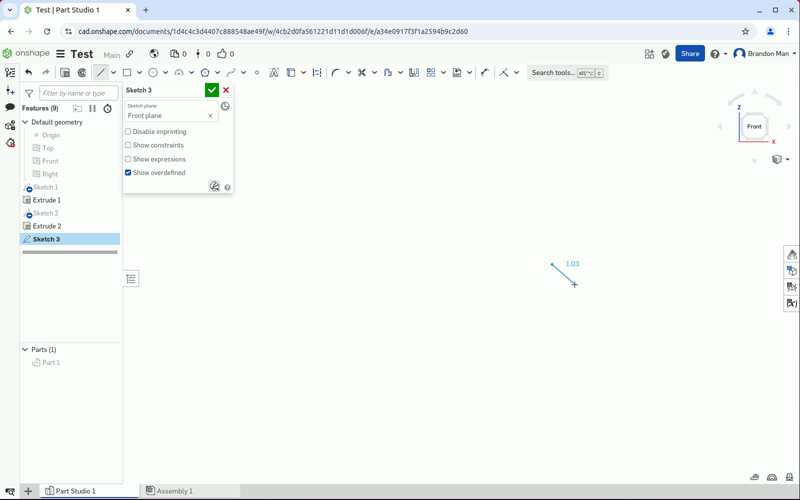
scroll(6)
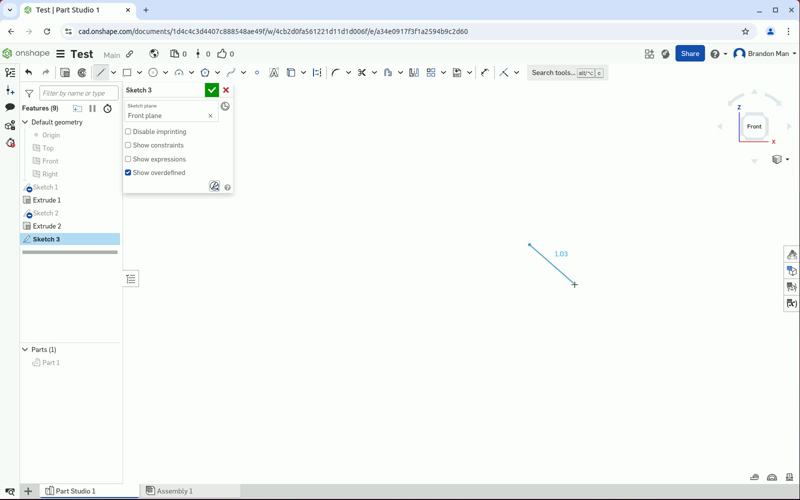
click(574, 284)
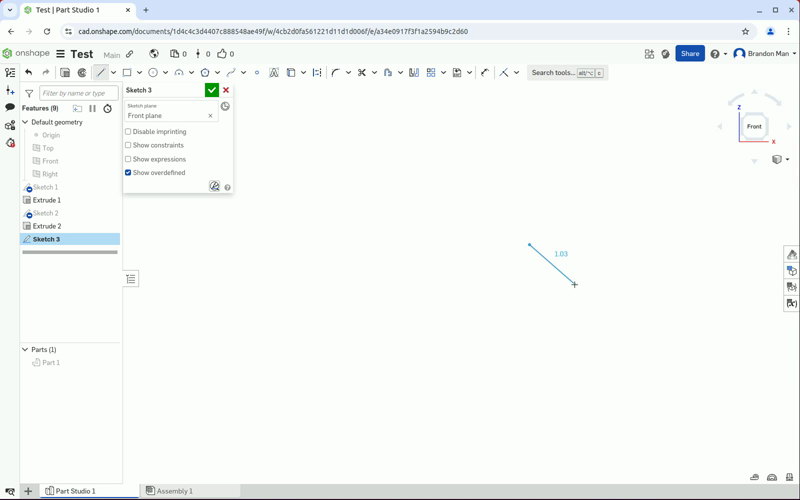
scroll(-6)
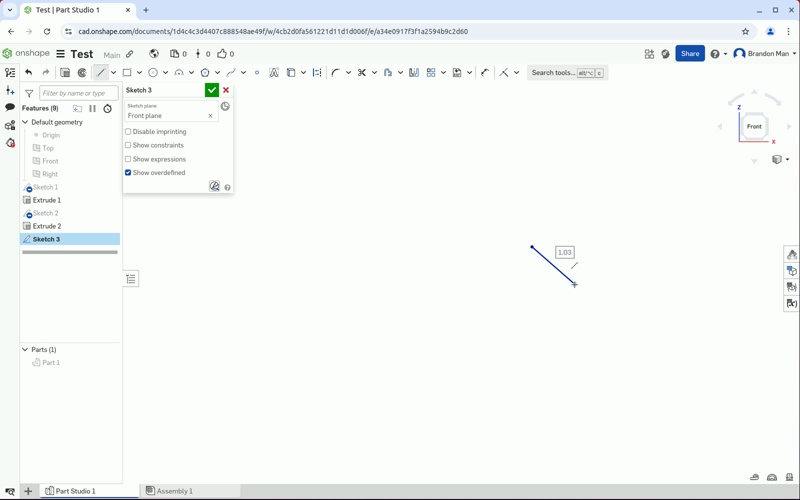
scroll(-6)
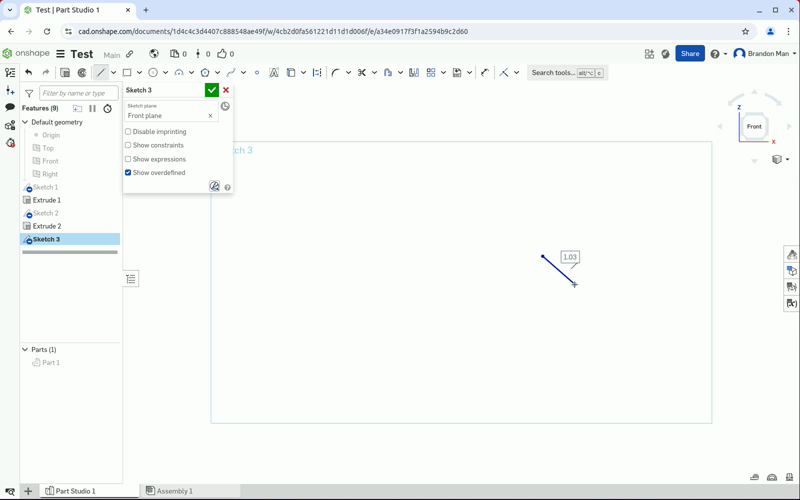
scroll(-6)
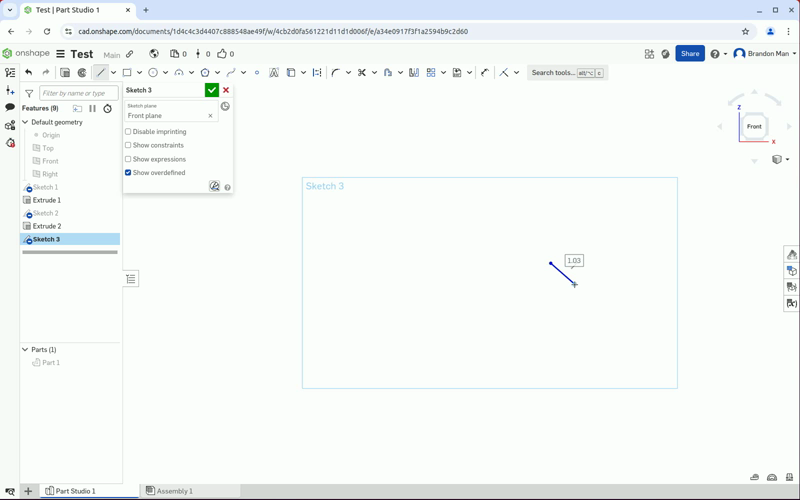
scroll(-6)
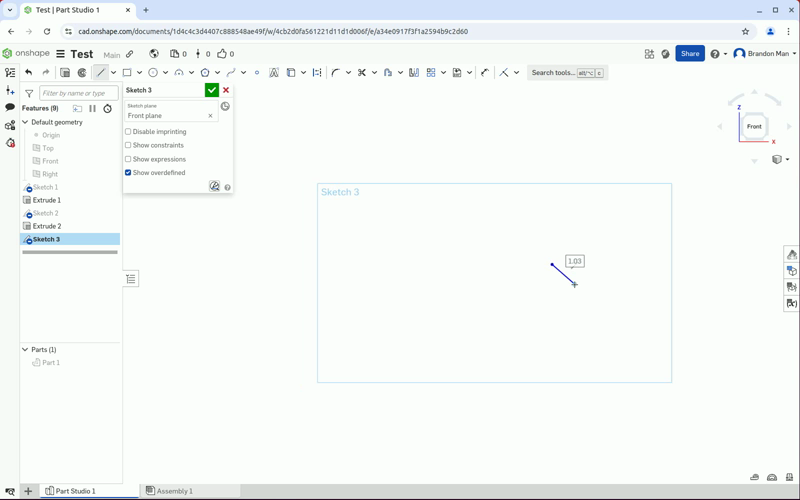
scroll(-6)
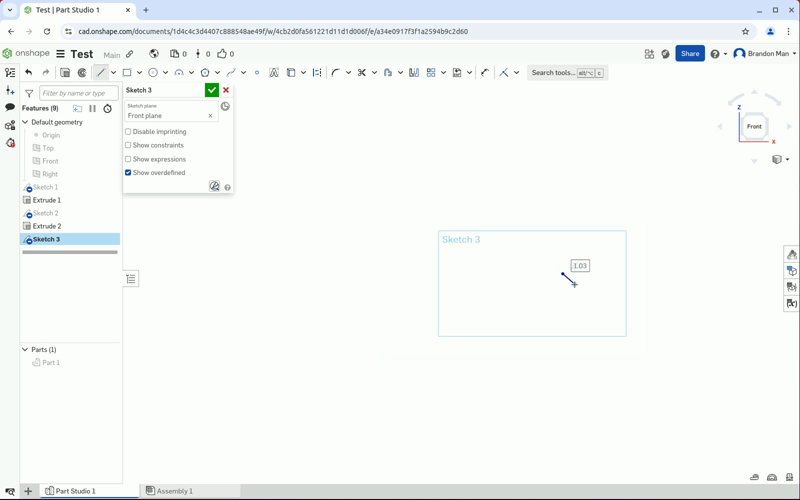
scroll(-6)
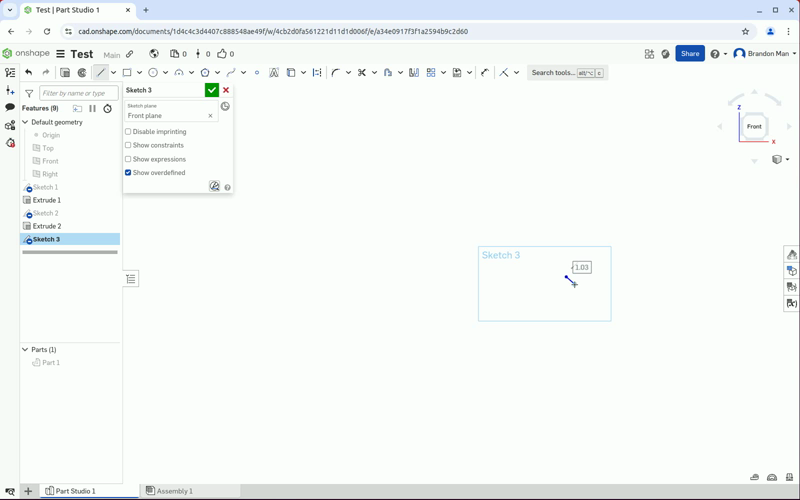
scroll(-6)
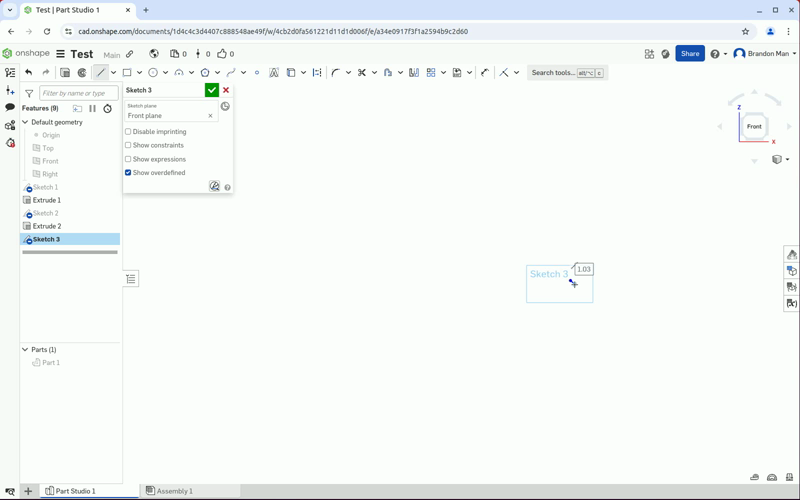
key_up(shift)
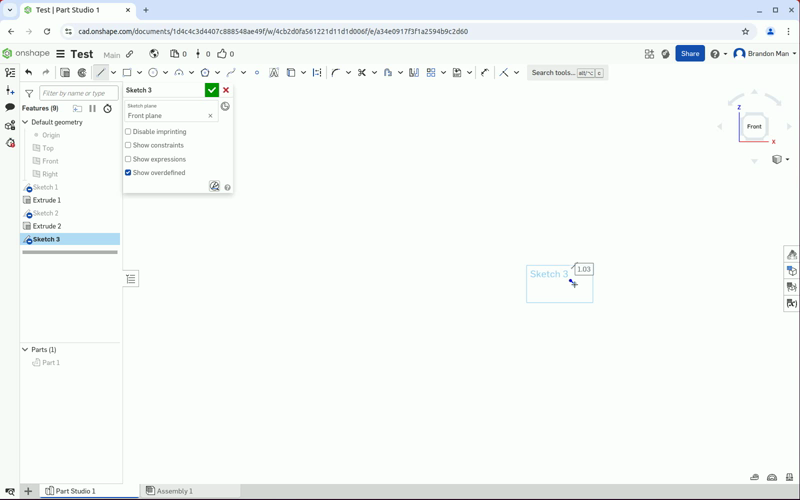
key_down(shift)
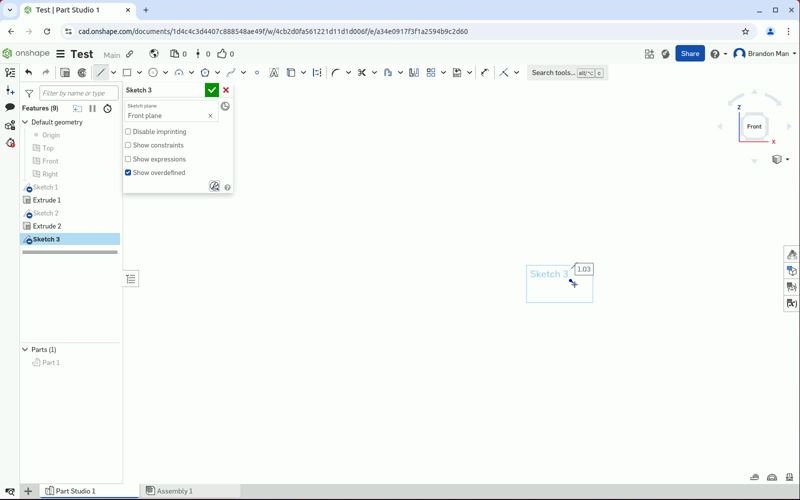
mouse_move(589, 284)
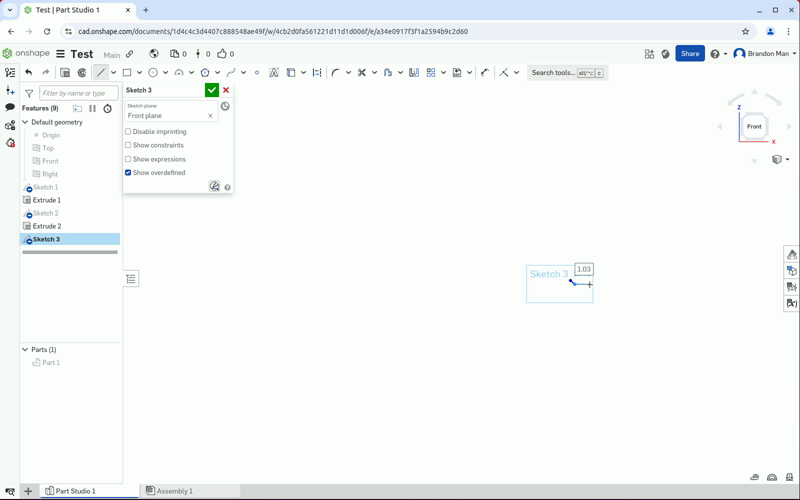
mouse_move(574, 280)
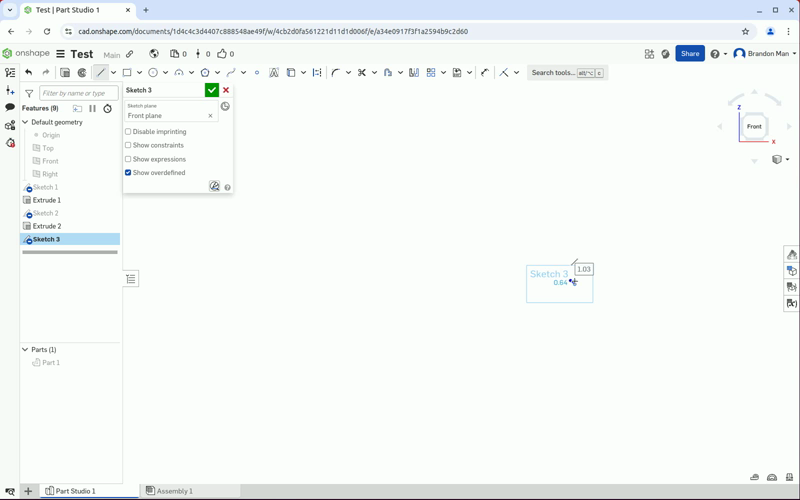
scroll(6)
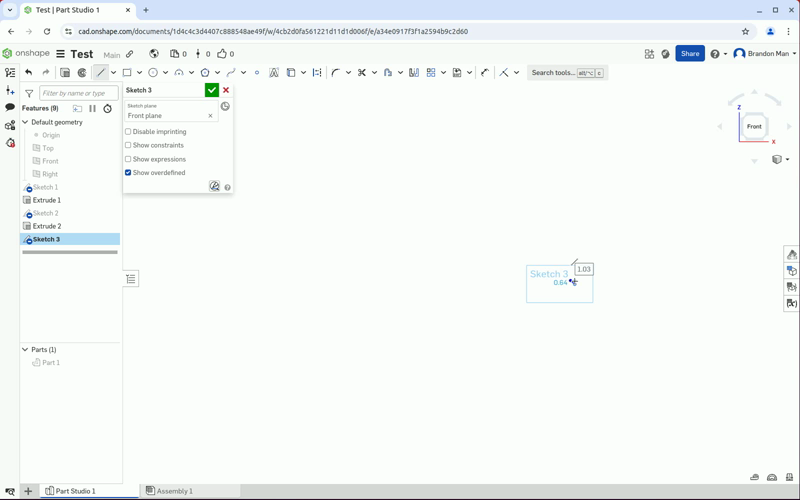
scroll(6)
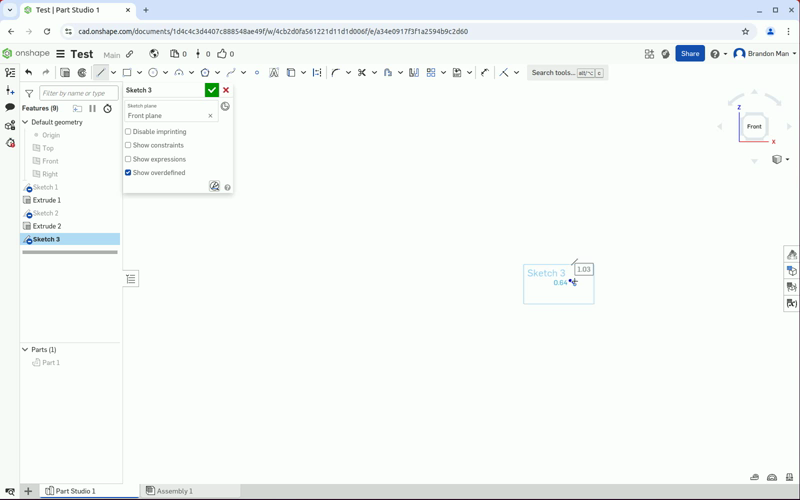
scroll(6)
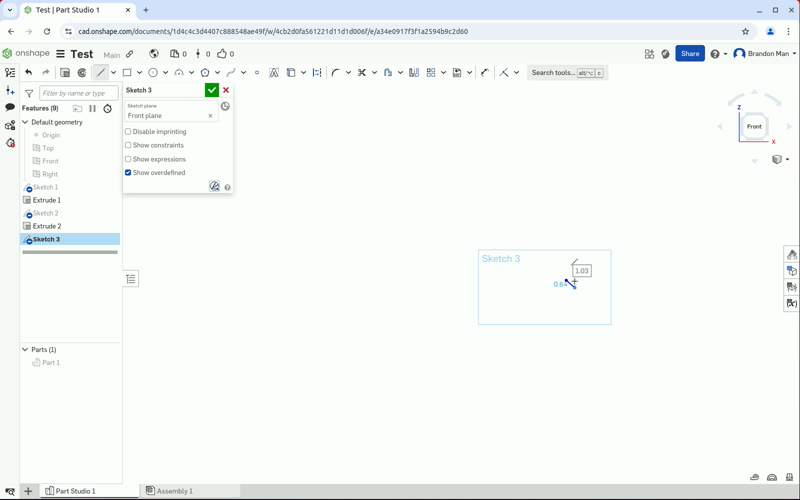
scroll(6)
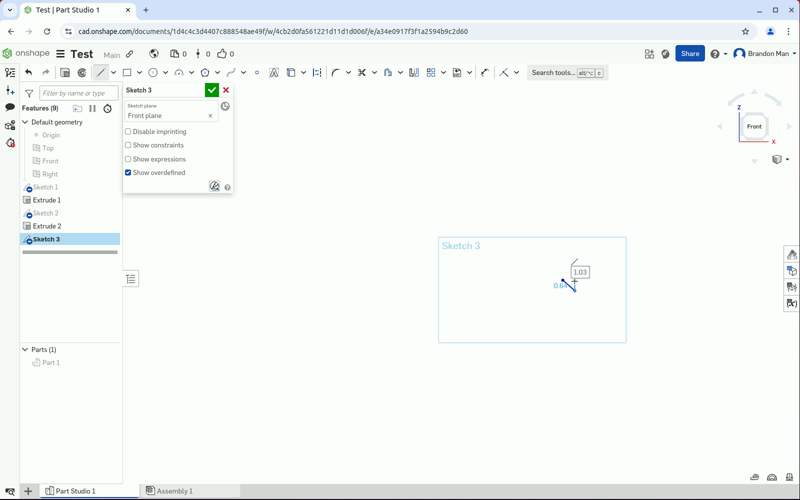
scroll(6)
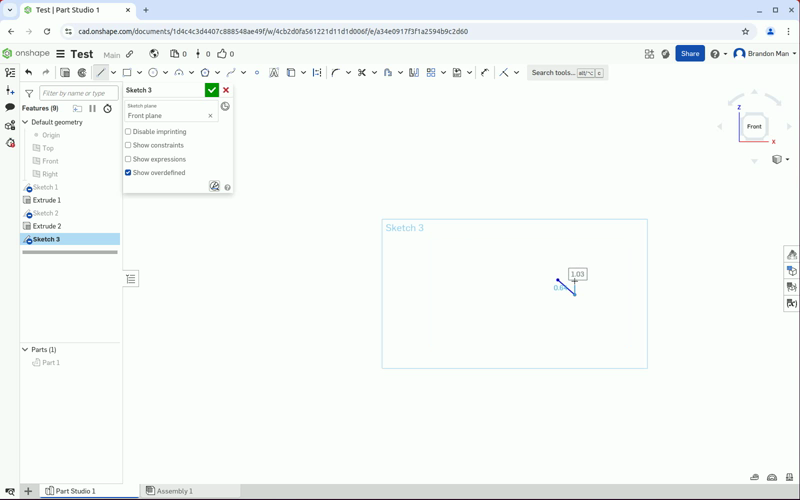
scroll(6)
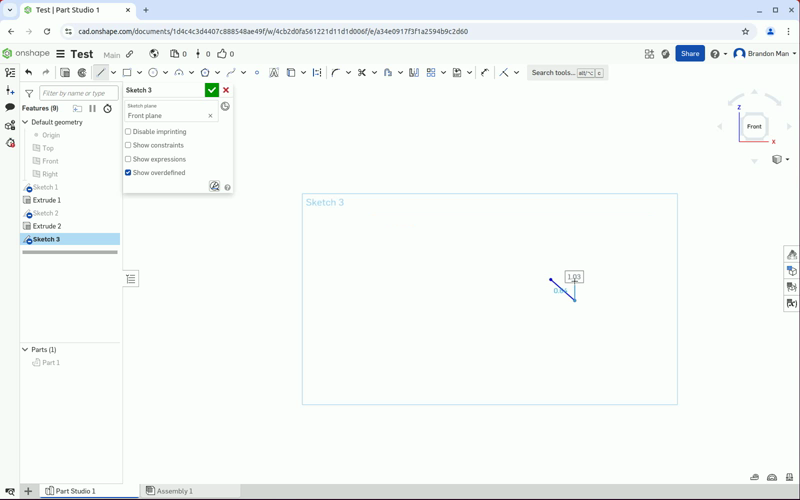
scroll(6)
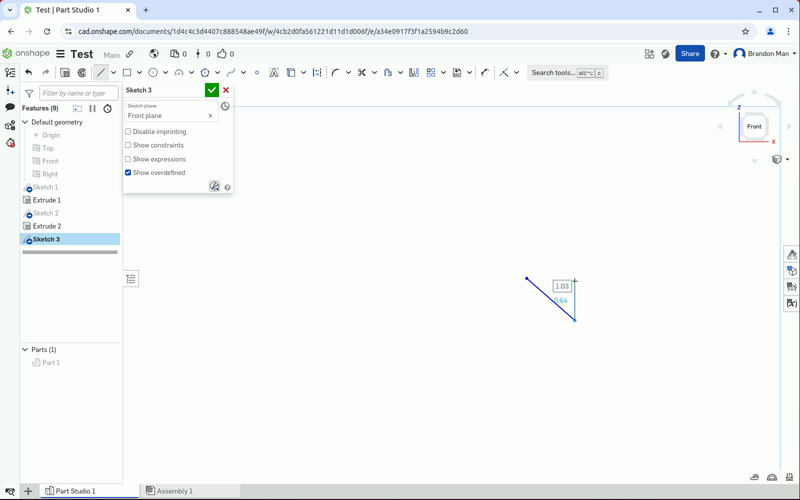
click(574, 280)
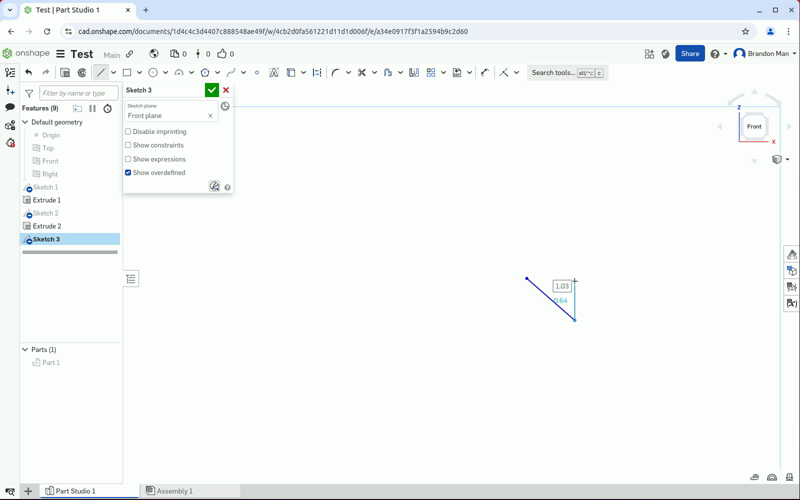
scroll(-6)
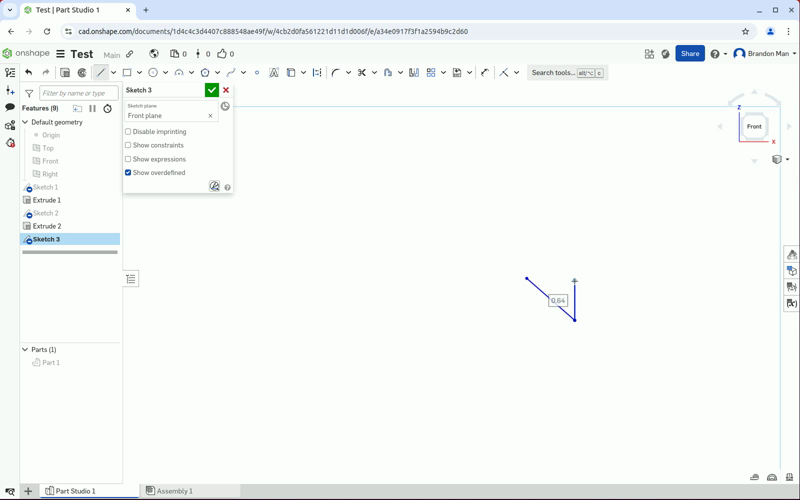
scroll(-6)
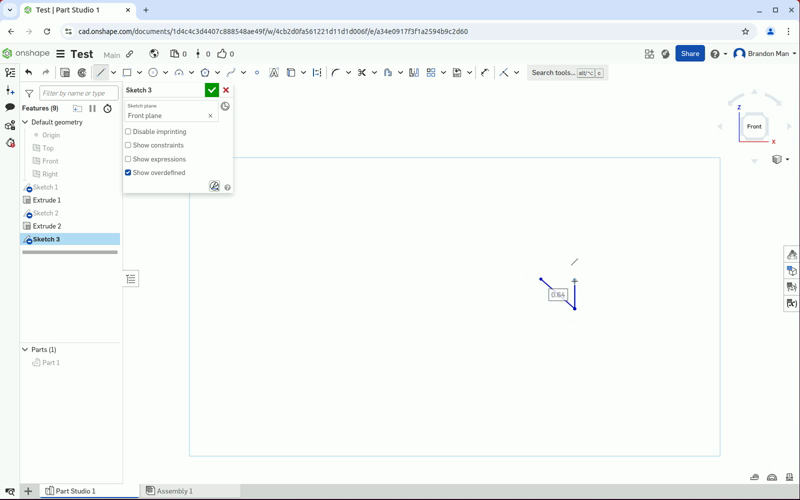
scroll(-6)
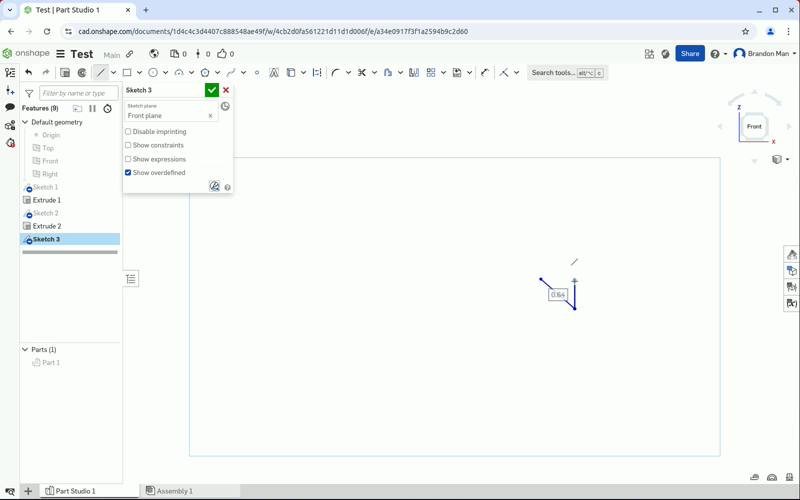
scroll(-6)
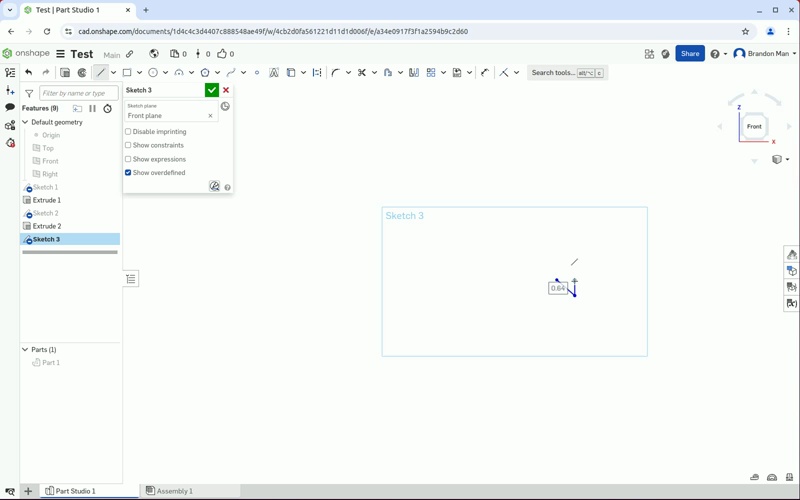
scroll(-6)
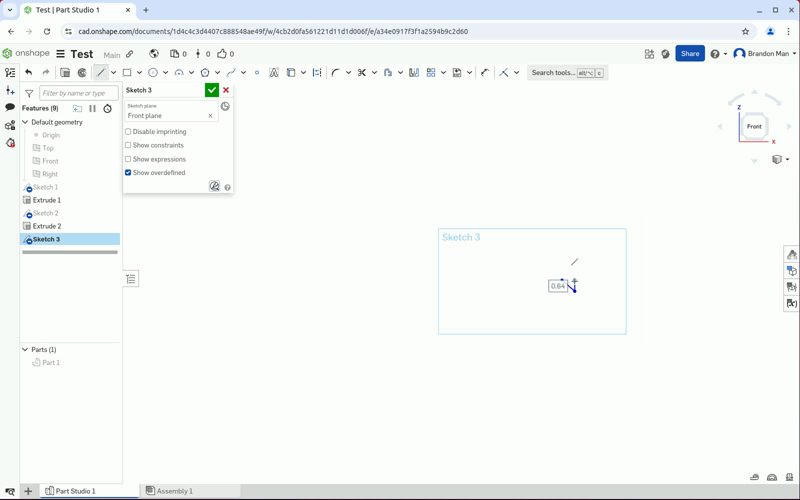
scroll(-6)
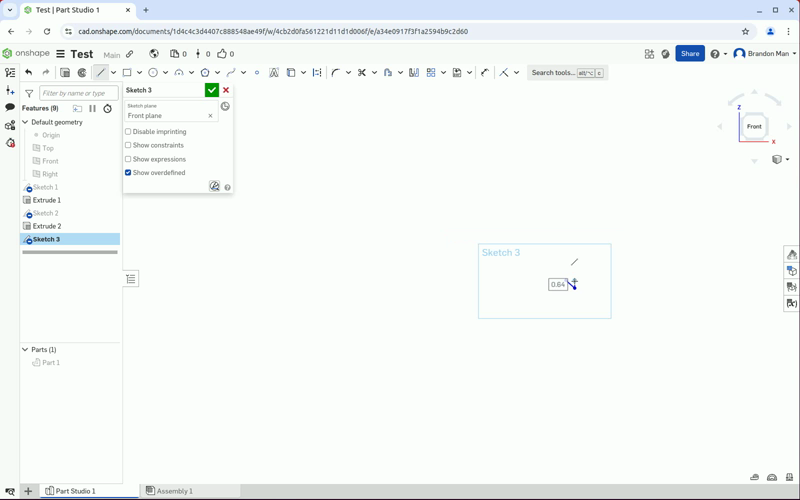
scroll(-6)
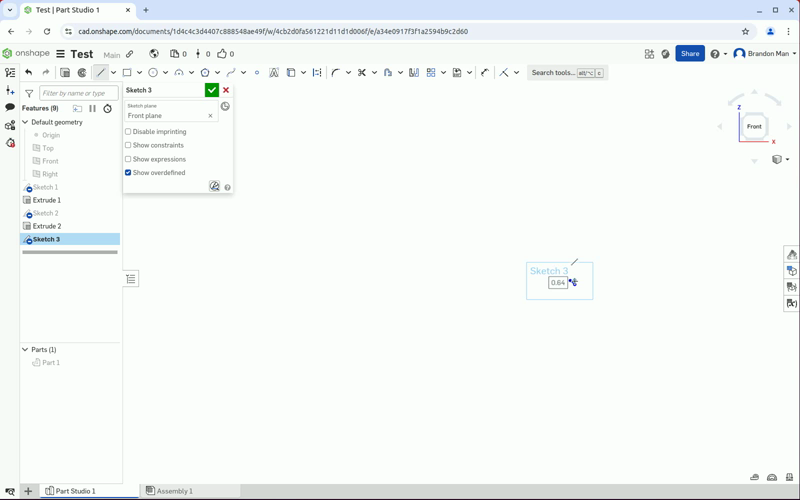
key_up(shift)
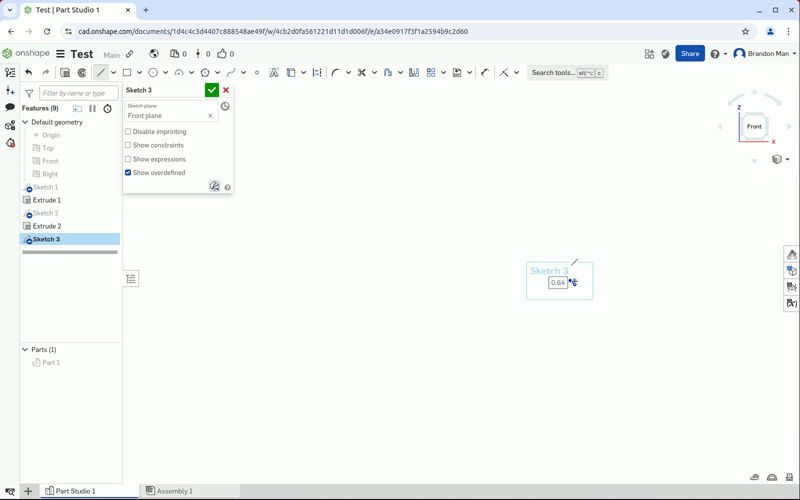
mouse_move(589, 280)
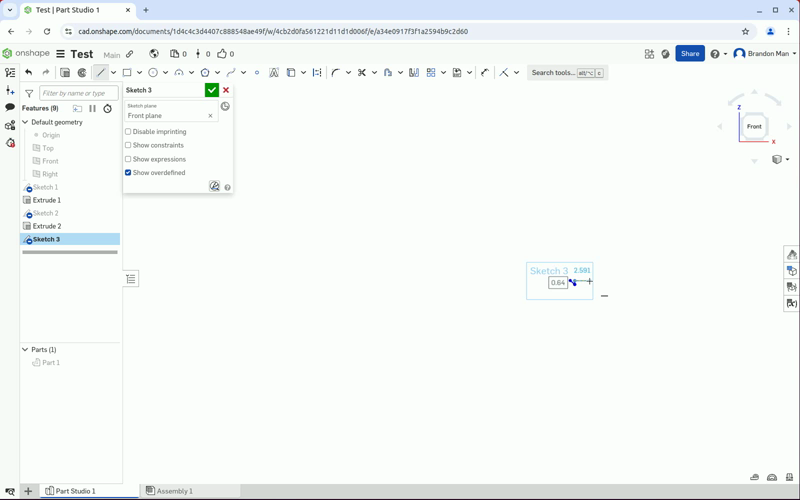
key_down(shift)
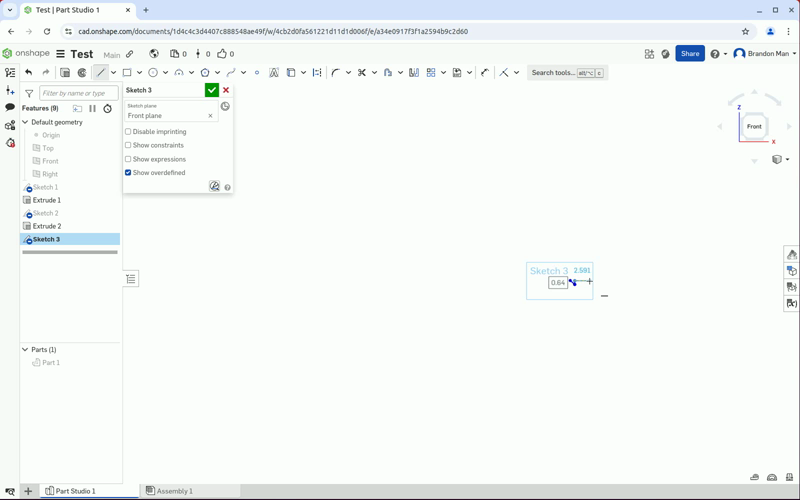
mouse_move(570, 280)
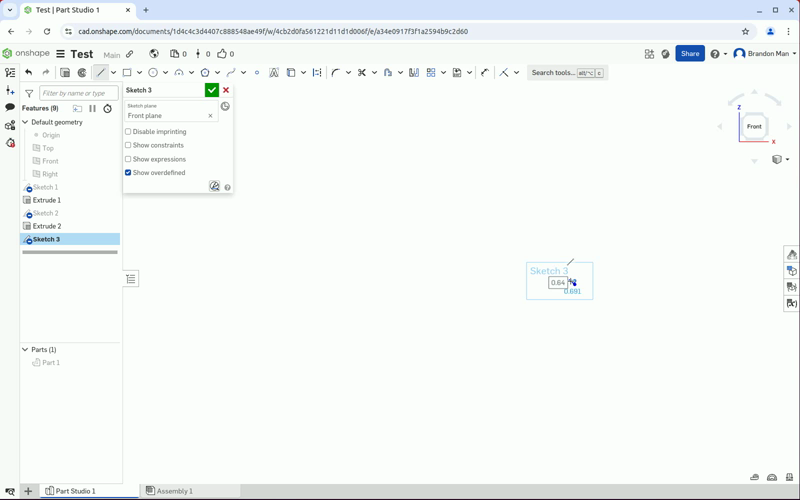
scroll(6)
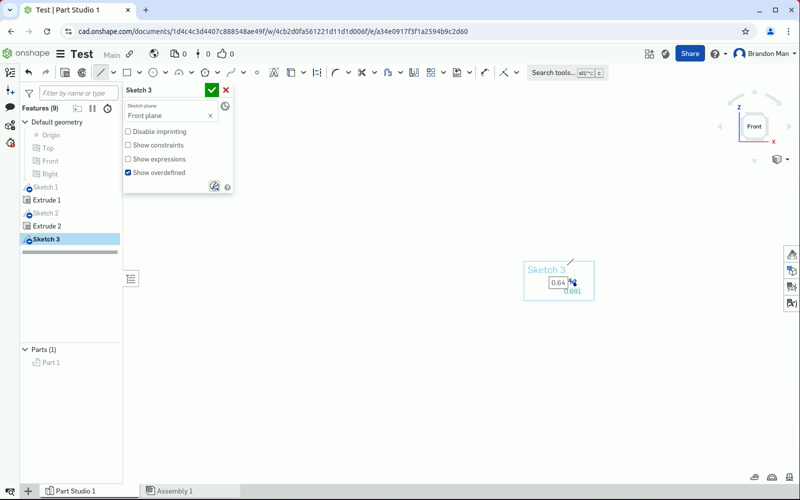
scroll(6)
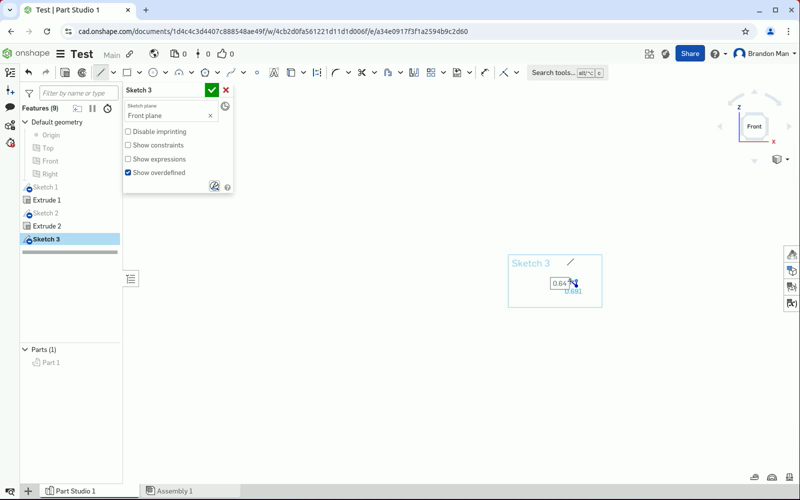
scroll(6)
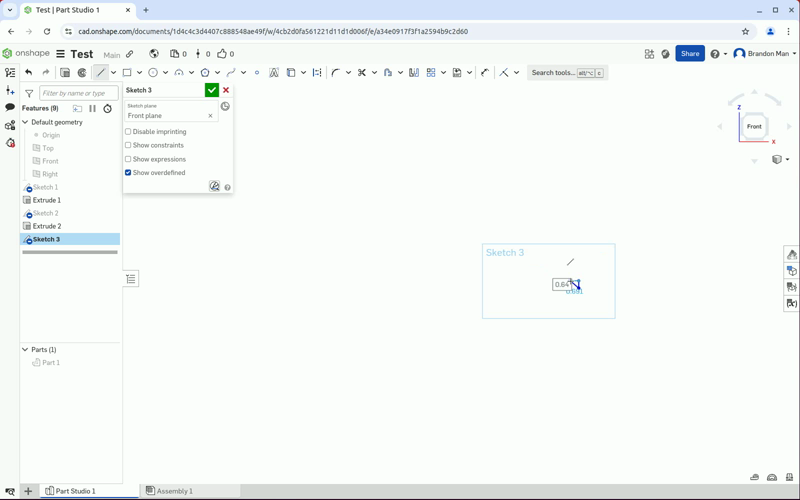
scroll(6)
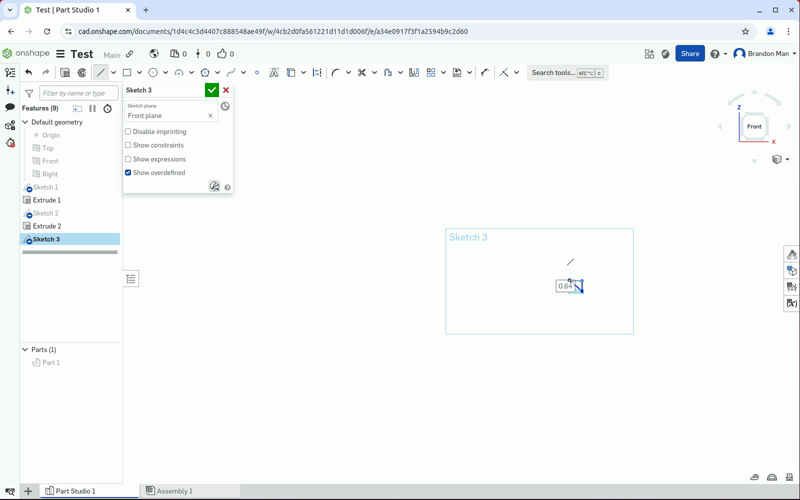
scroll(6)
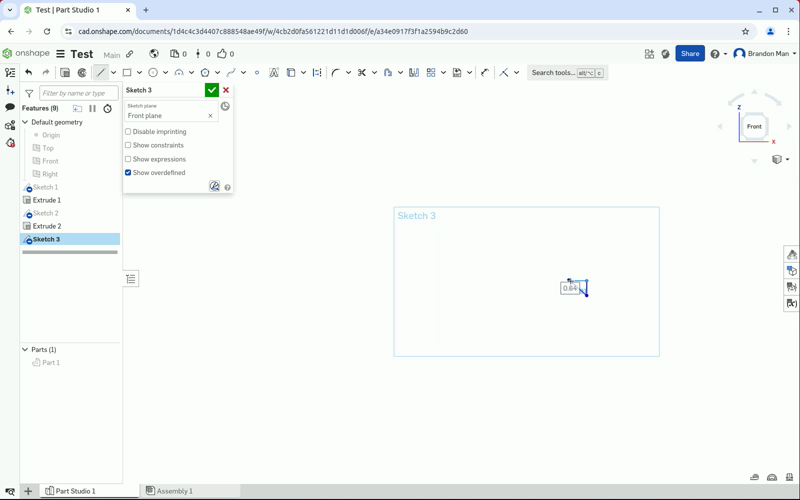
scroll(6)
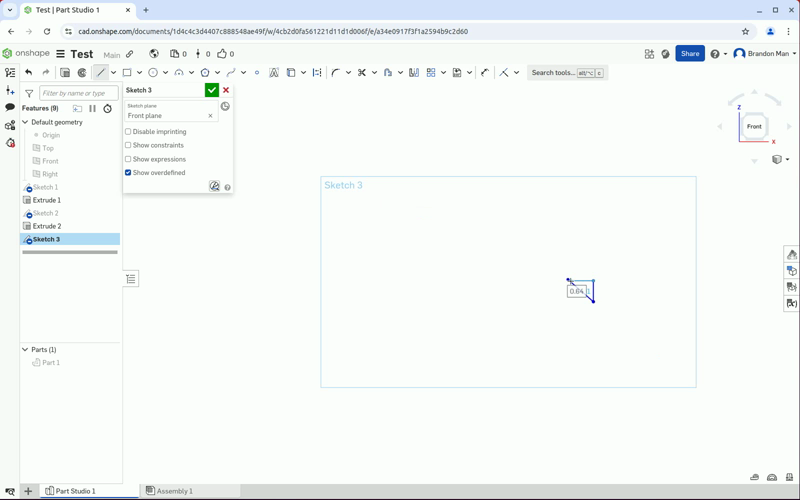
scroll(6)
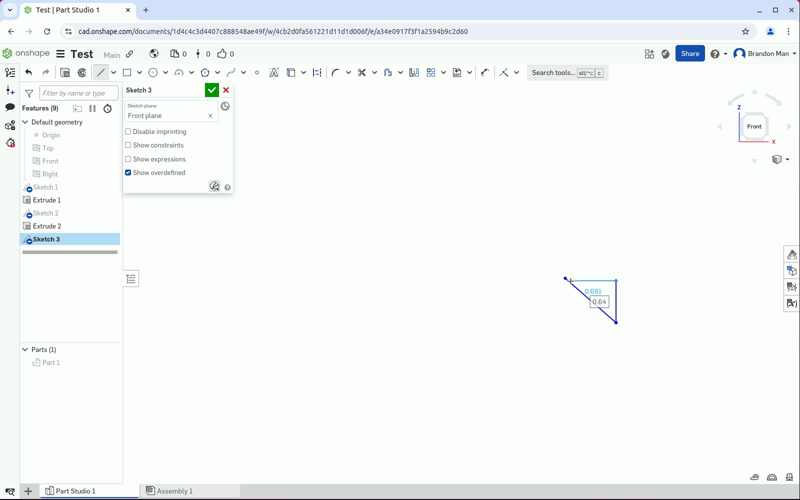
key_up(shift)
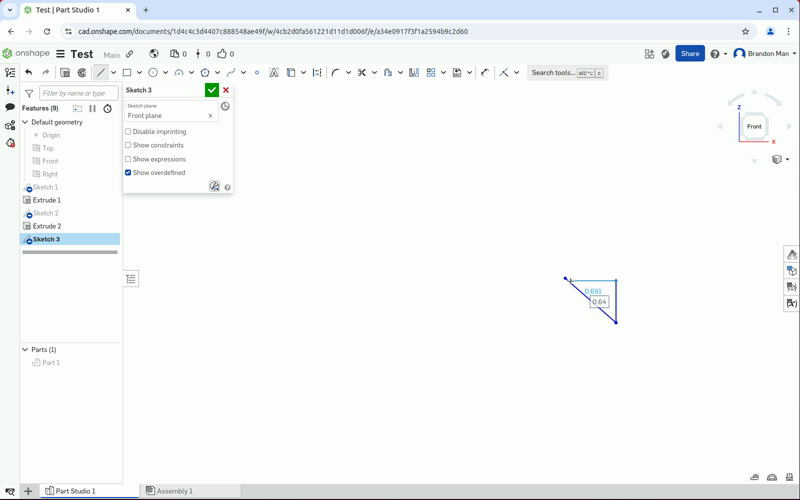
click(570, 280)
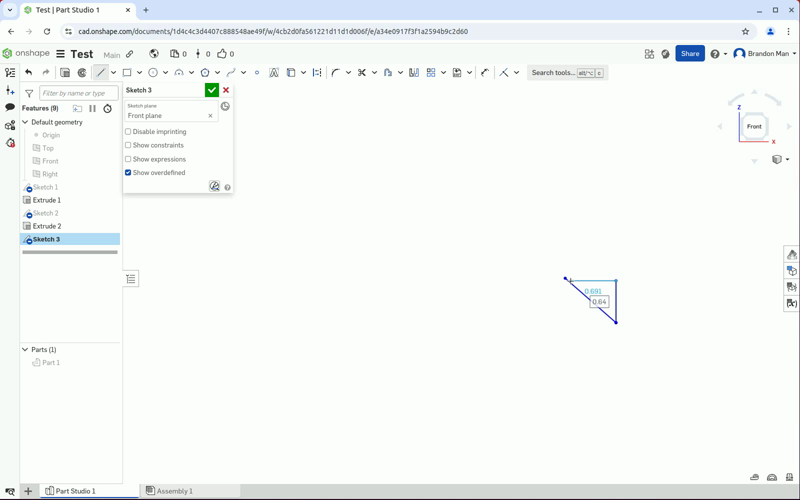
scroll(-6)
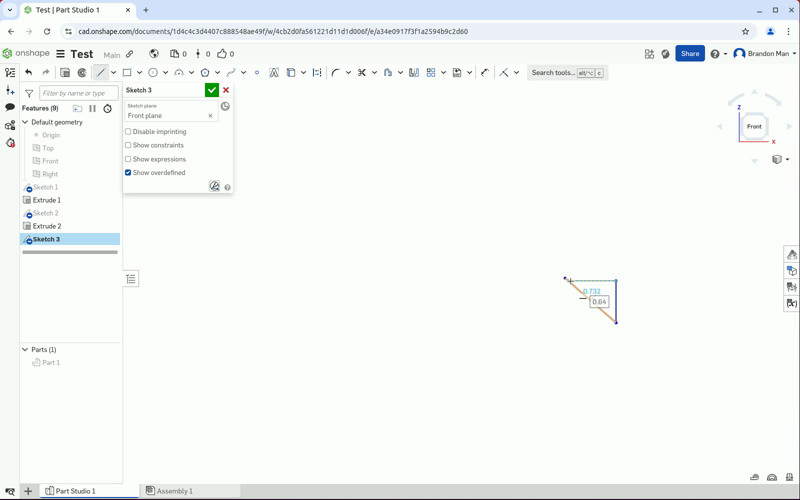
scroll(-6)
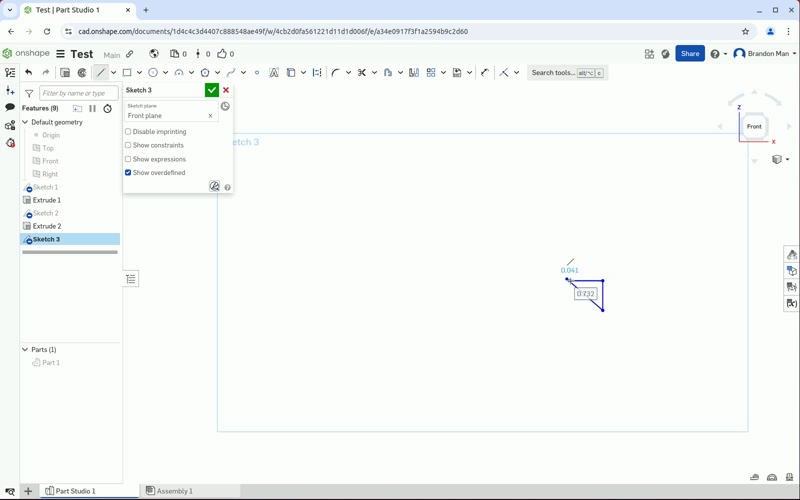
scroll(-6)
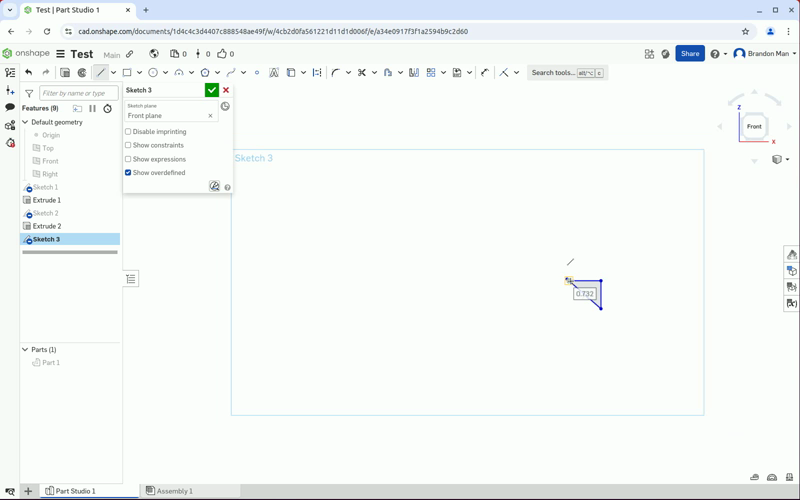
scroll(-6)
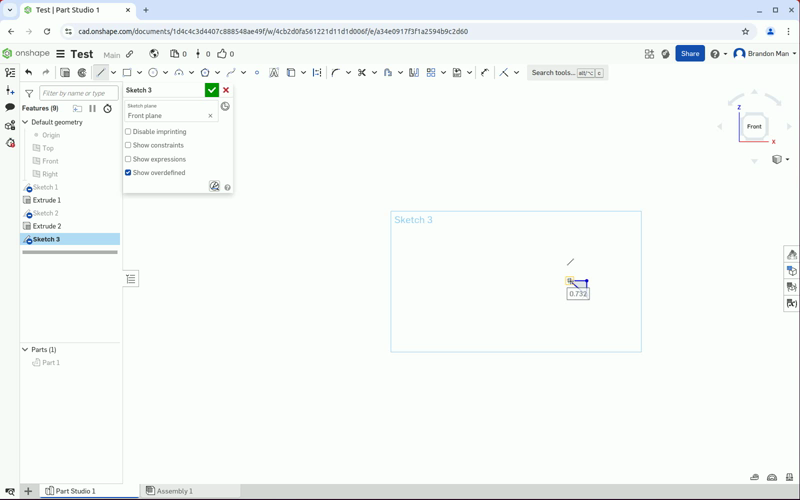
scroll(-6)
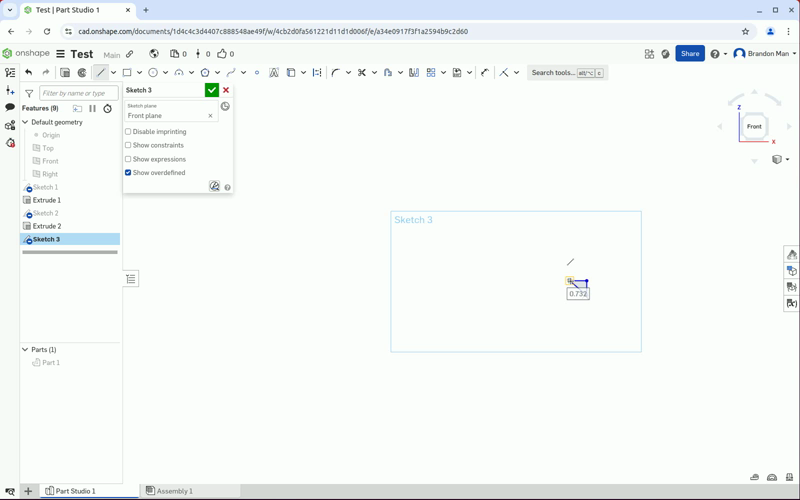
scroll(-6)
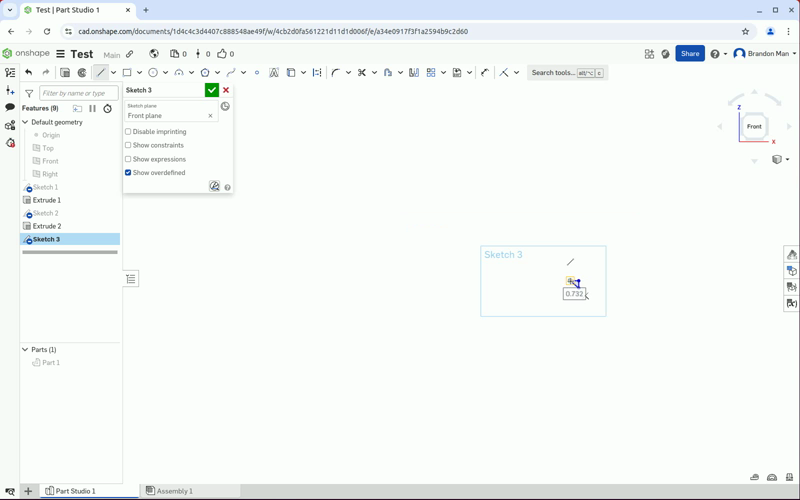
scroll(-6)
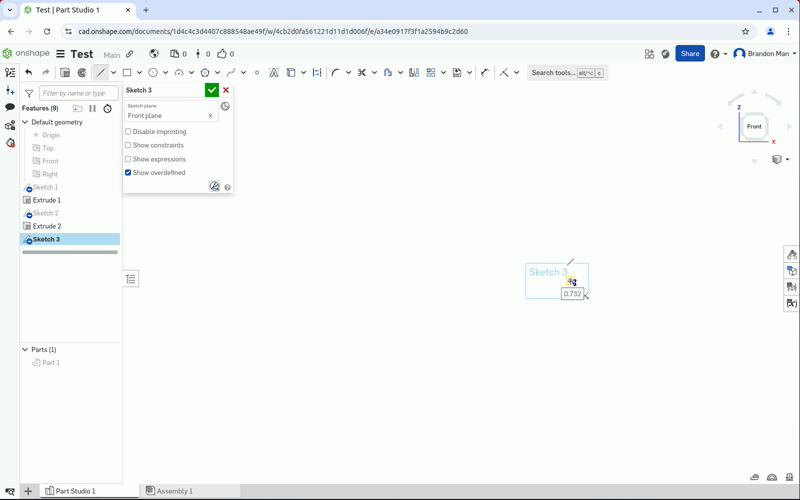
key(esc)
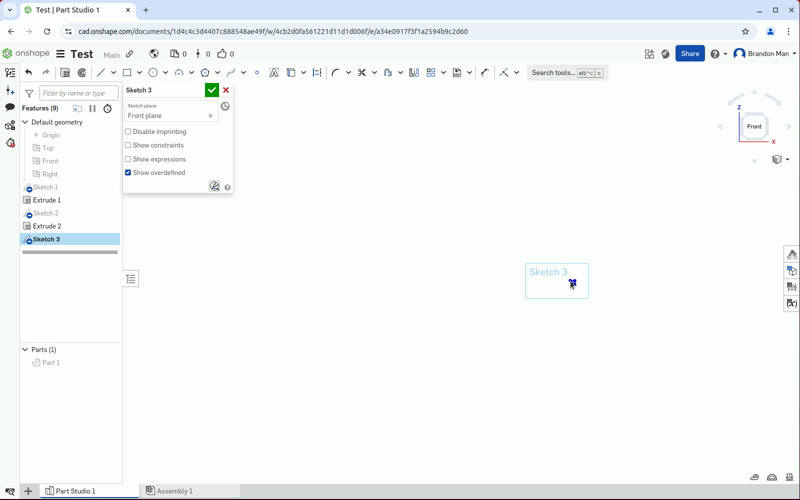
mouse_move(573, 282)
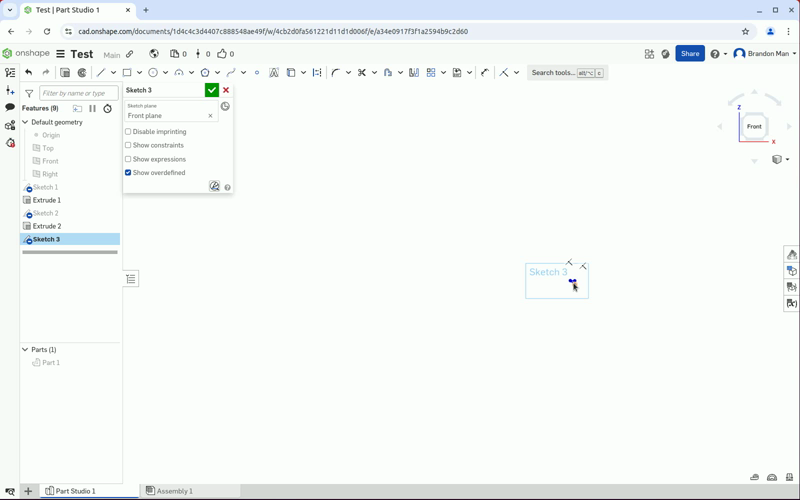
scroll(6)
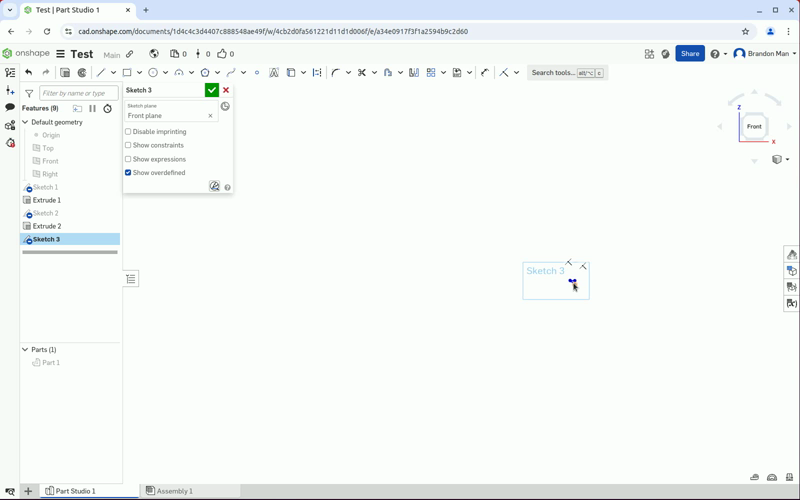
scroll(6)
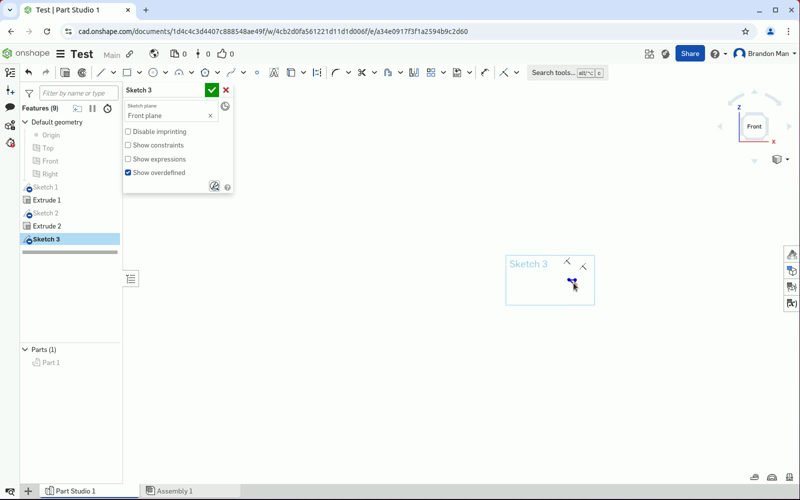
scroll(6)
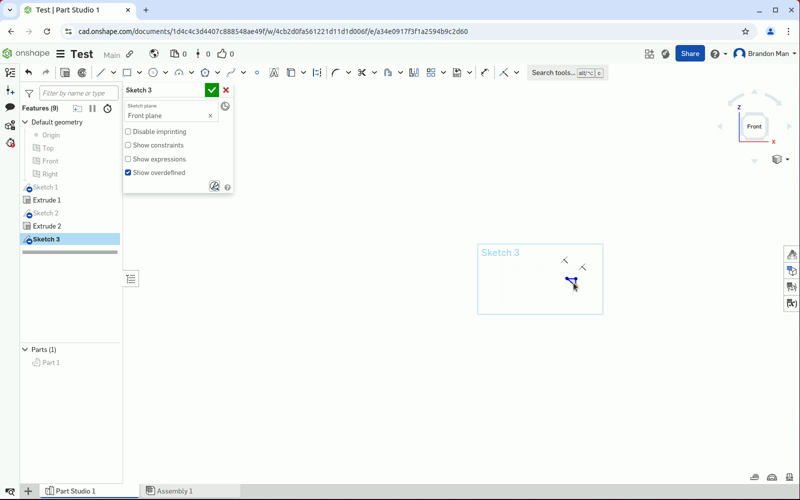
scroll(6)
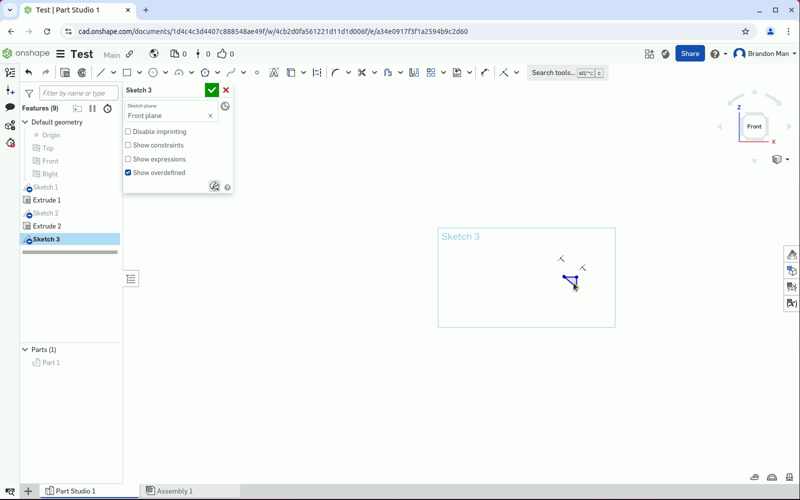
scroll(6)
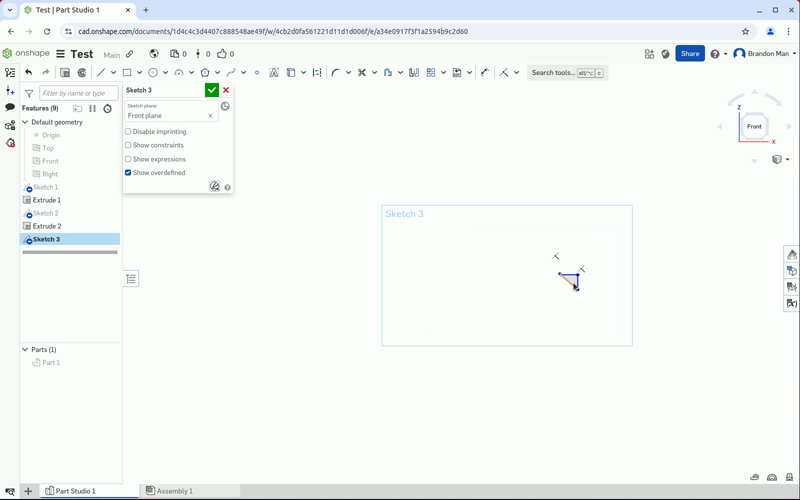
scroll(6)
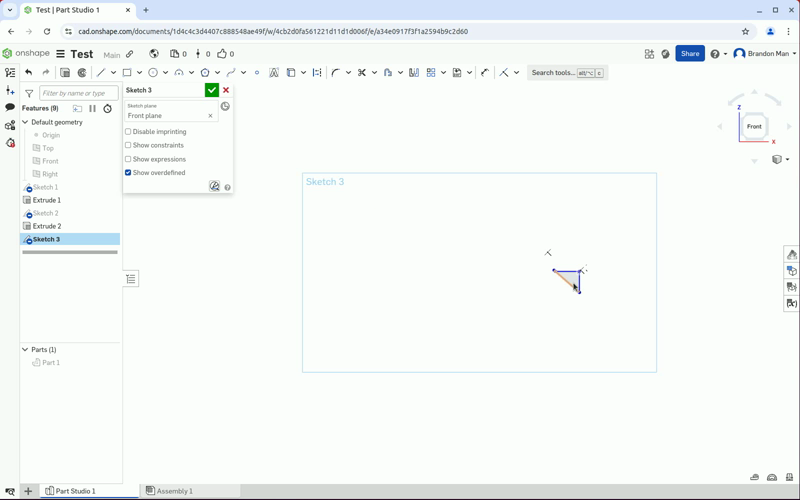
scroll(6)
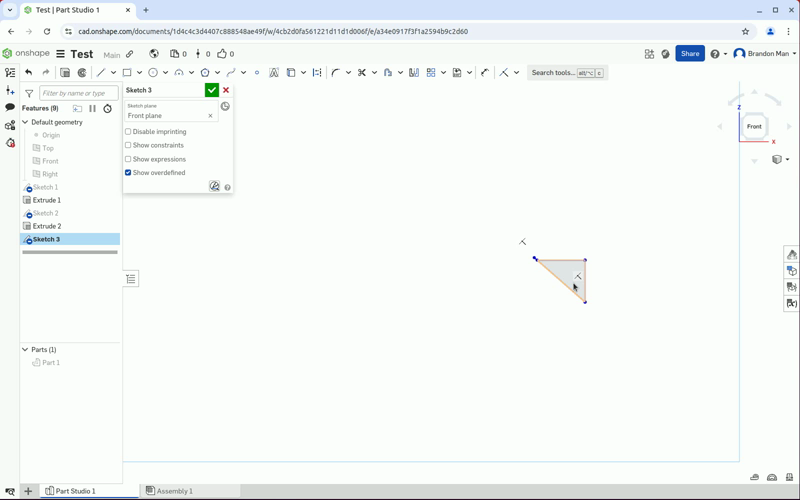
click(573, 282)
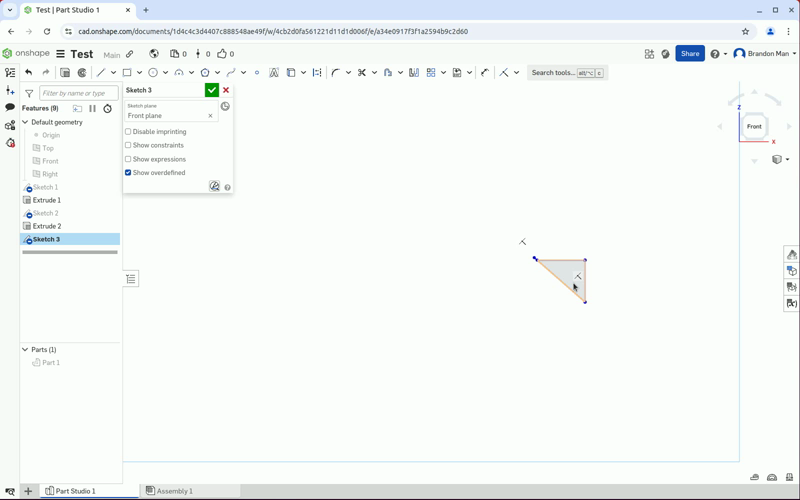
scroll(-6)
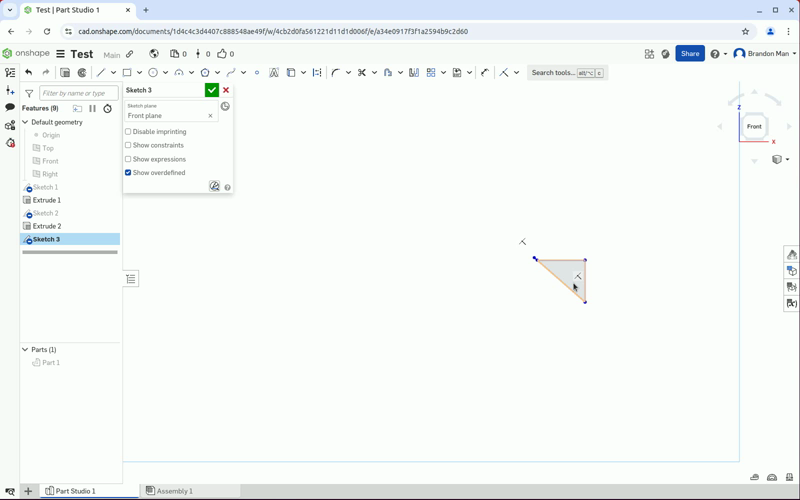
scroll(-6)
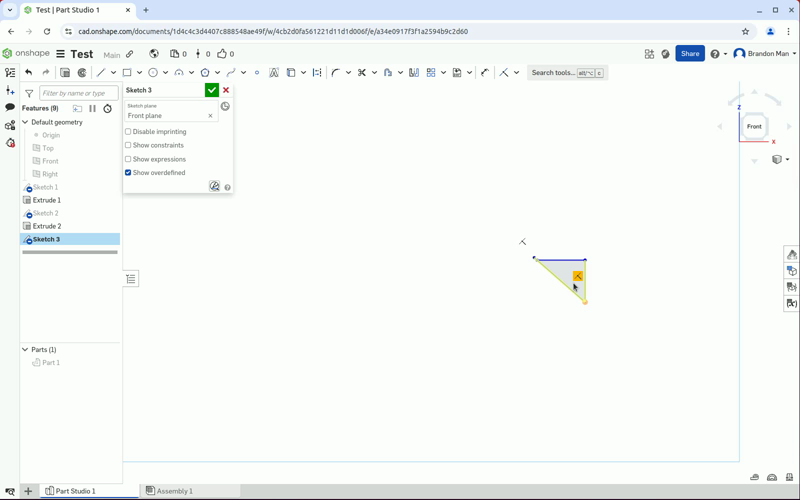
scroll(-6)
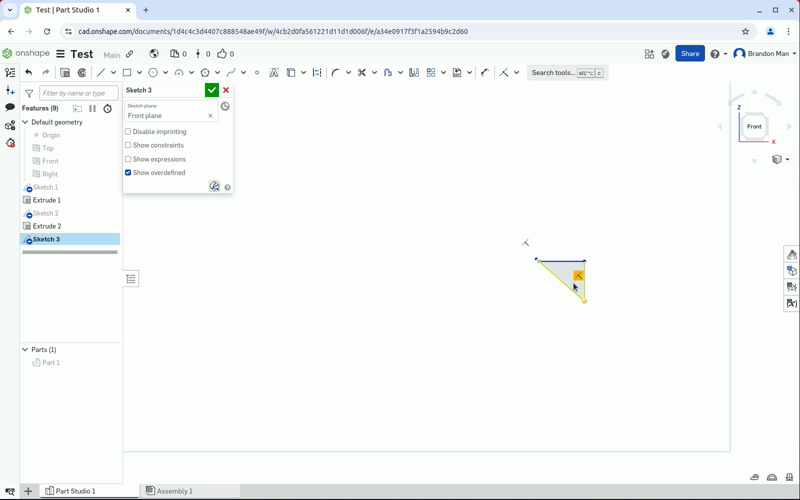
scroll(-6)
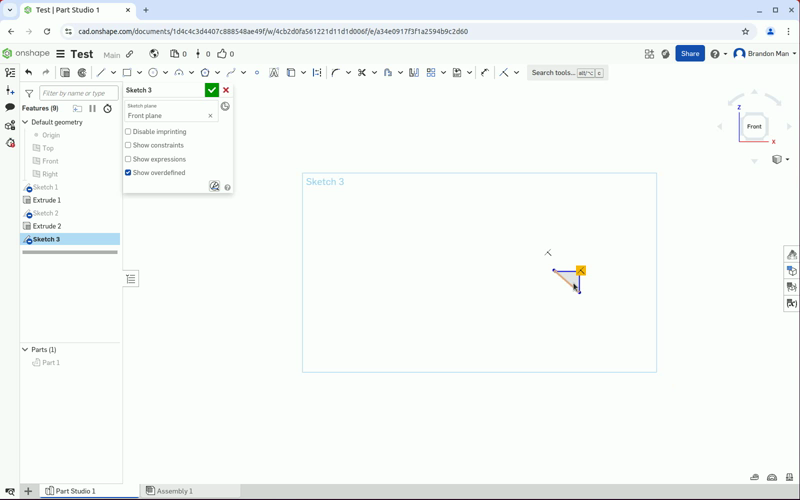
scroll(-6)
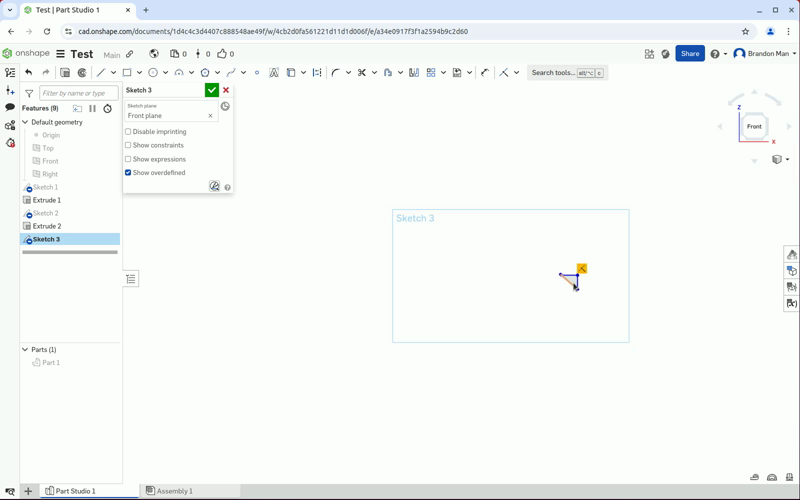
scroll(-6)
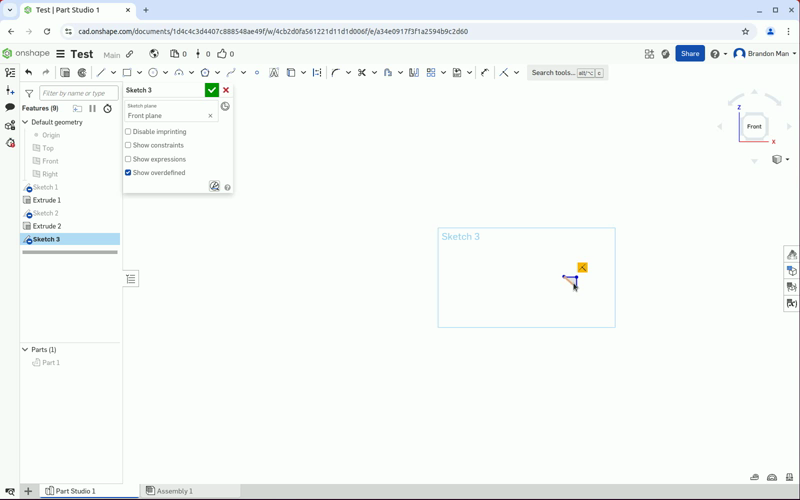
scroll(-6)
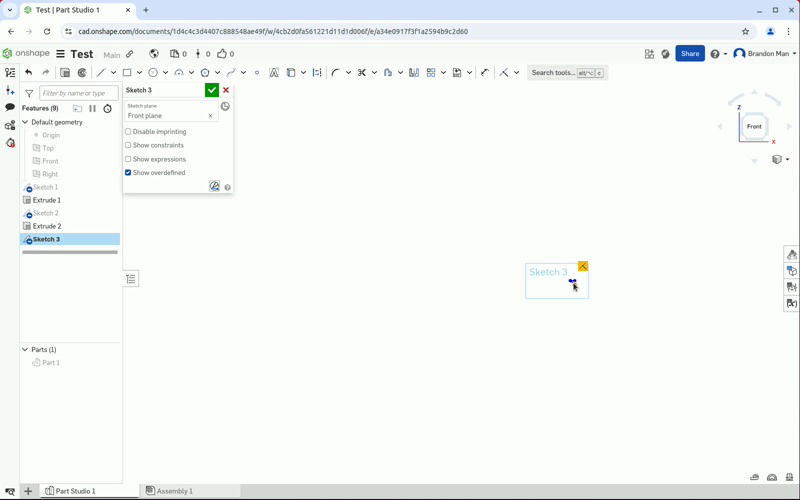
mouse_move(73, 352)
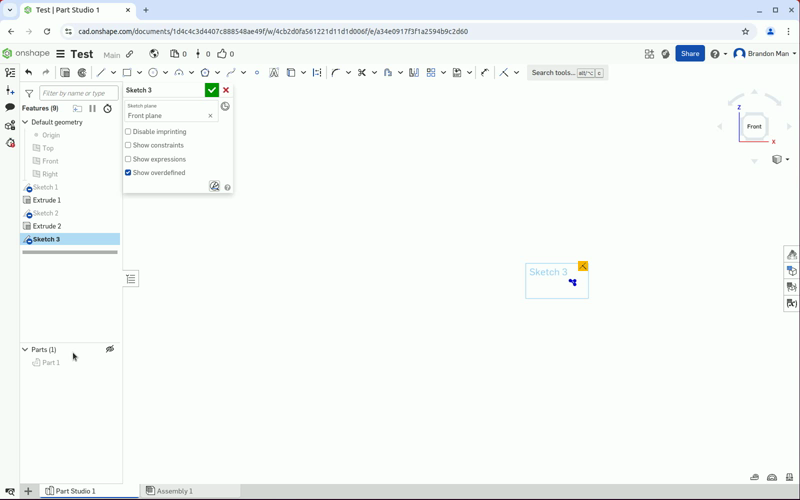
key(shift+y)
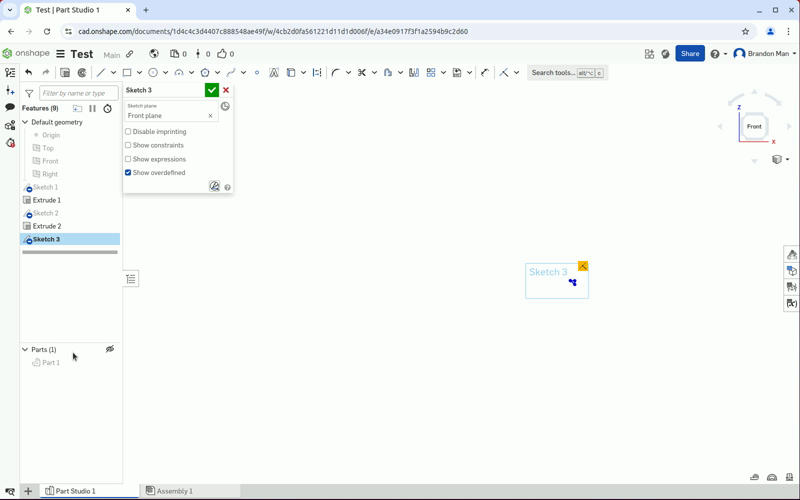
key(shift+e)
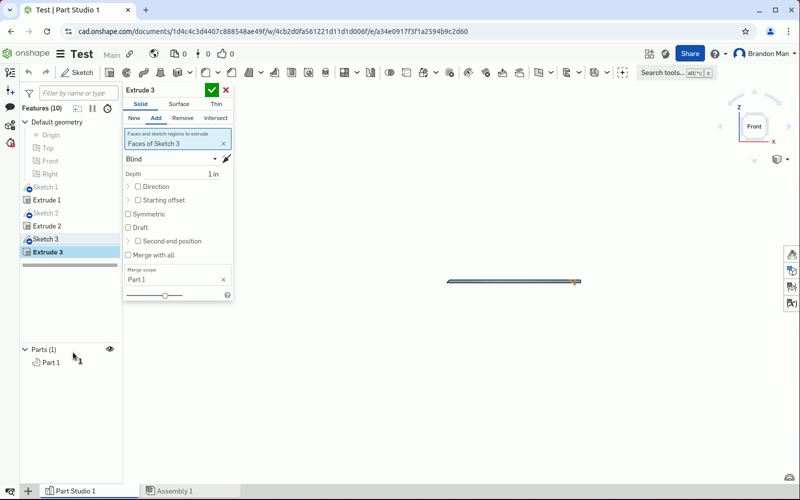
mouse_move(143, 106)
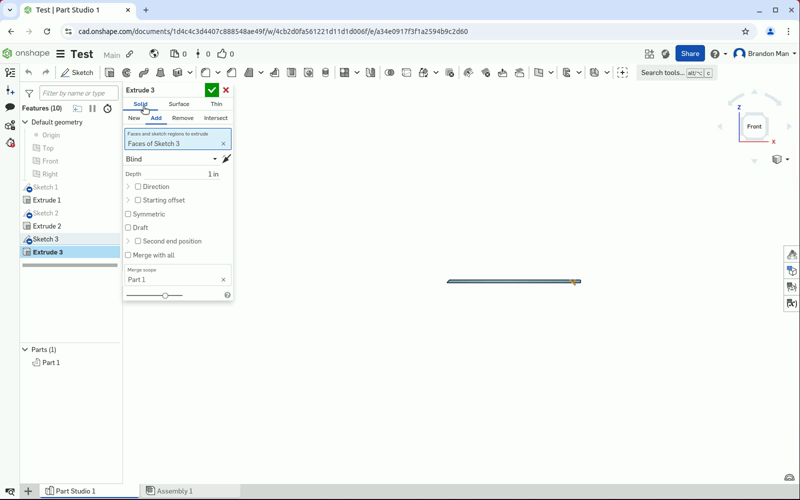
click(143, 106)
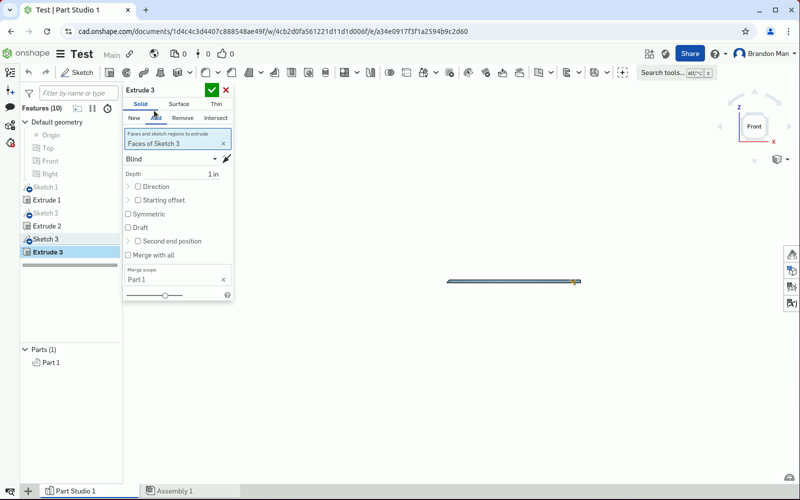
mouse_move(186, 120)
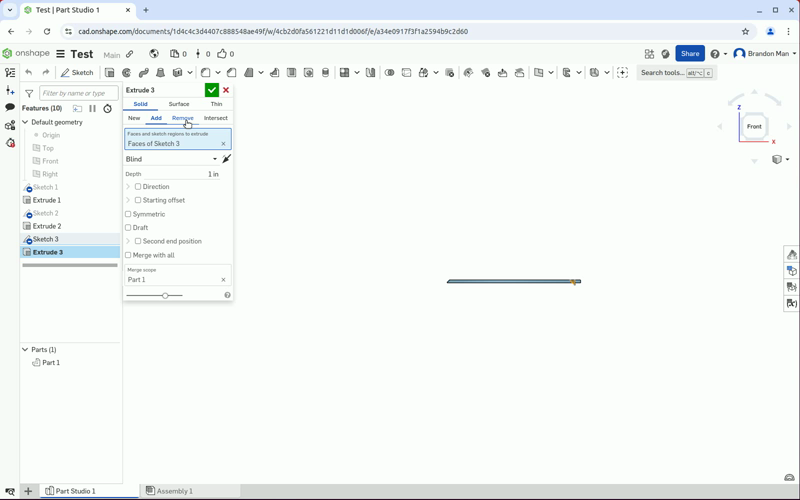
click(186, 120)
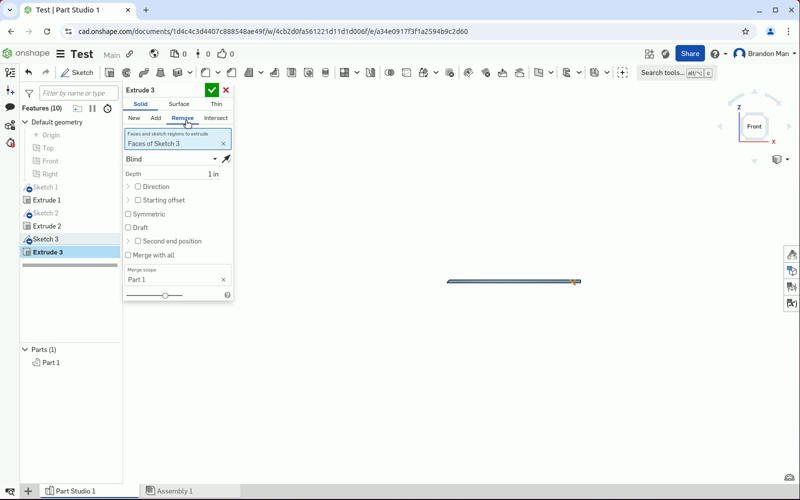
key(tab, 4)
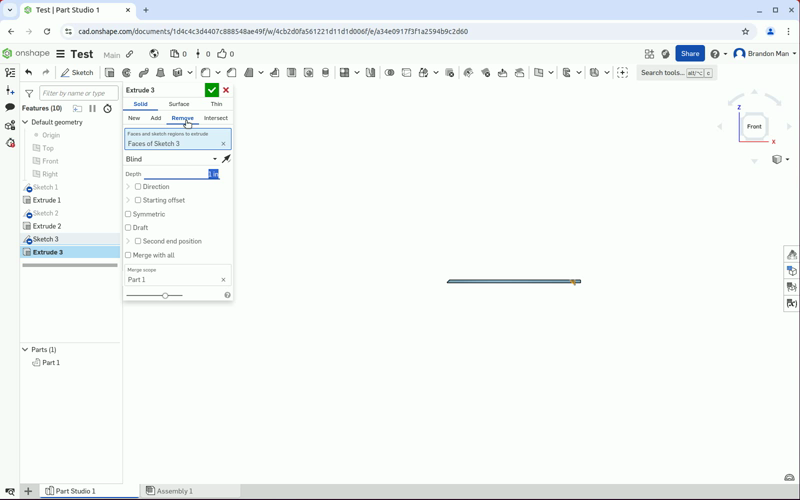
text(3.37)
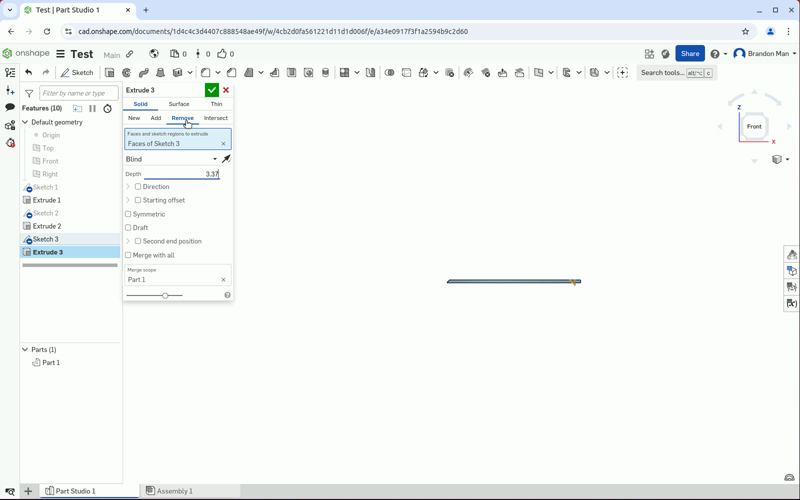
key(tab, 6)
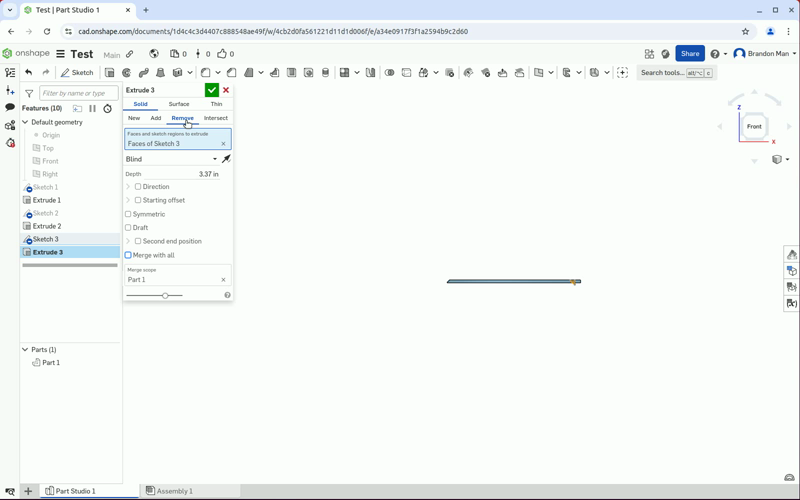
key(space)
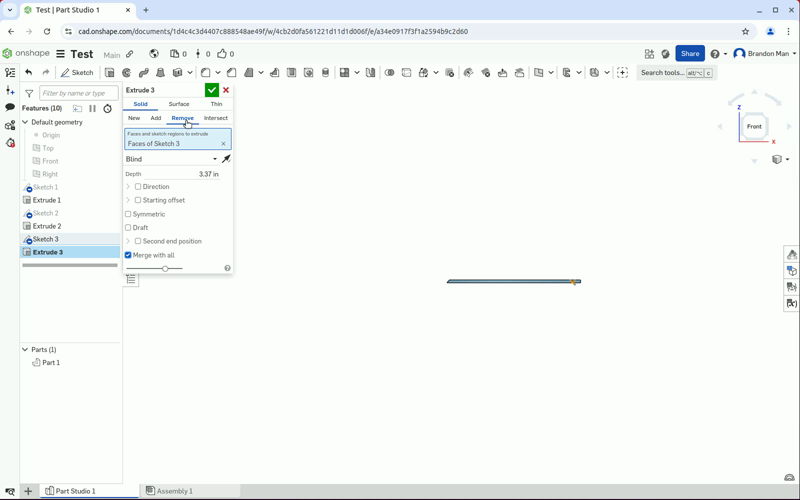
key(enter)
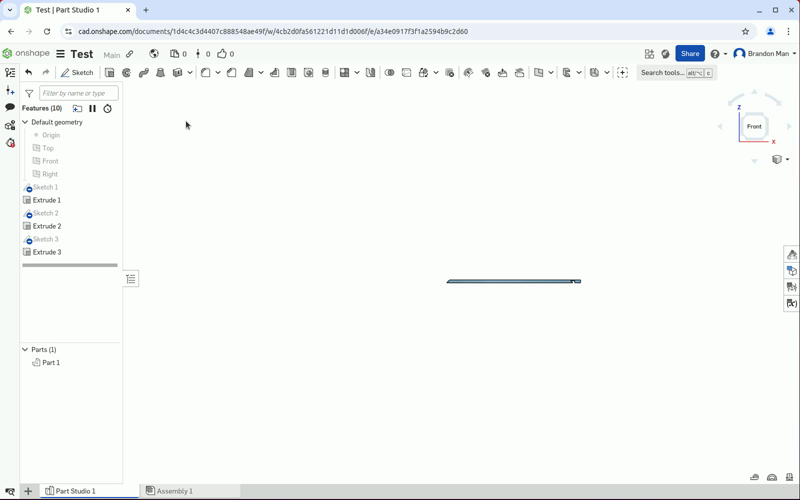
key(shift+h)
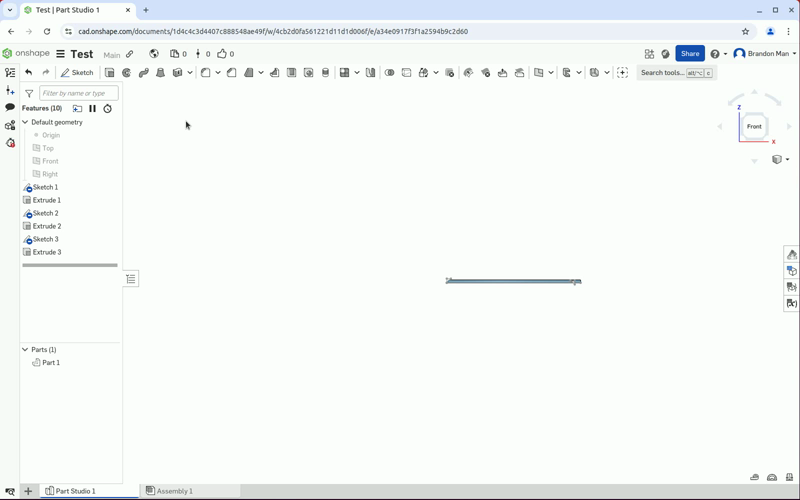
key(shift+h)
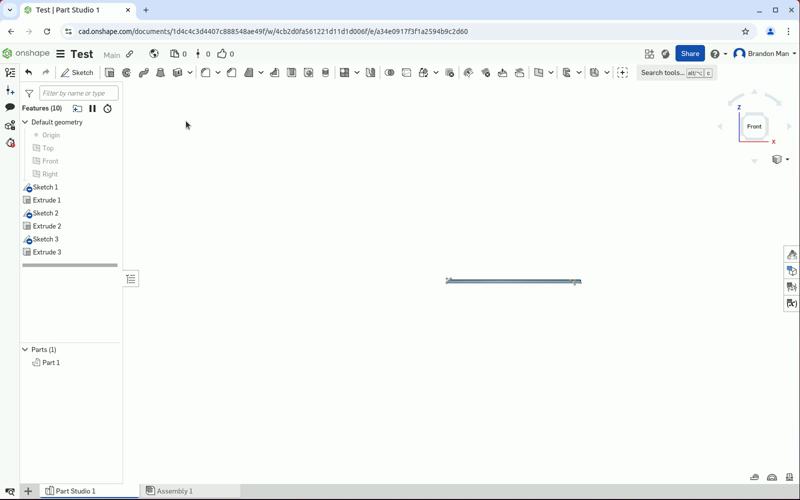
key(shift+7)
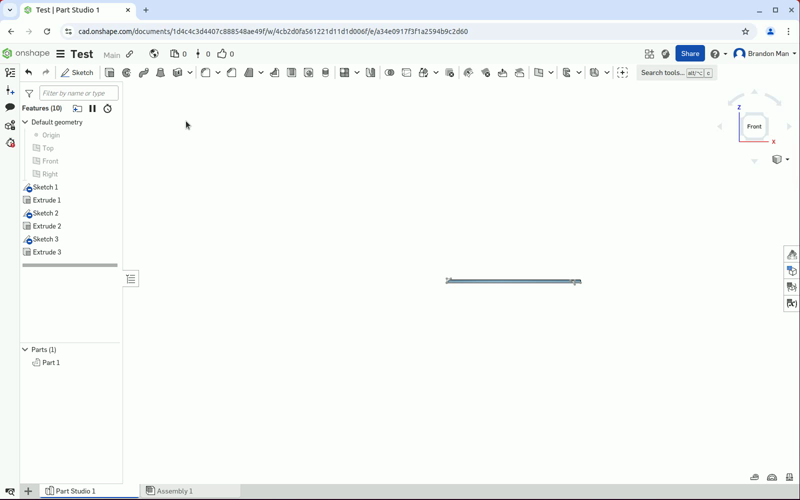
key(left, 2)
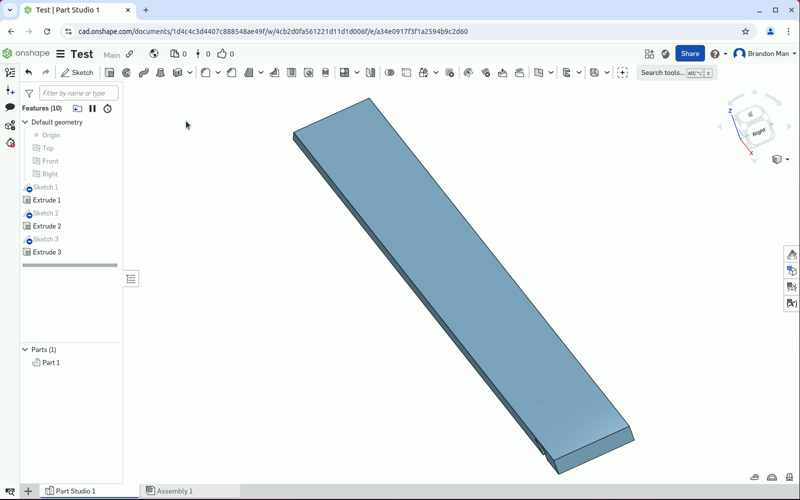
key(down, 2)
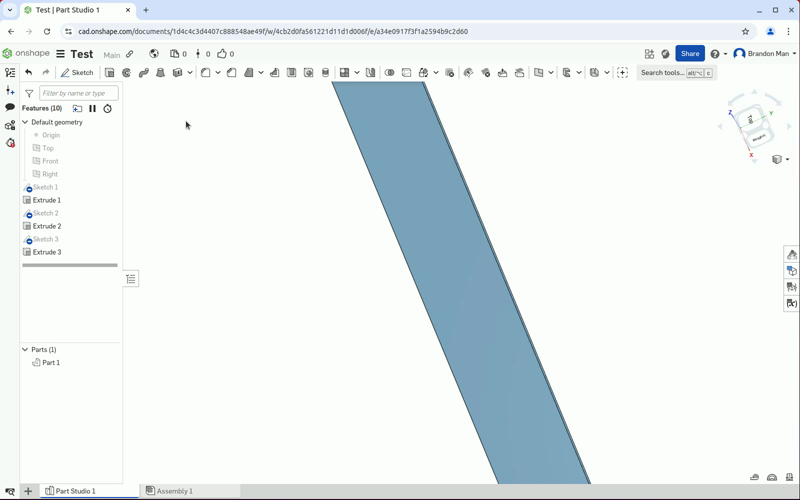
key(up, 2)
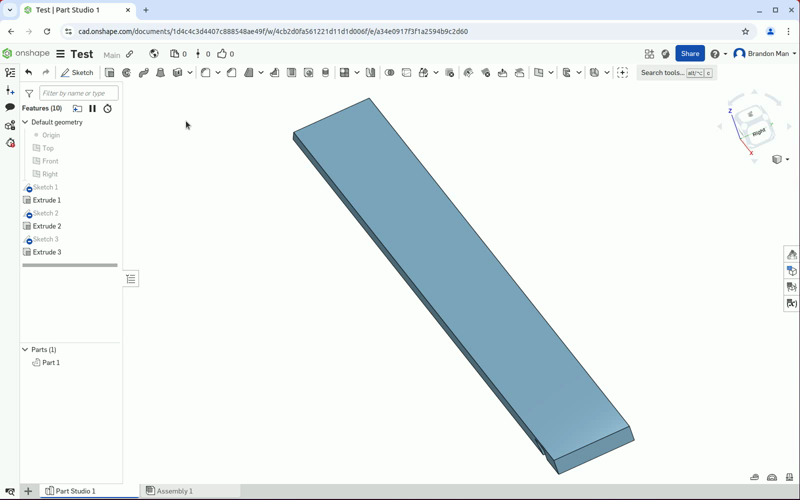
key(right, 2)
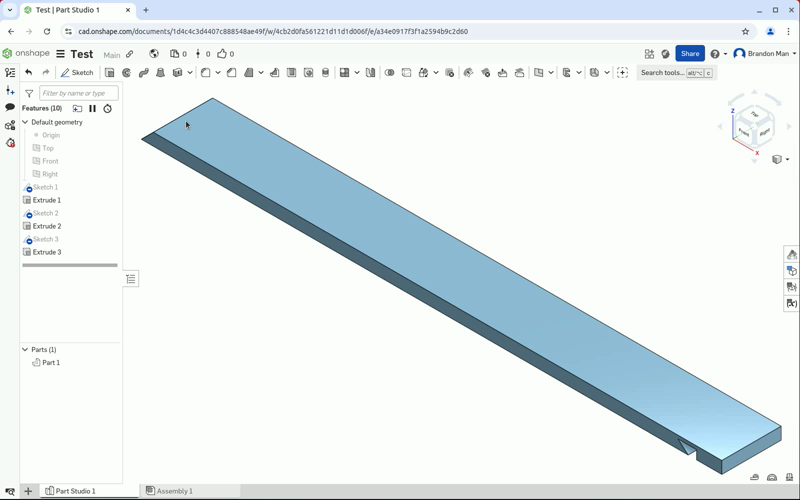
mouse_move(73, 189)
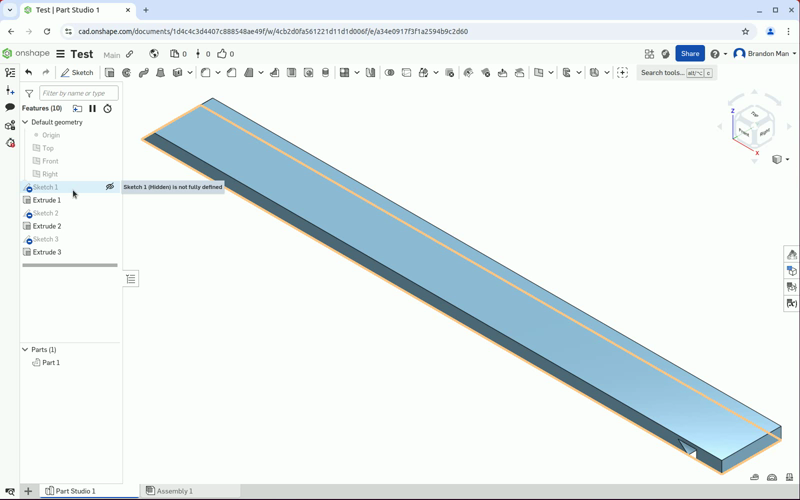
click(73, 189)